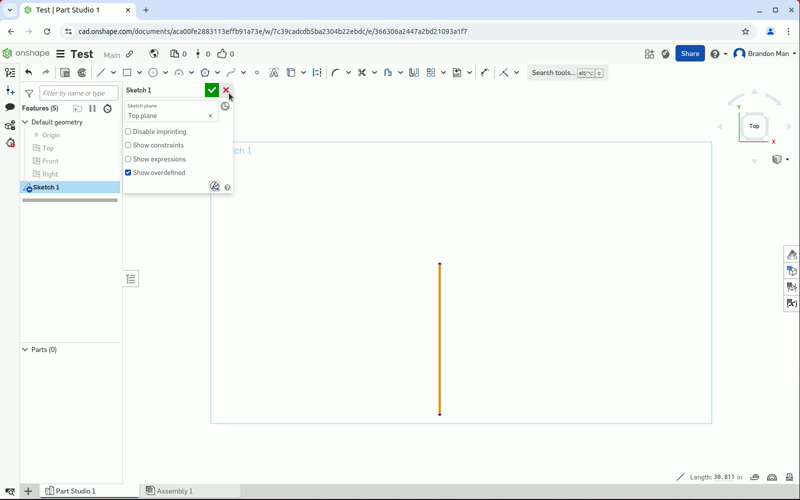
key(shift+h)
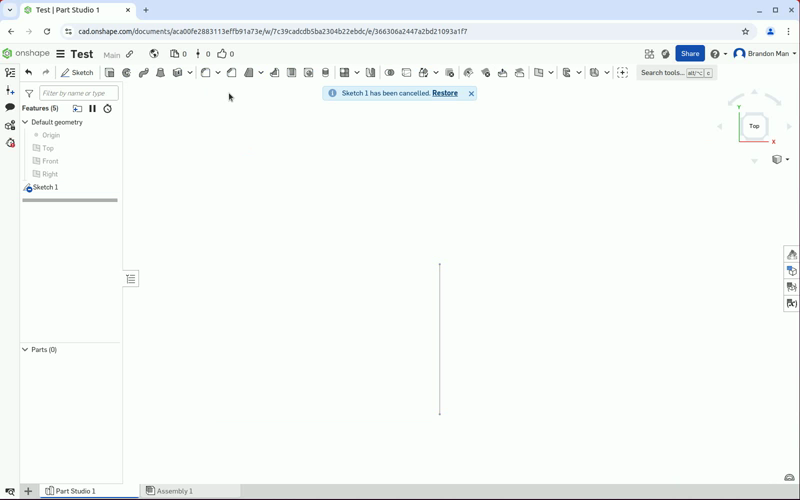
key(shift+s)
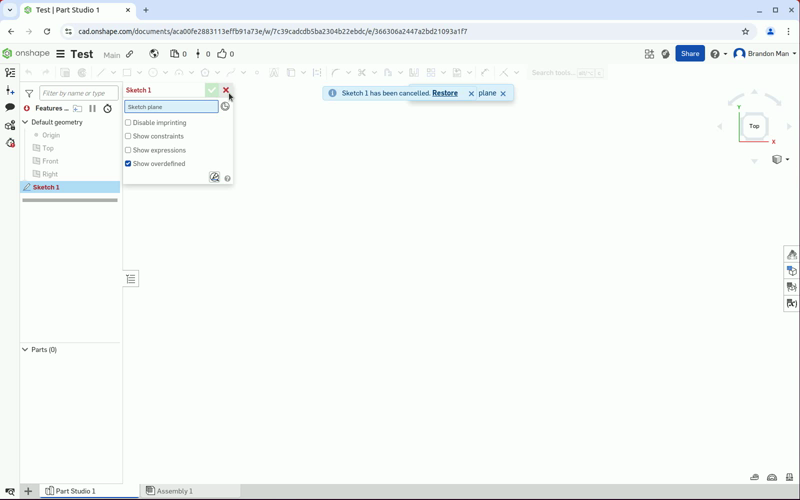
mouse_move(73, 150)
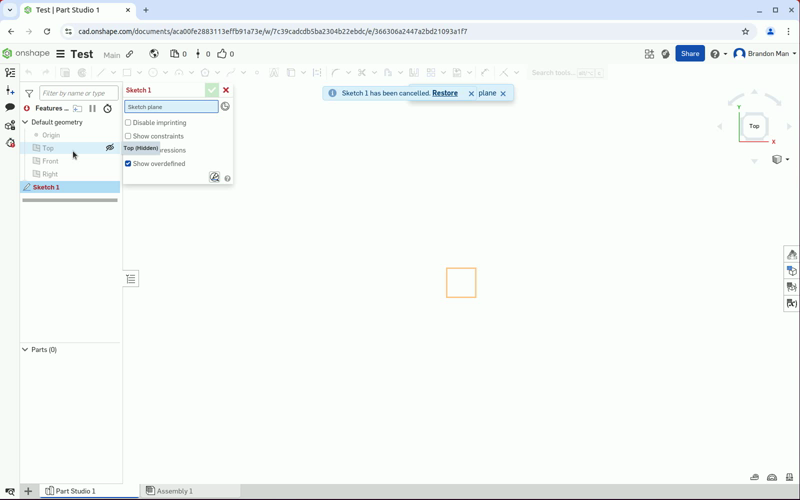
click(73, 150)
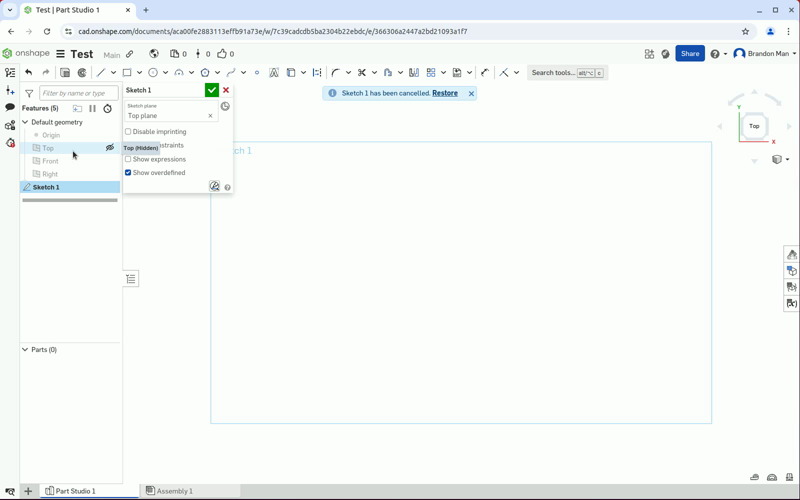
mouse_move(73, 352)
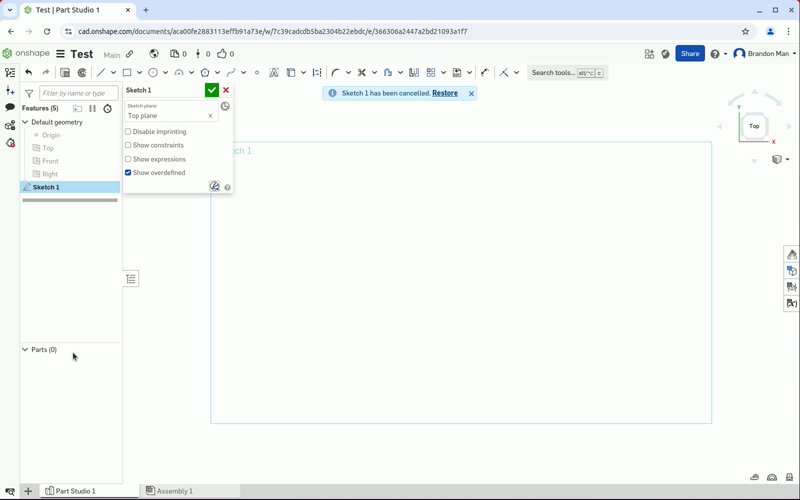
key(y)
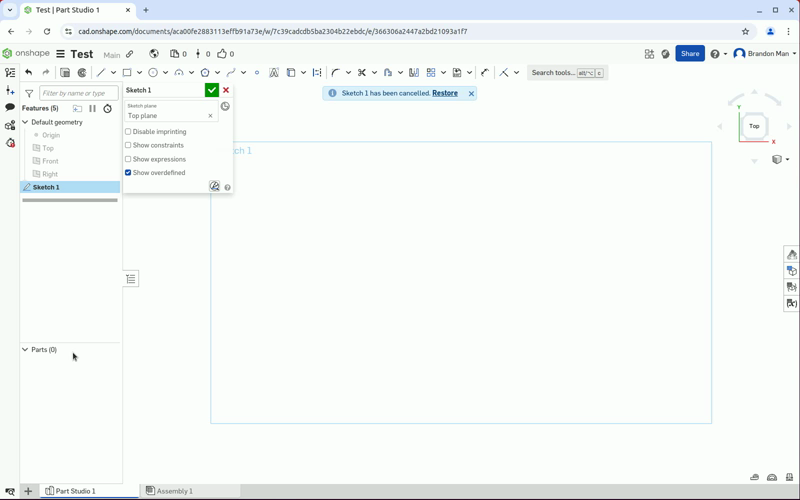
key(a)
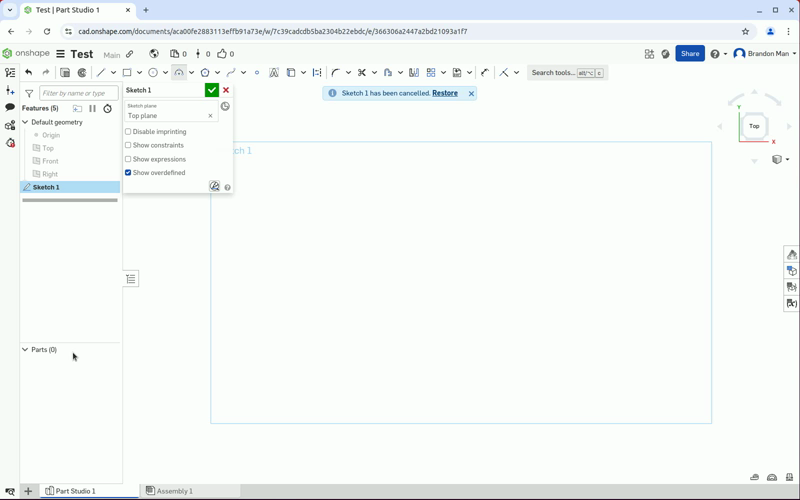
key_down(shift)
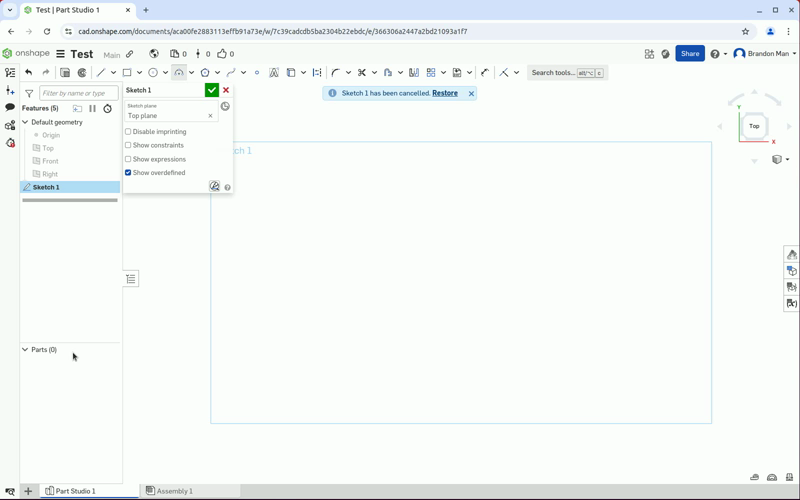
mouse_move(348, 249)
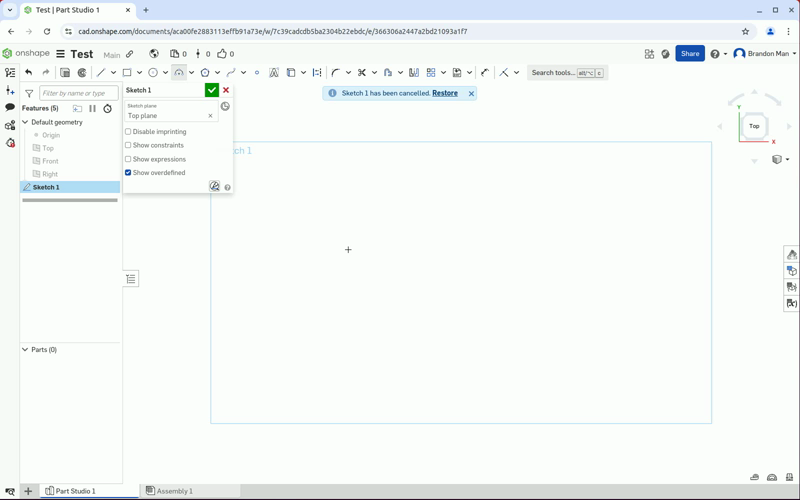
click(348, 249)
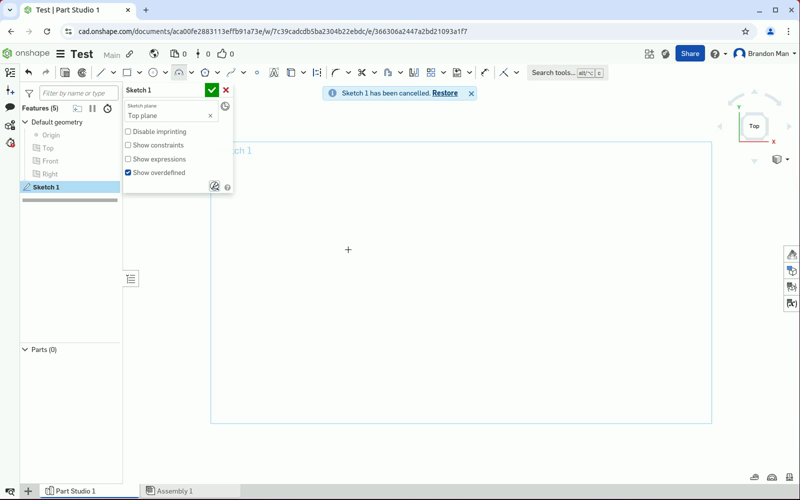
key_up(shift)
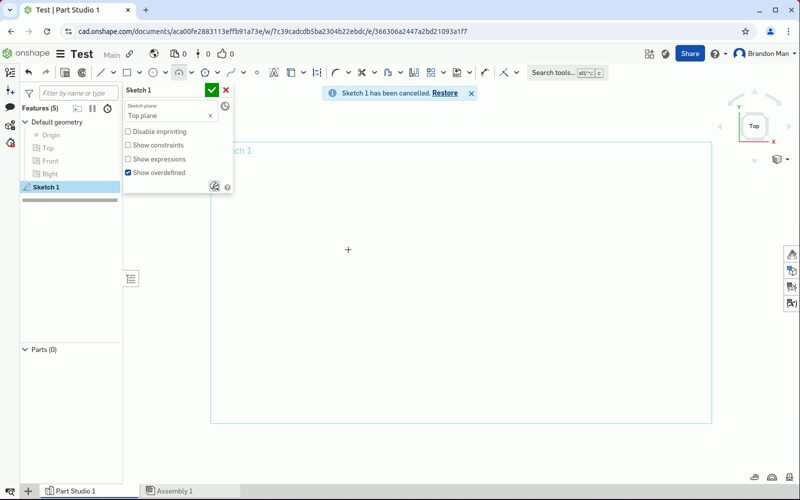
key_down(shift)
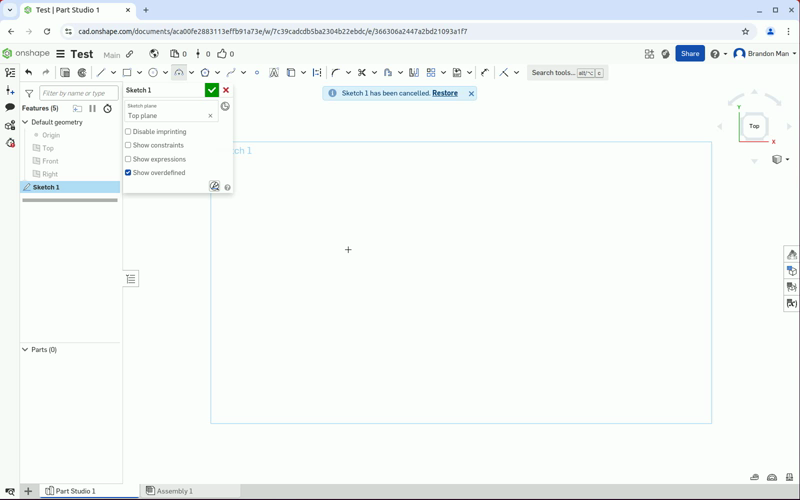
mouse_move(383, 214)
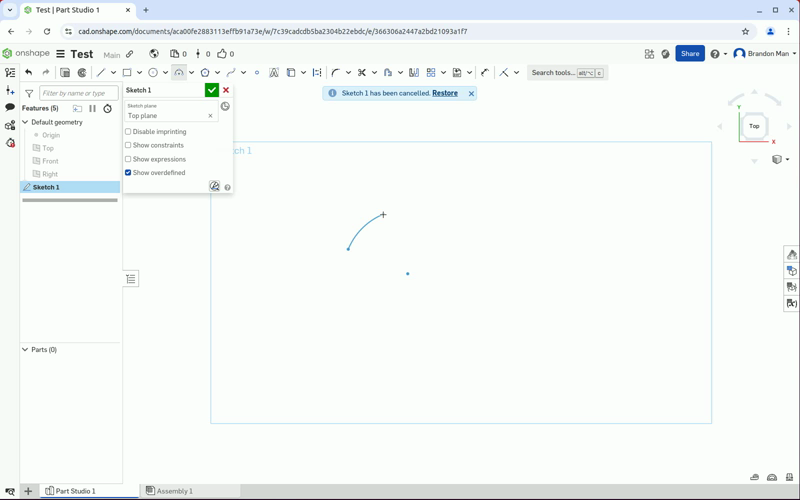
click(383, 214)
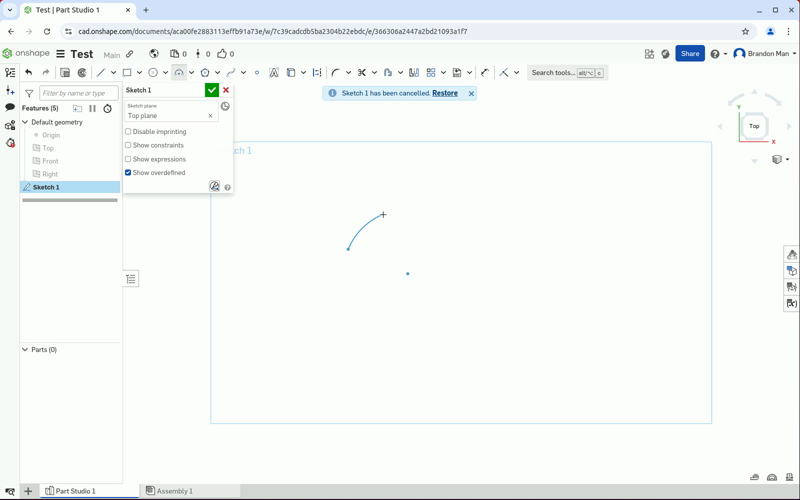
mouse_move(358, 224)
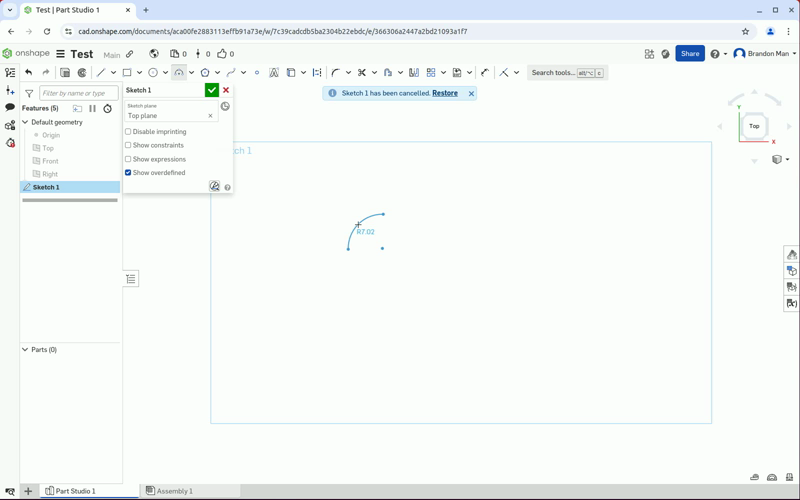
click(358, 224)
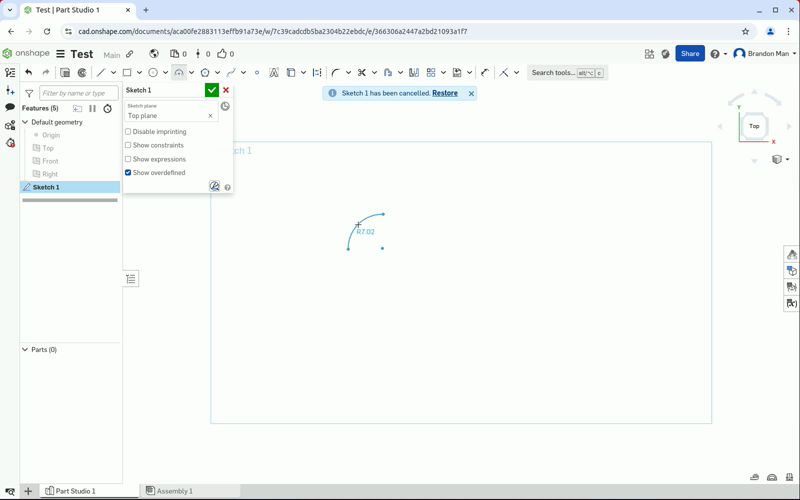
key_up(shift)
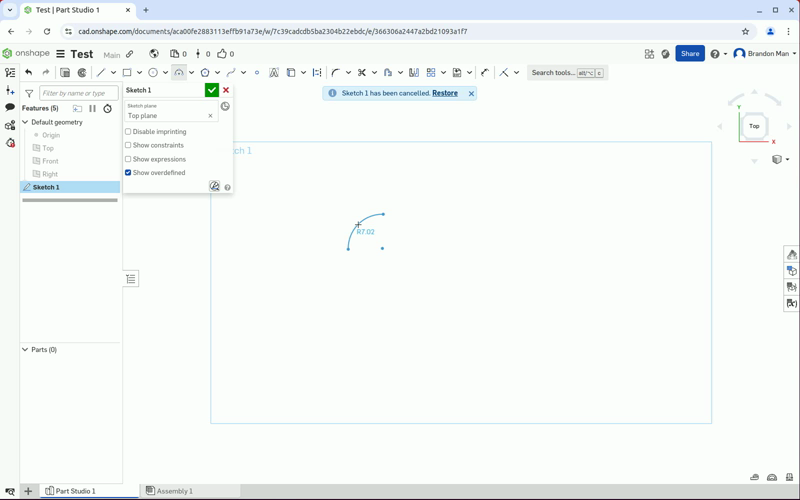
key(esc)
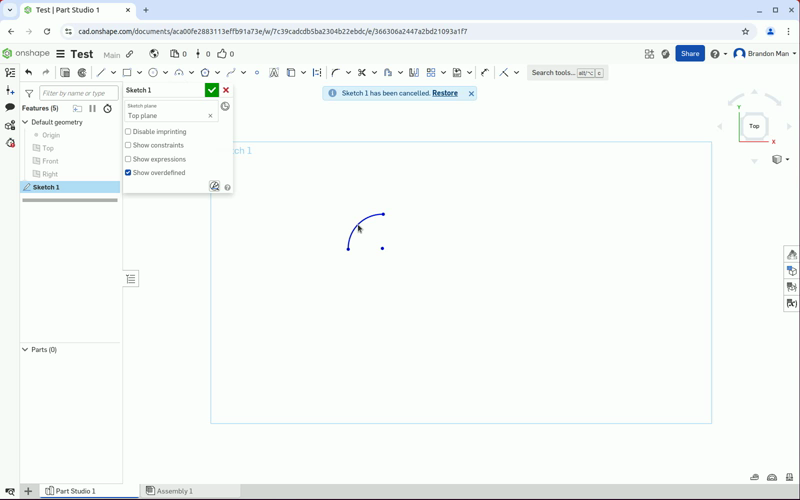
key(l)
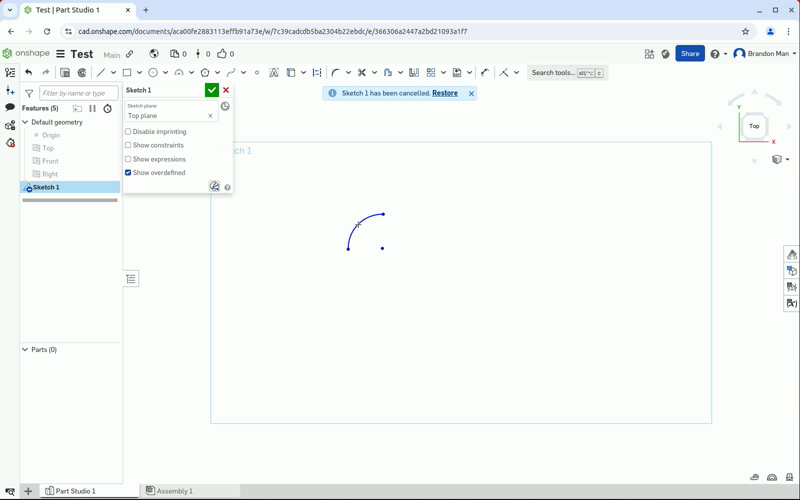
mouse_move(383, 214)
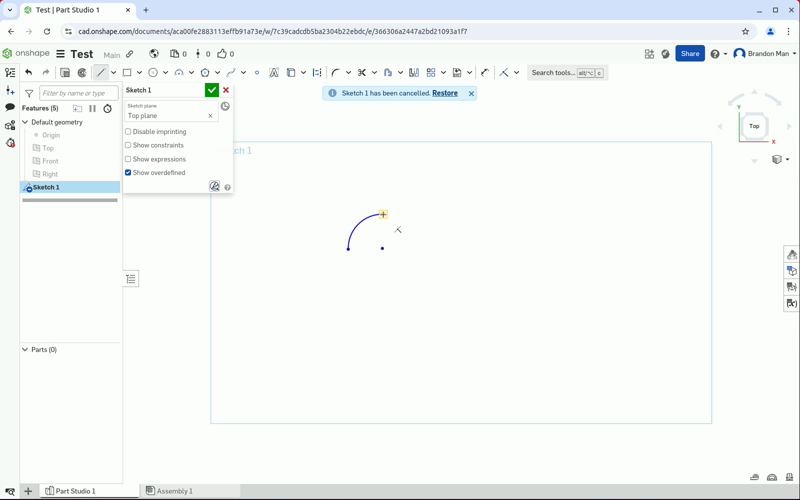
click(383, 214)
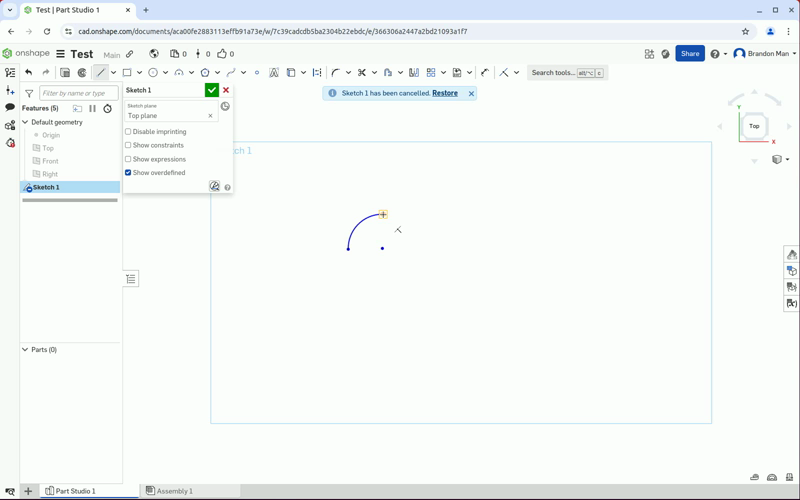
key_down(shift)
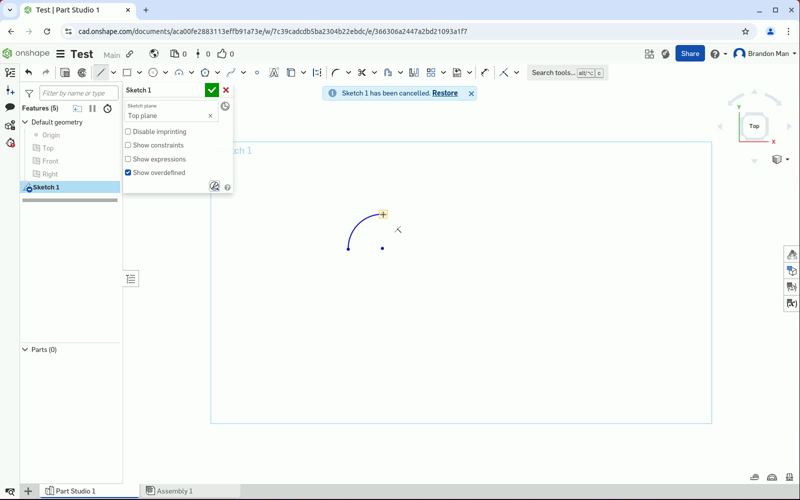
mouse_move(413, 214)
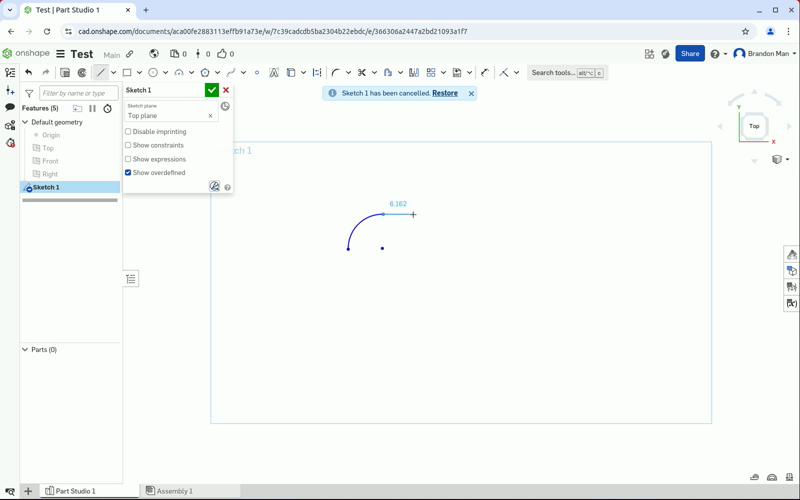
mouse_move(348, 214)
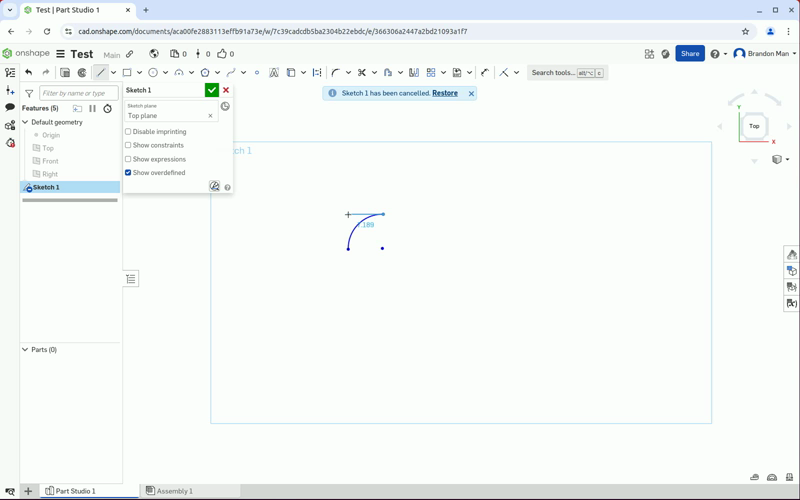
click(348, 214)
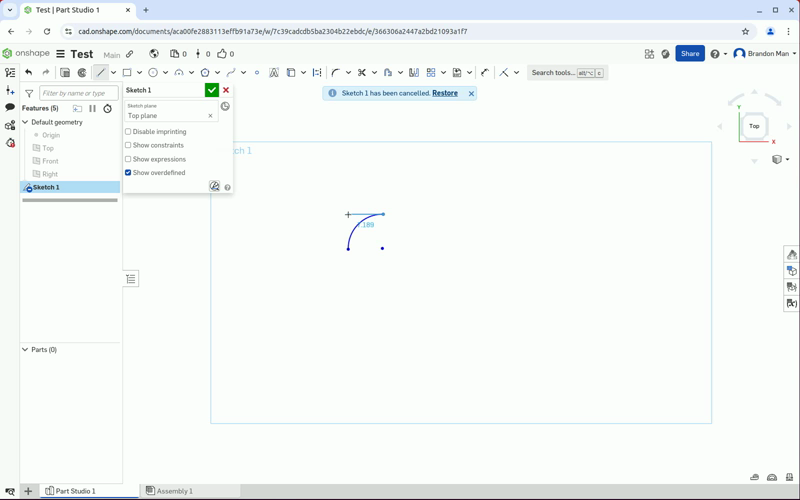
key_up(shift)
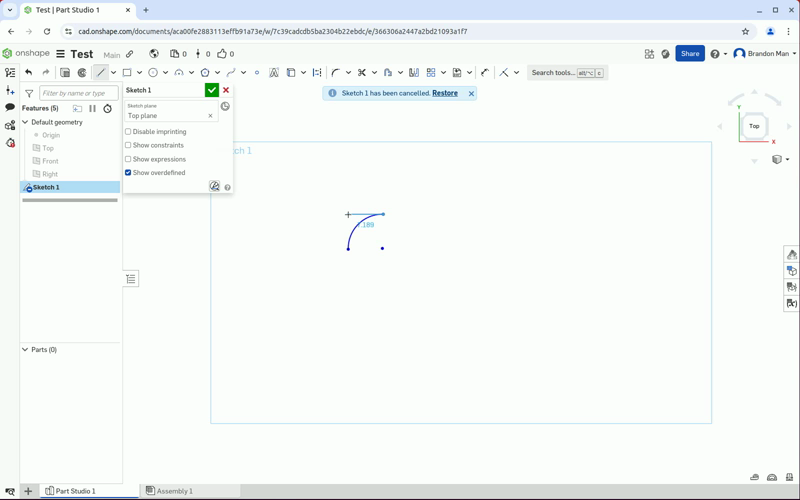
mouse_move(378, 214)
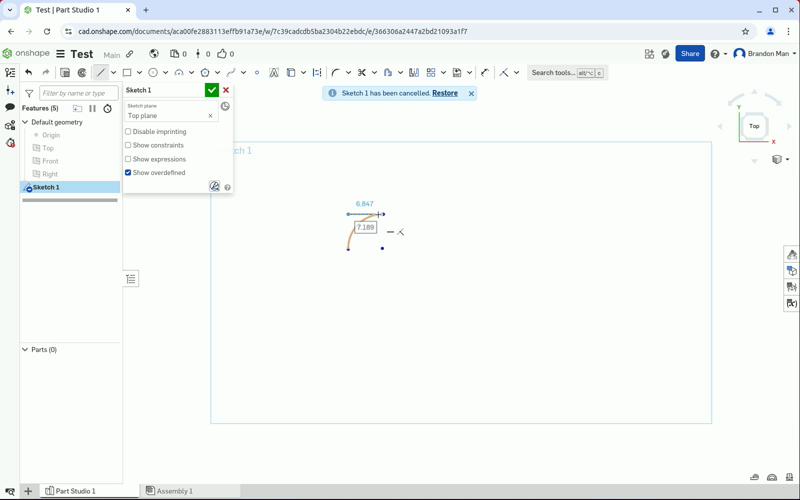
key_down(shift)
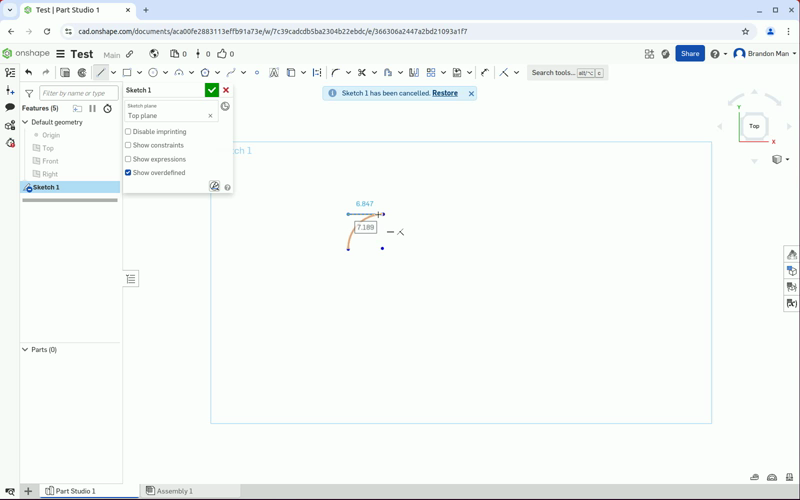
mouse_move(348, 249)
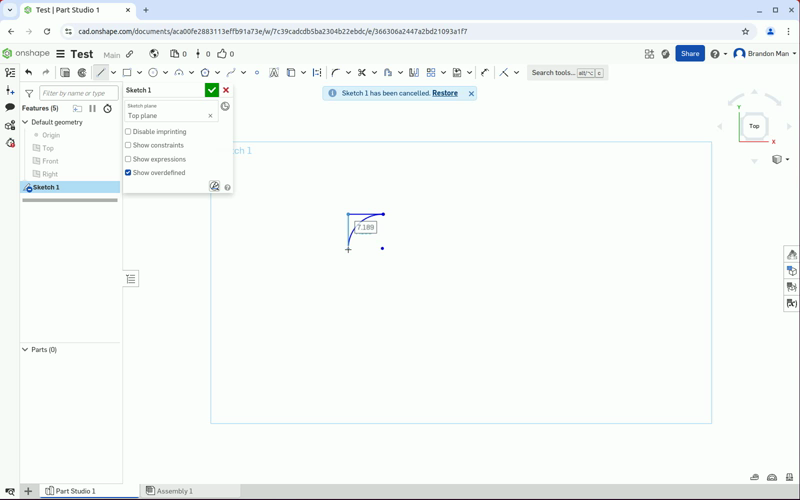
key_up(shift)
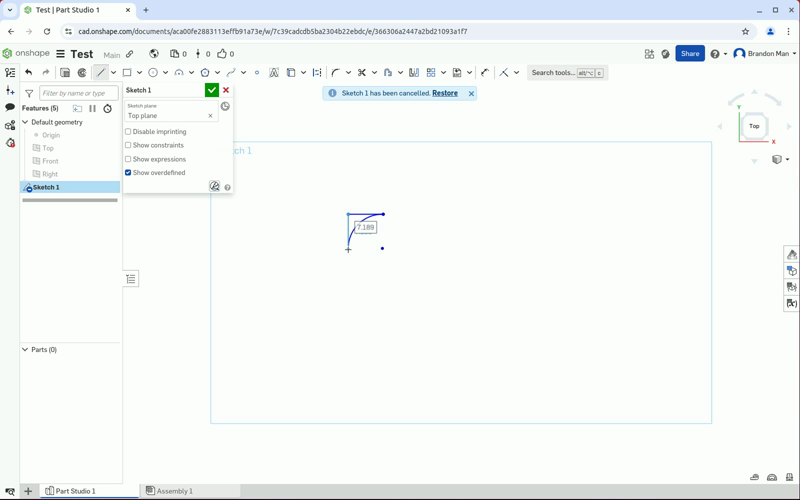
click(348, 249)
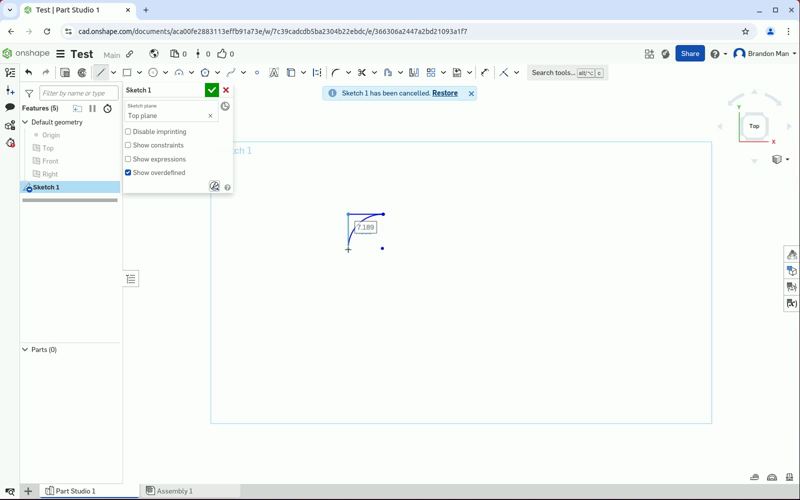
key(esc)
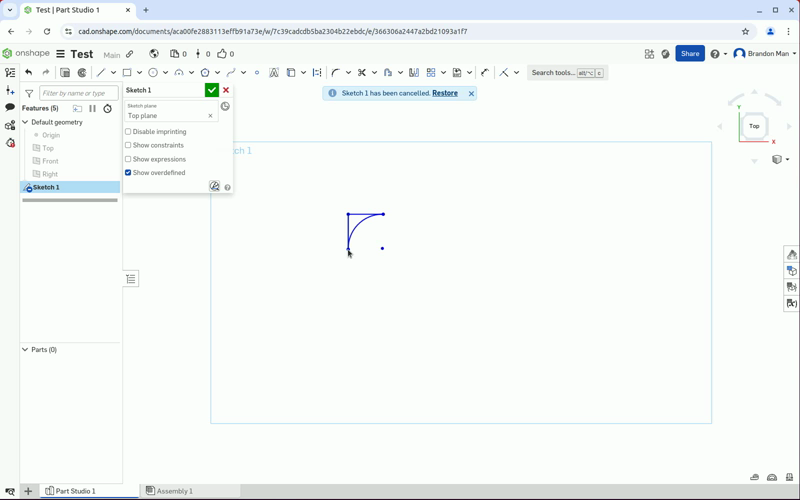
mouse_move(359, 222)
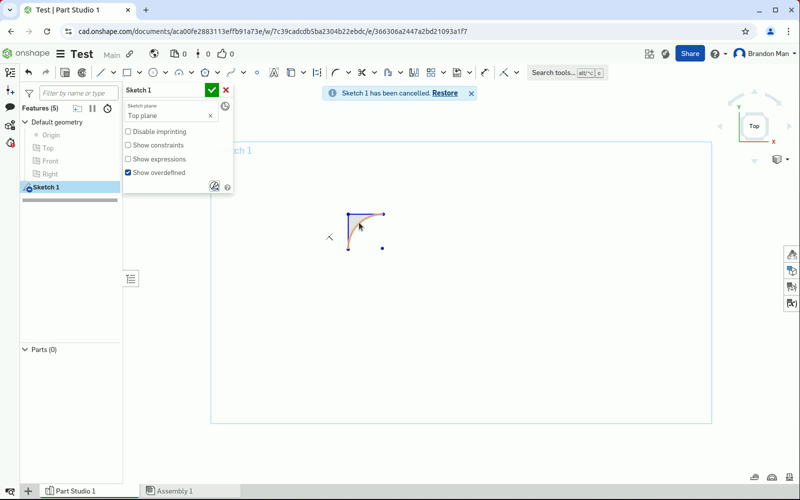
scroll(6)
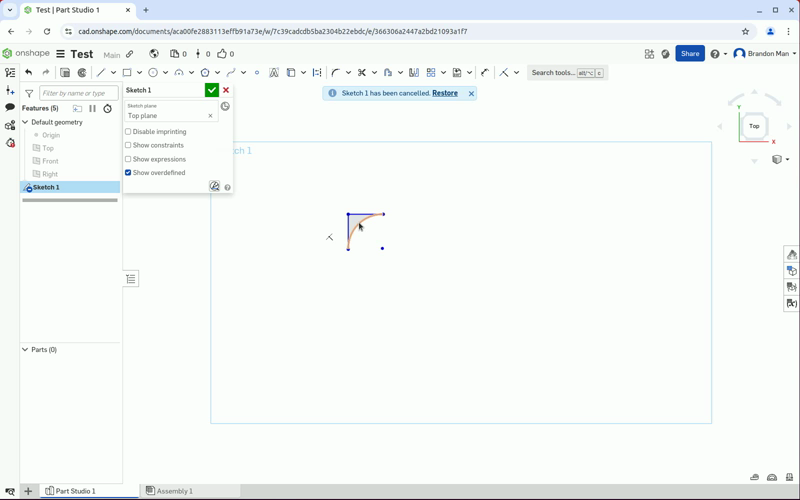
scroll(6)
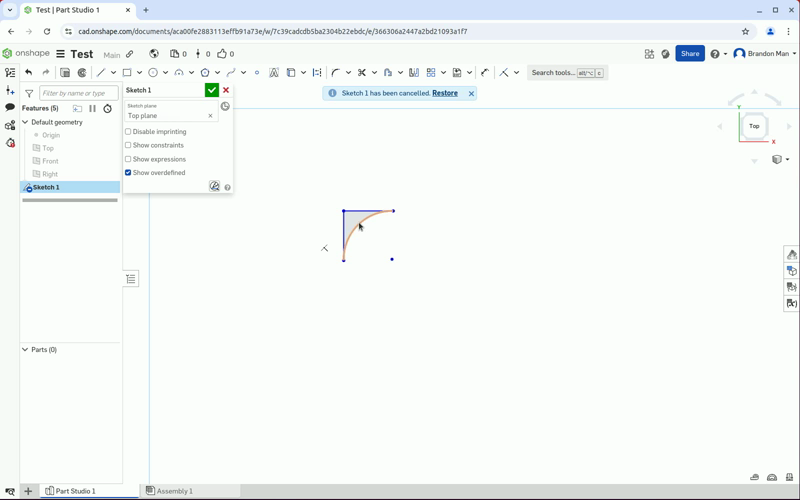
scroll(6)
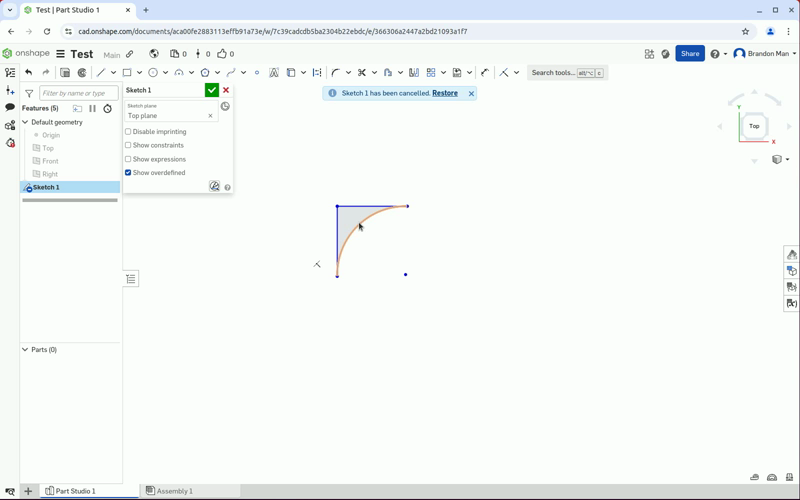
scroll(6)
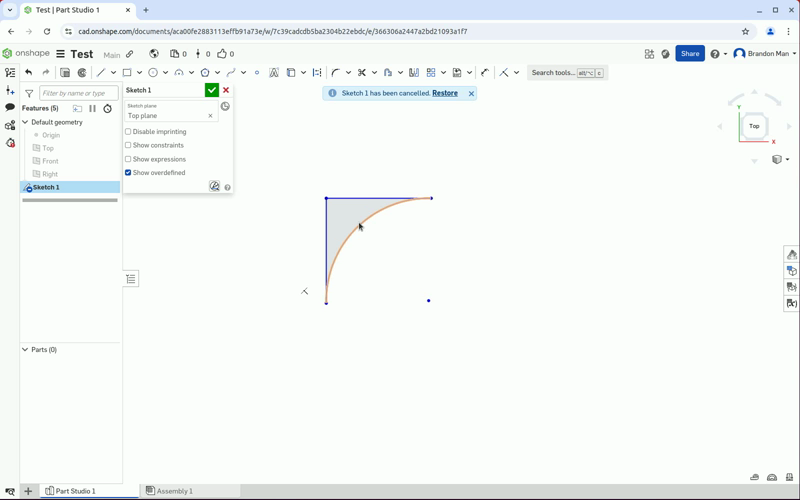
scroll(6)
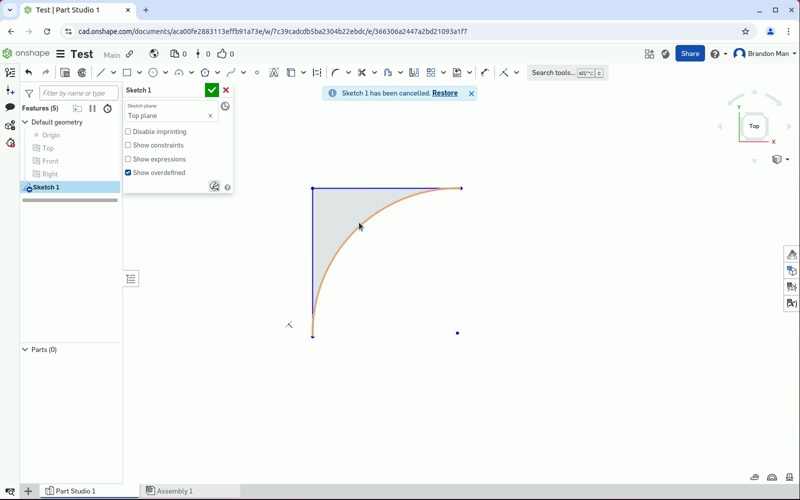
scroll(6)
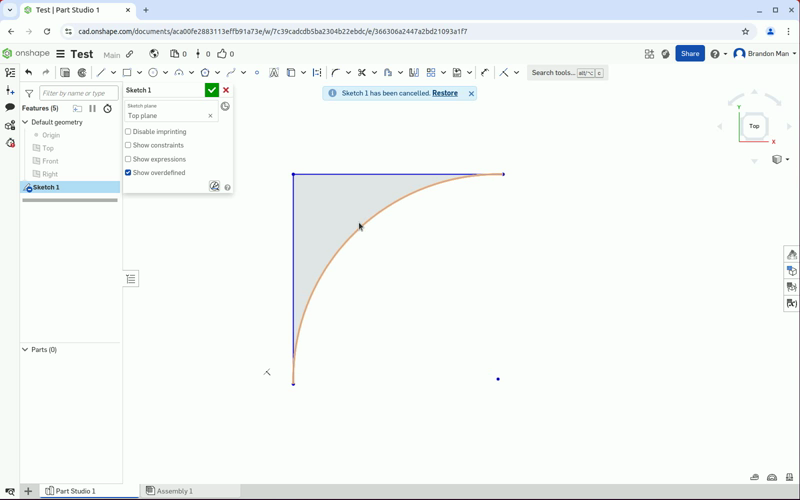
scroll(6)
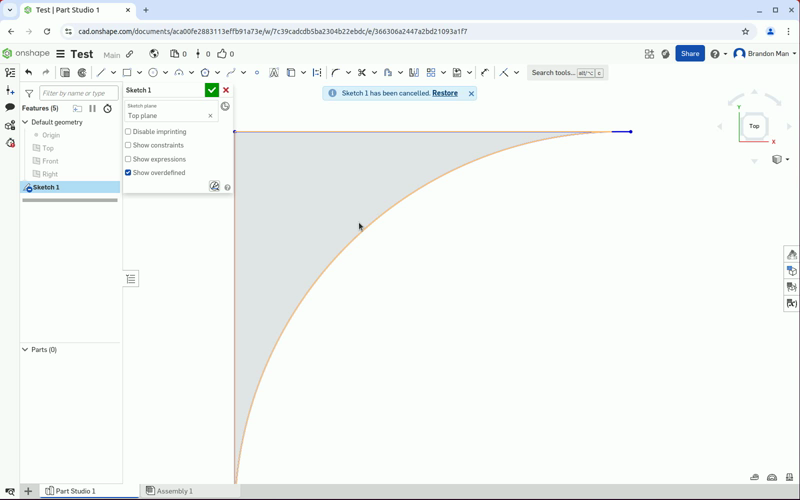
click(359, 222)
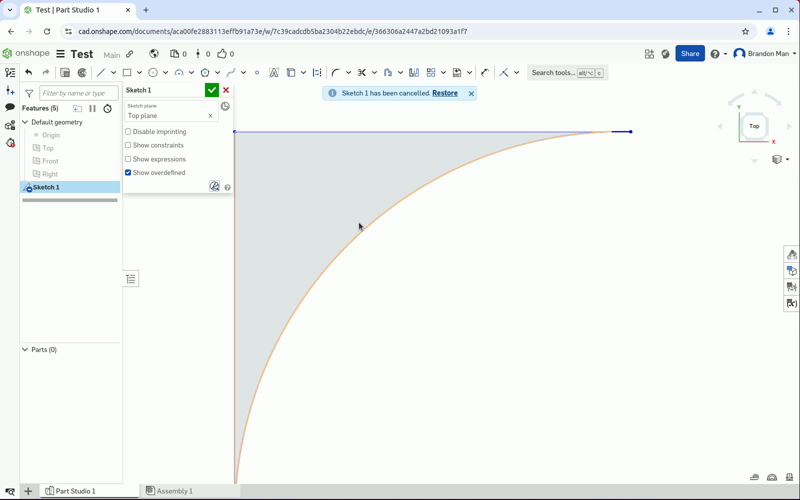
scroll(-6)
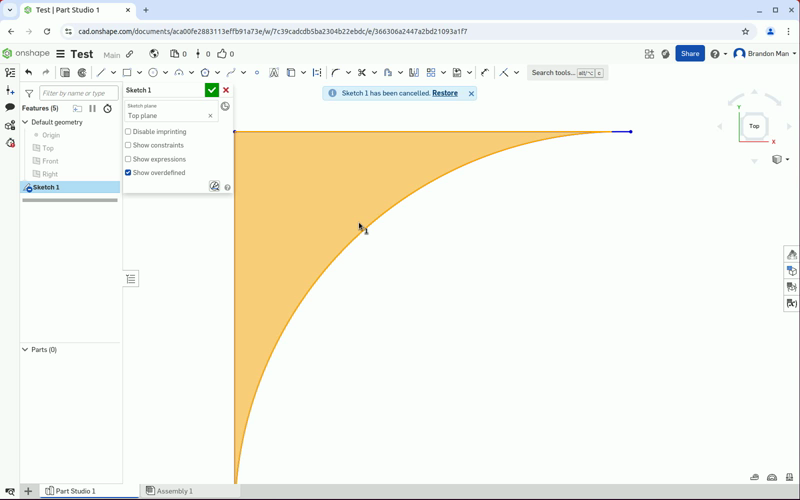
scroll(-6)
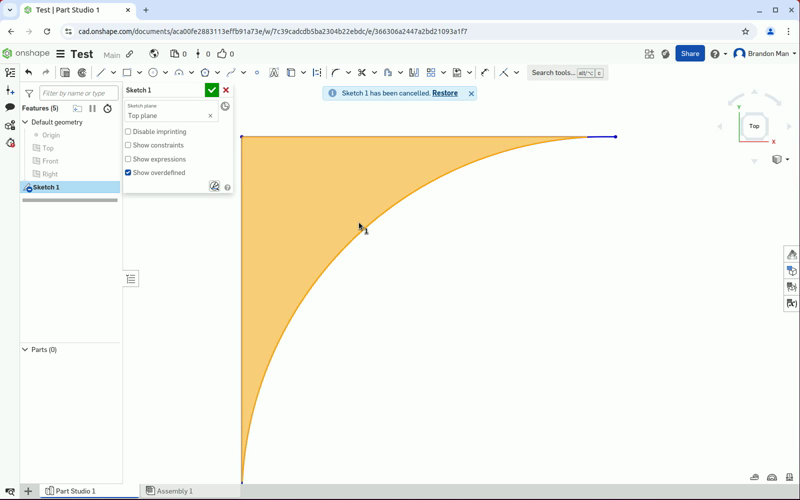
scroll(-6)
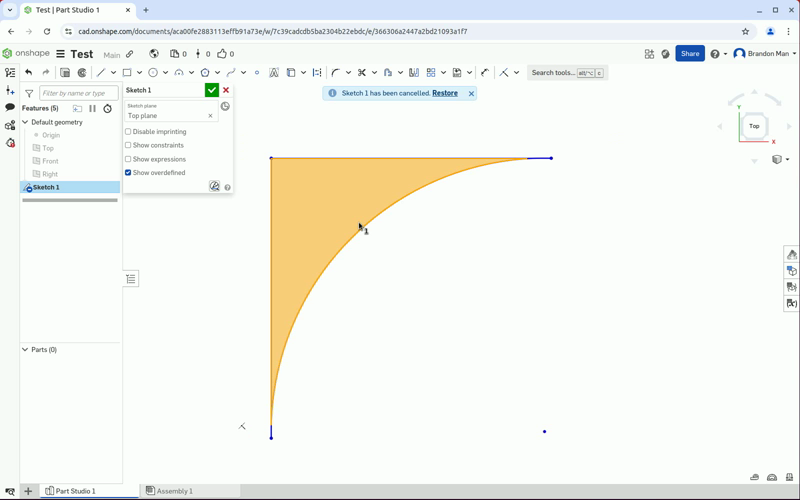
scroll(-6)
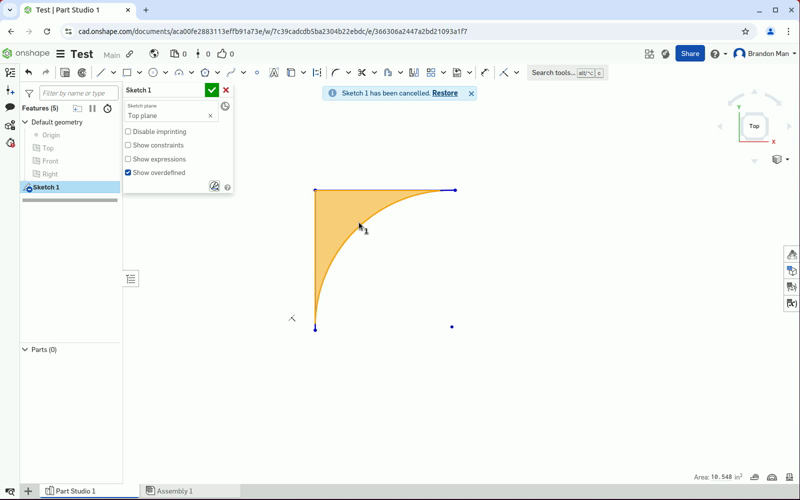
scroll(-6)
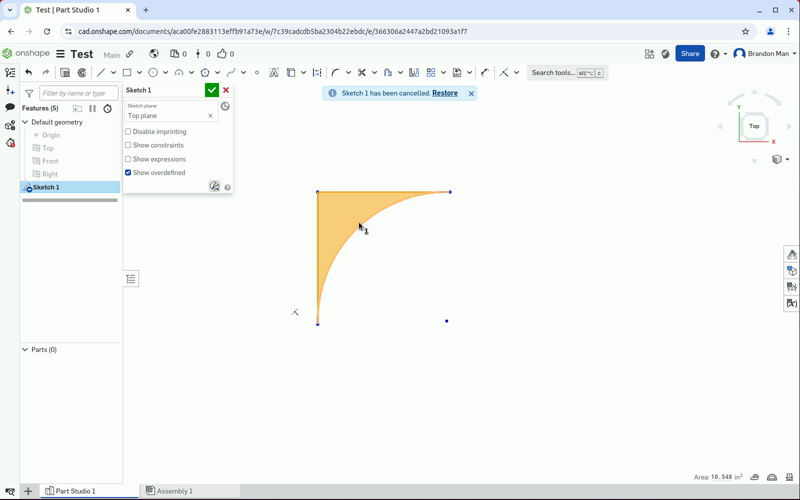
scroll(-6)
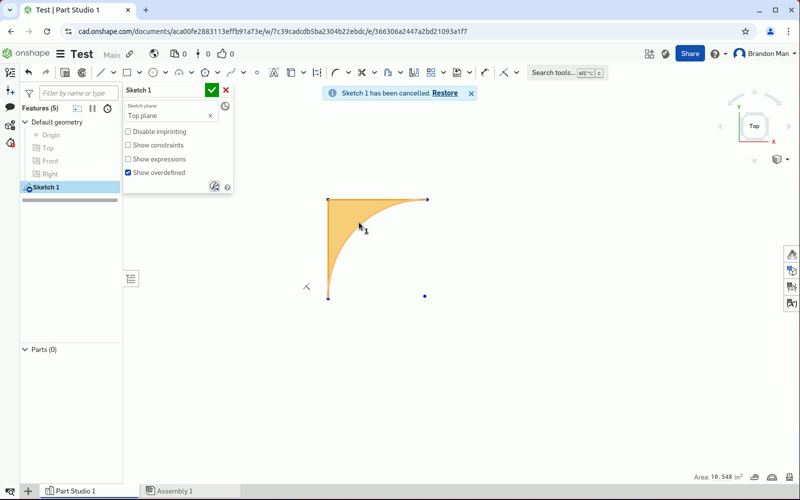
scroll(-6)
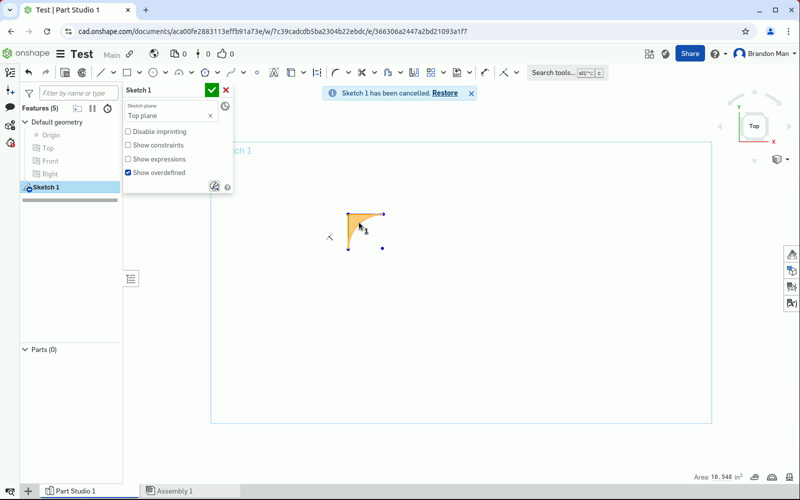
mouse_move(73, 352)
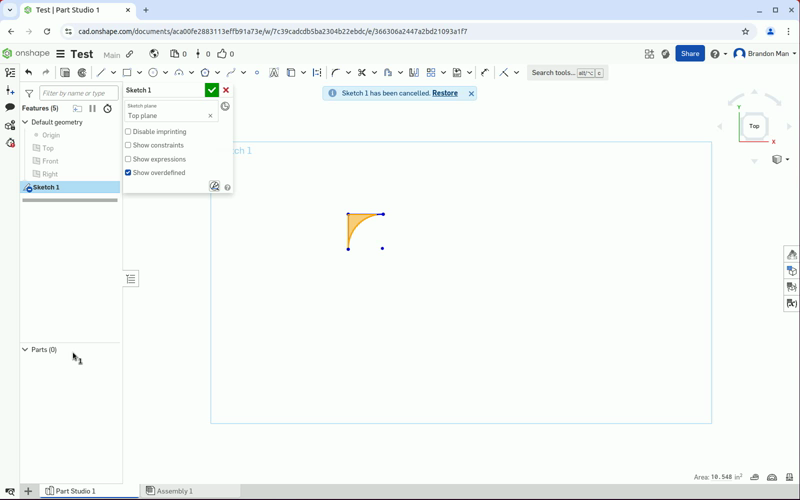
key(shift+y)
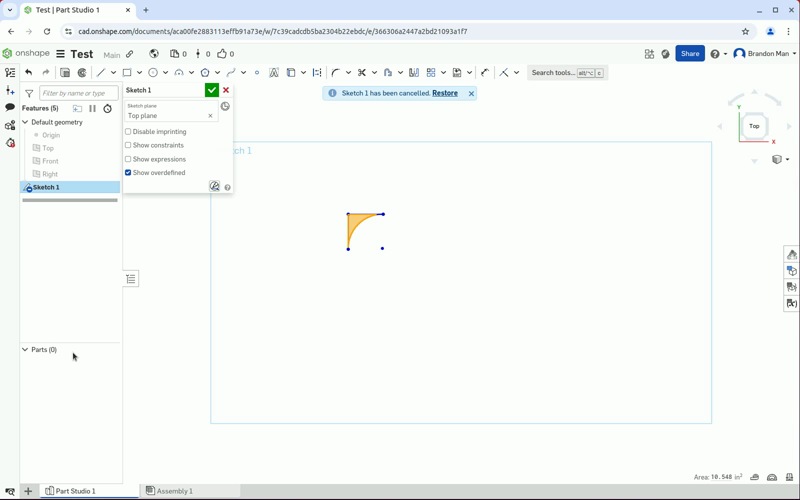
key(shift+e)
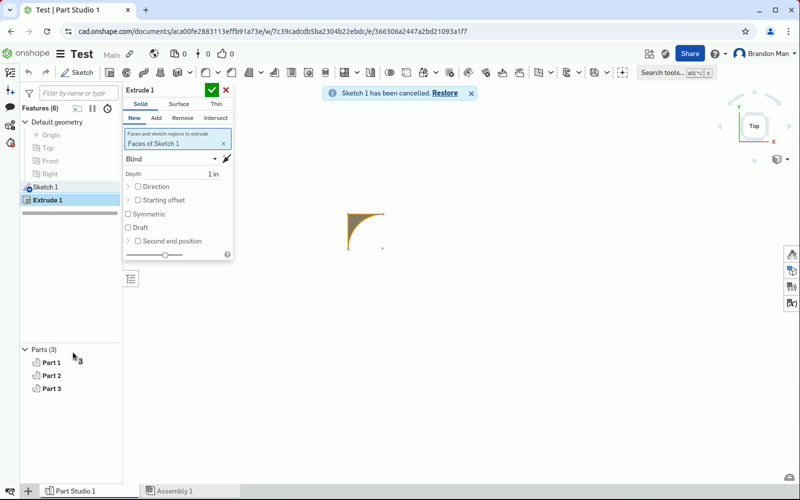
mouse_move(143, 106)
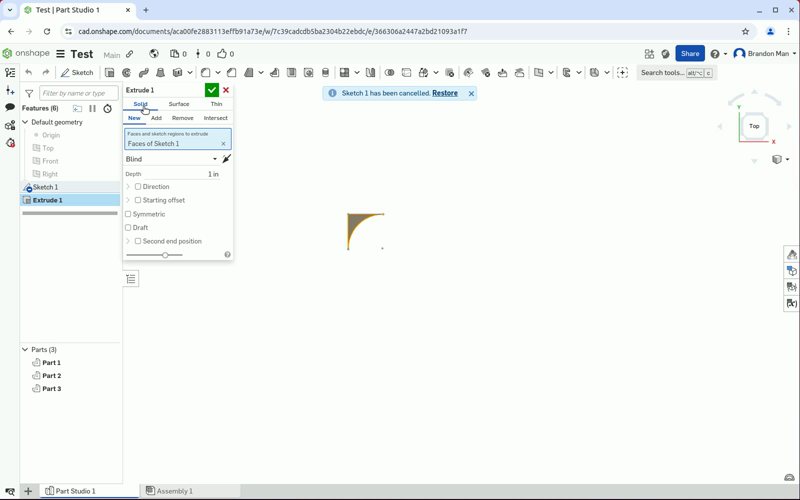
click(143, 106)
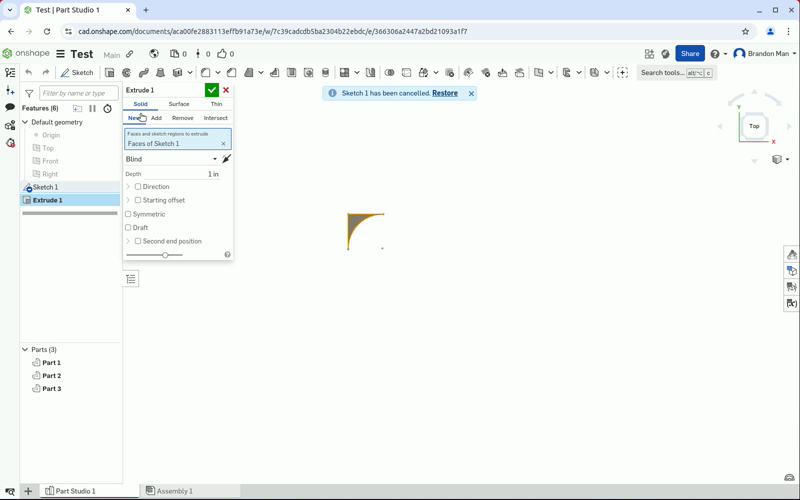
mouse_move(137, 120)
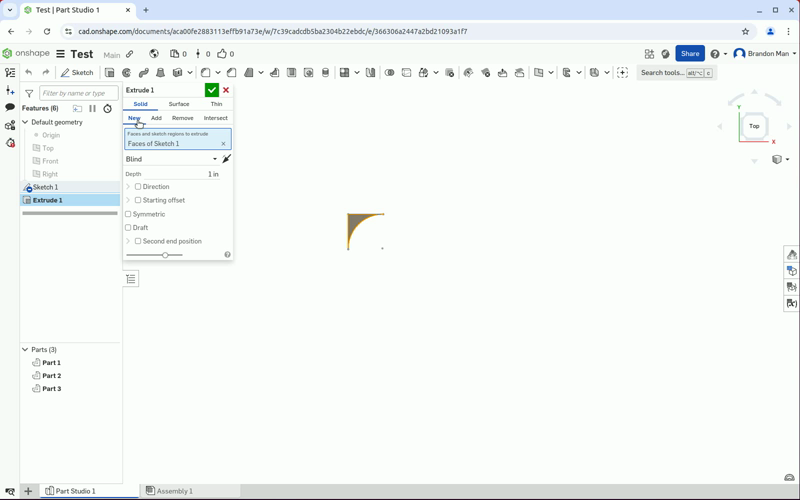
click(137, 120)
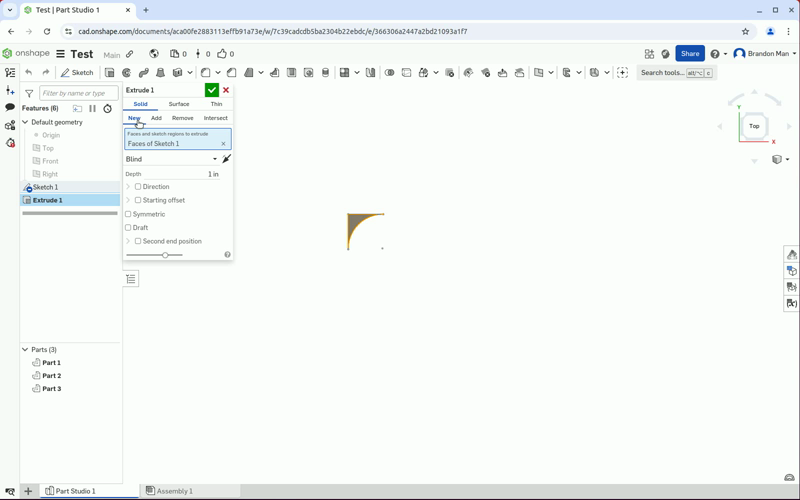
key(tab, 4)
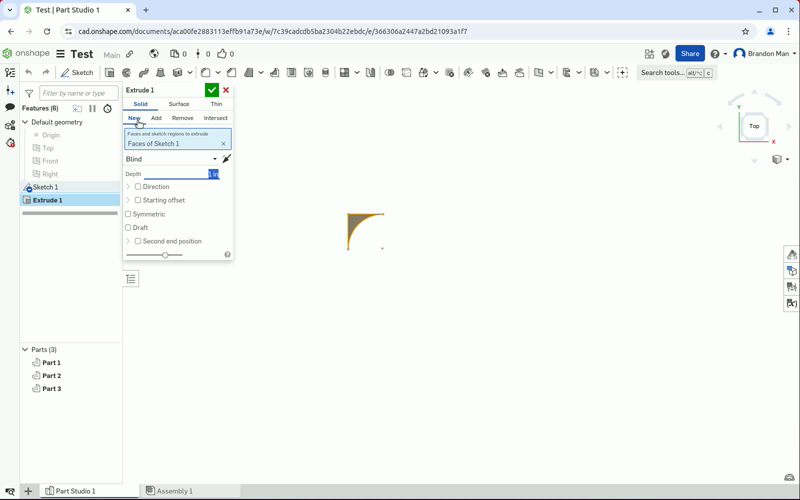
text(6.981)
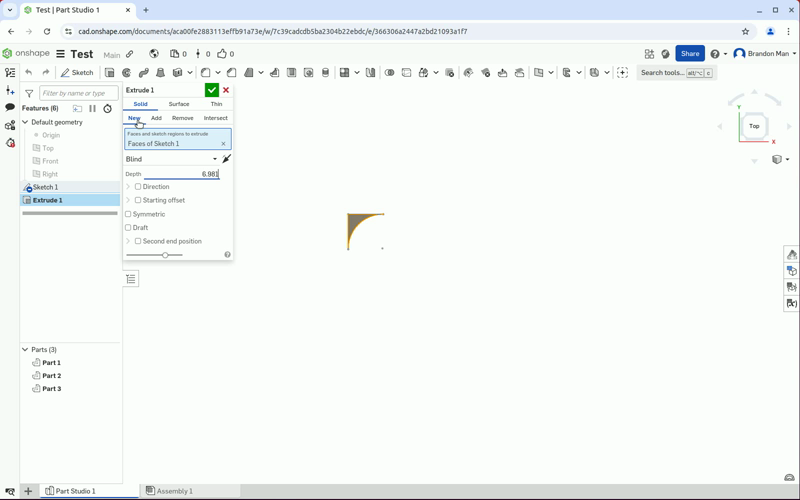
key(enter)
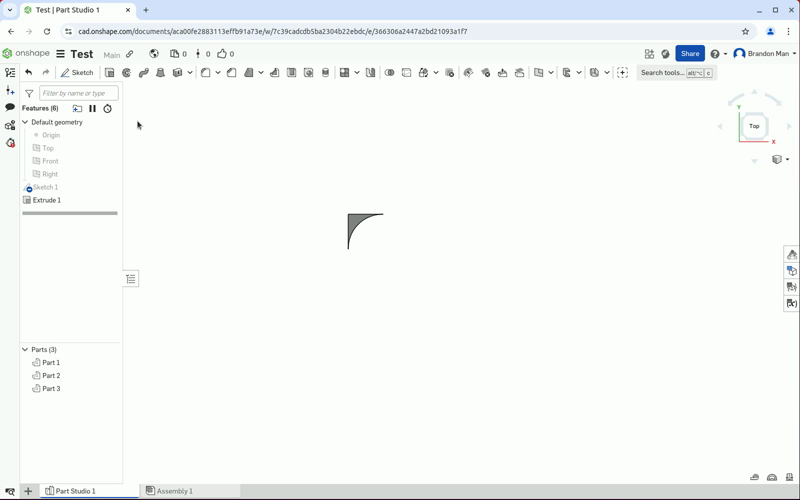
key(shift+h)
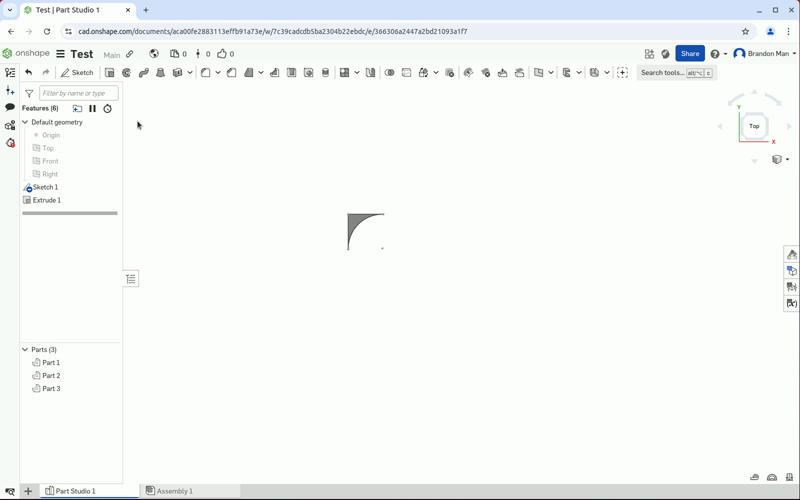
key(shift+h)
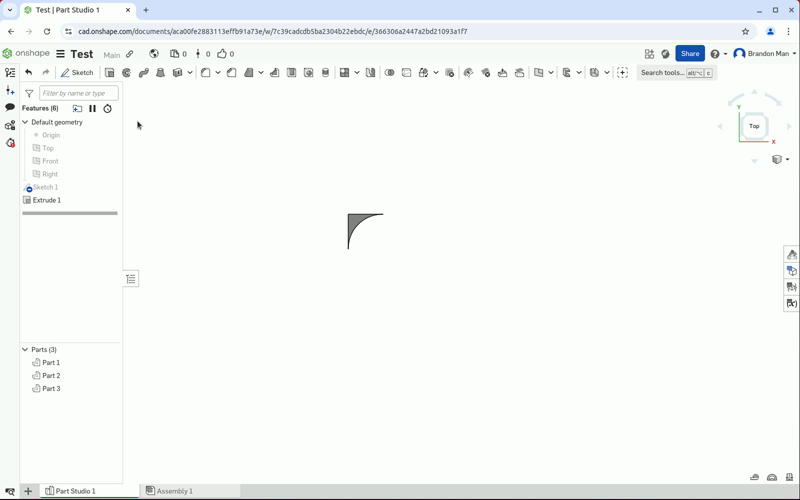
mouse_move(73, 189)
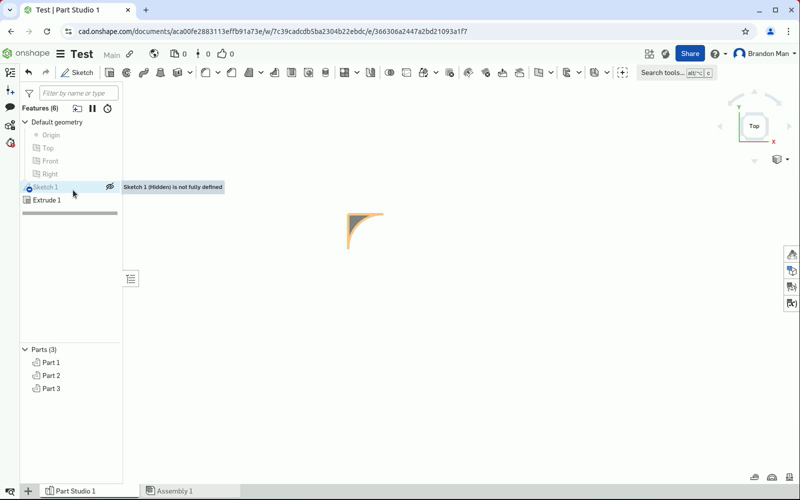
click(73, 189)
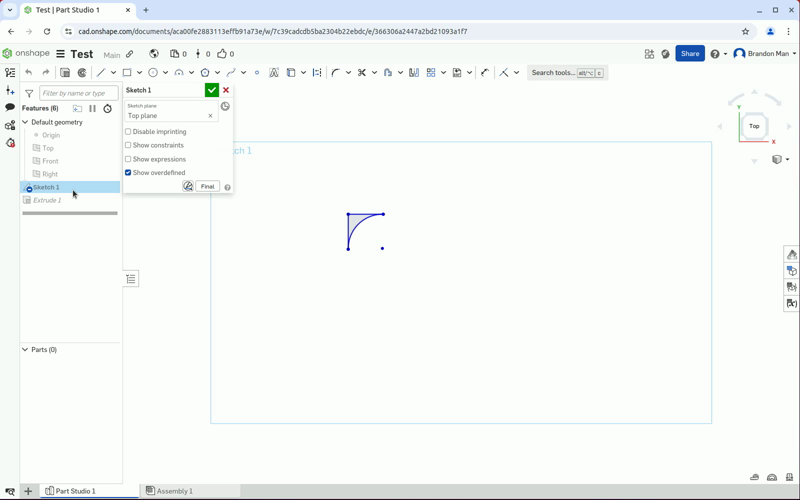
mouse_move(229, 92)
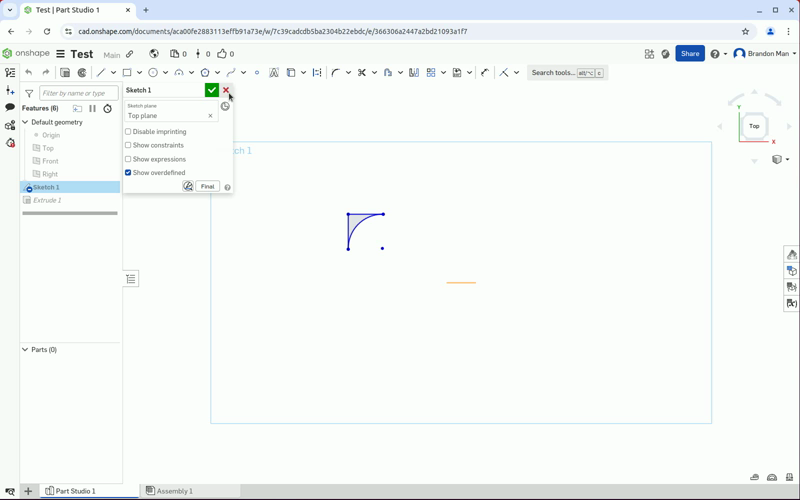
click(229, 92)
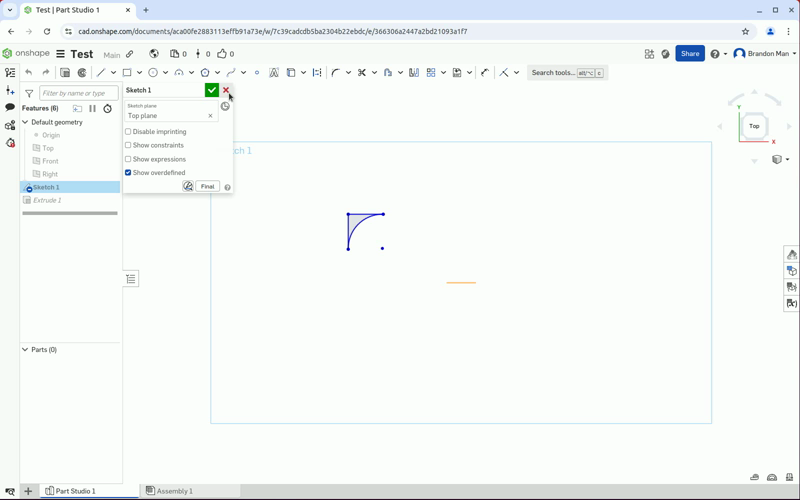
key(shift+s)
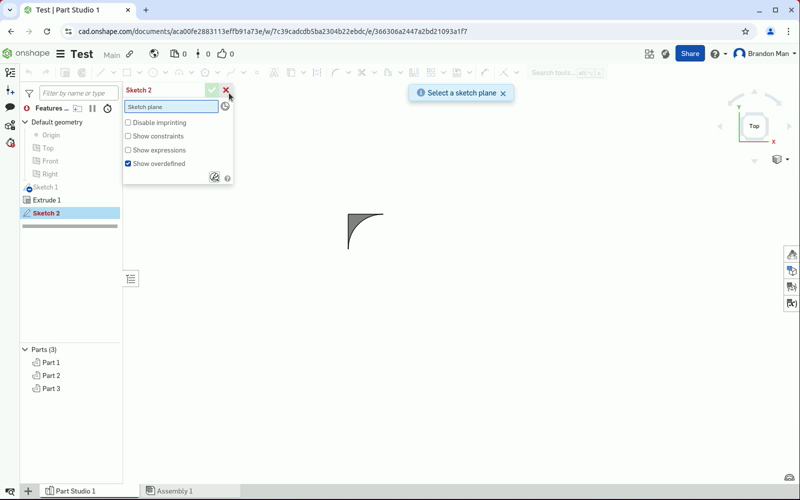
mouse_move(73, 150)
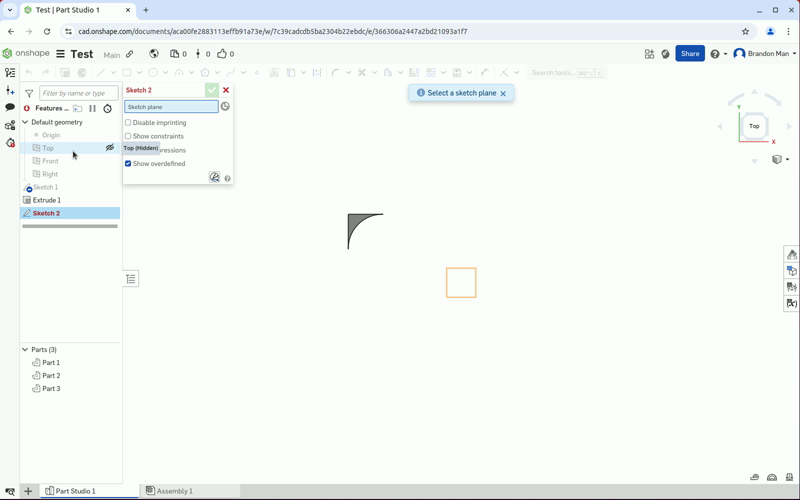
click(73, 150)
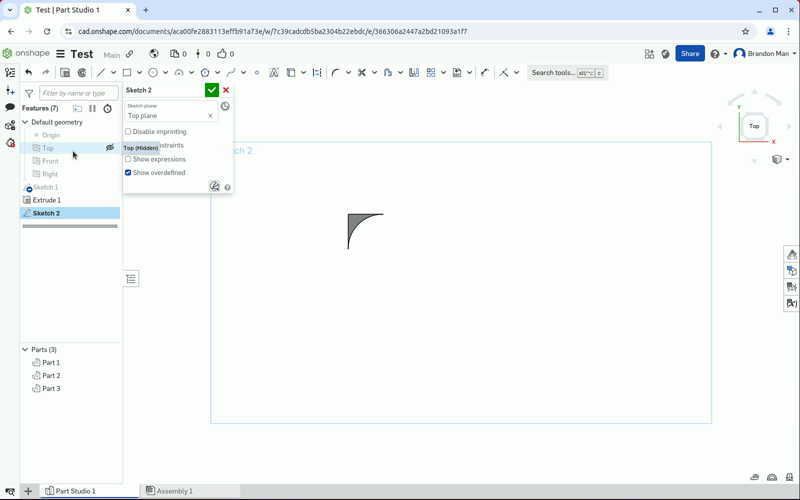
mouse_move(73, 352)
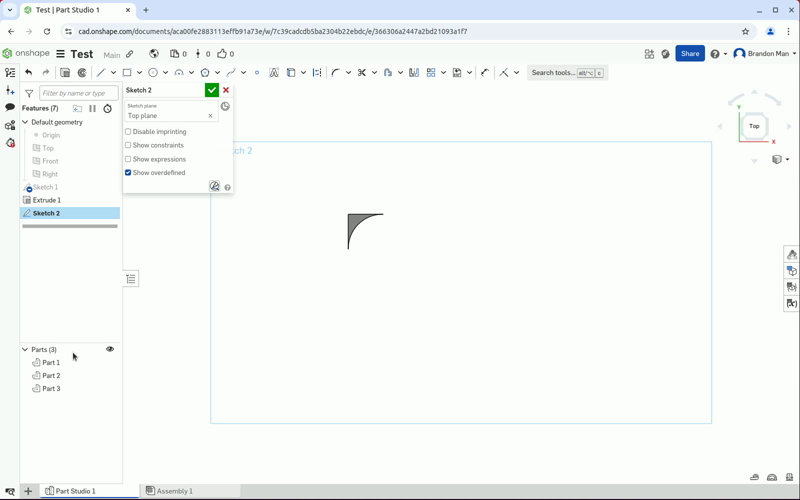
key(y)
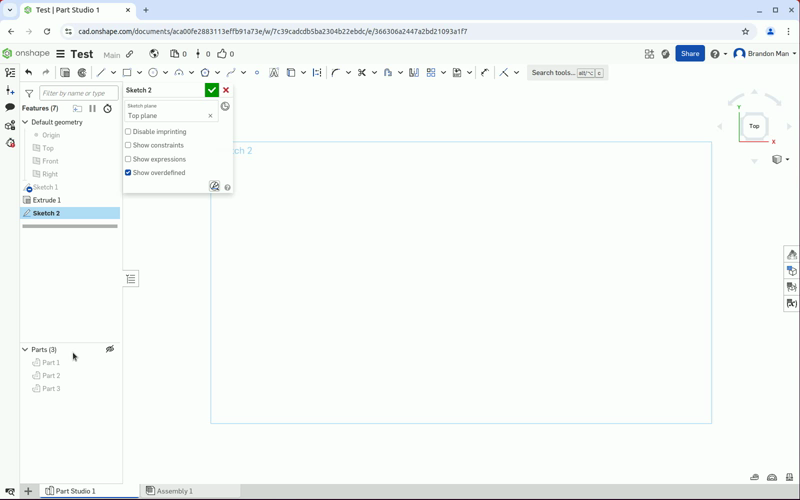
key(l)
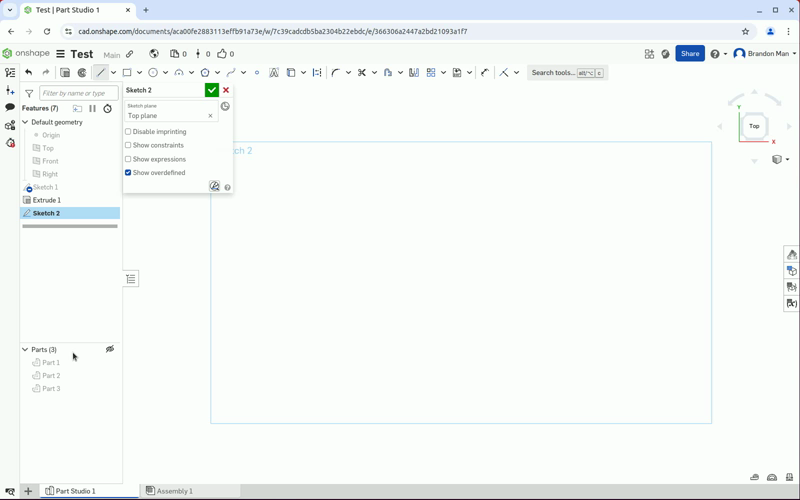
key_down(shift)
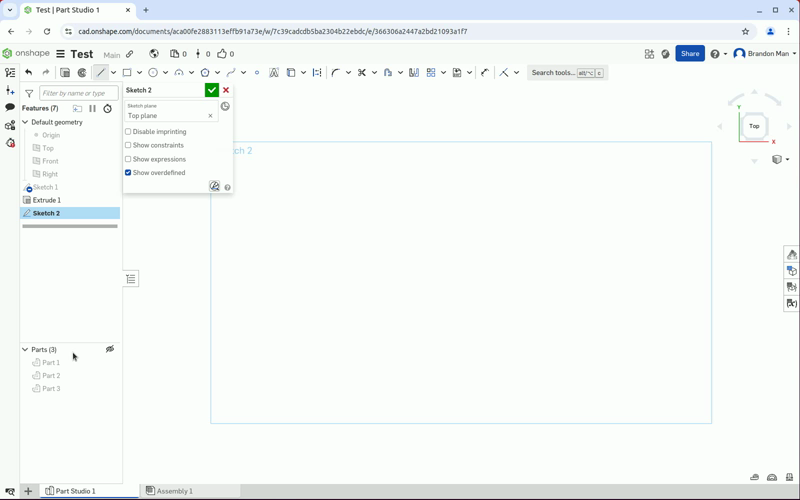
mouse_move(382, 282)
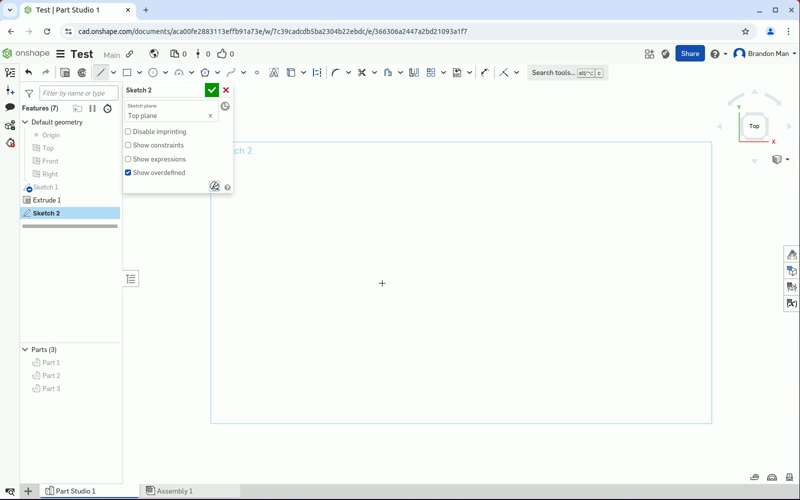
click(382, 282)
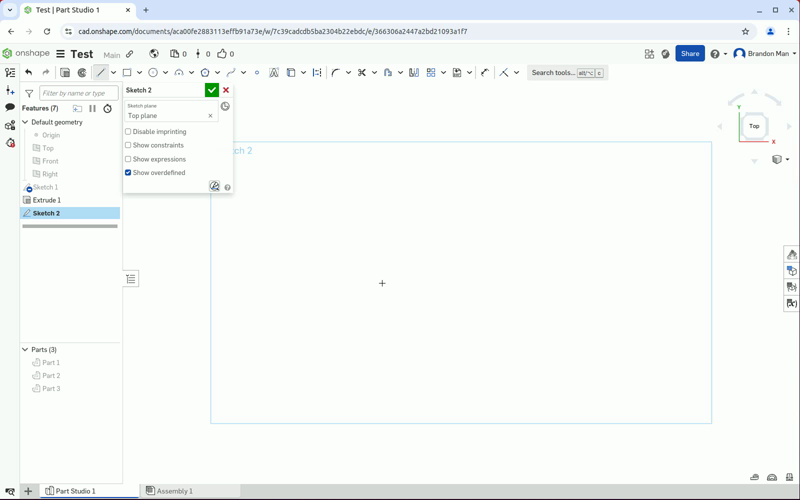
key_up(shift)
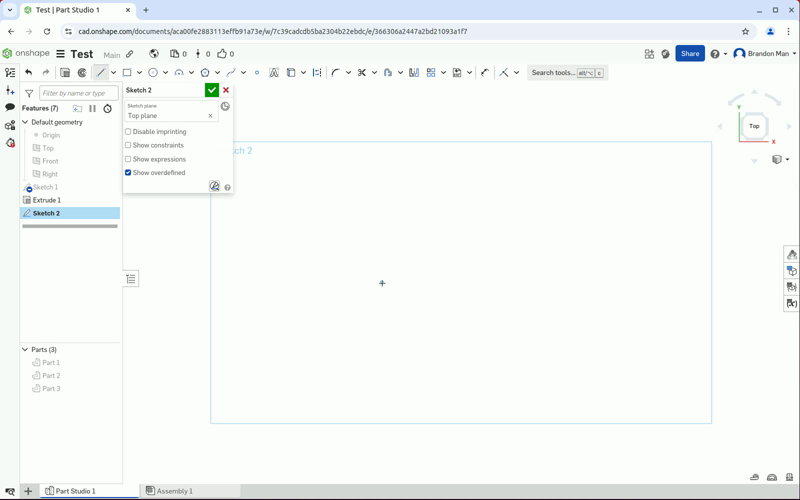
key_down(shift)
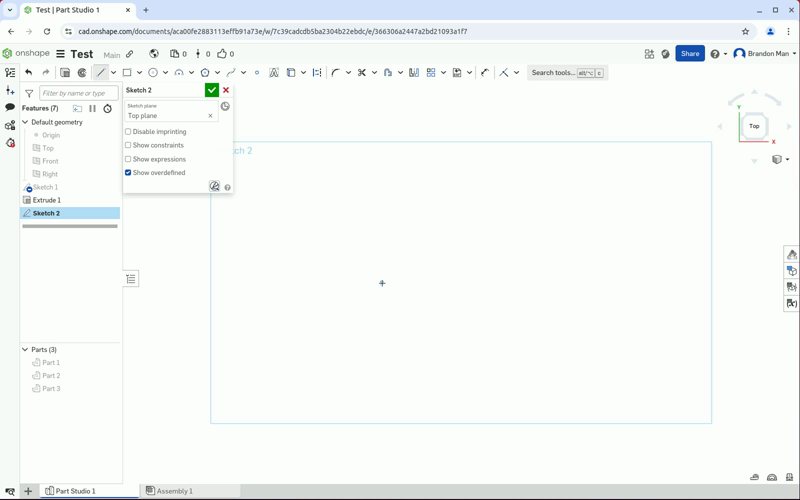
mouse_move(531, 282)
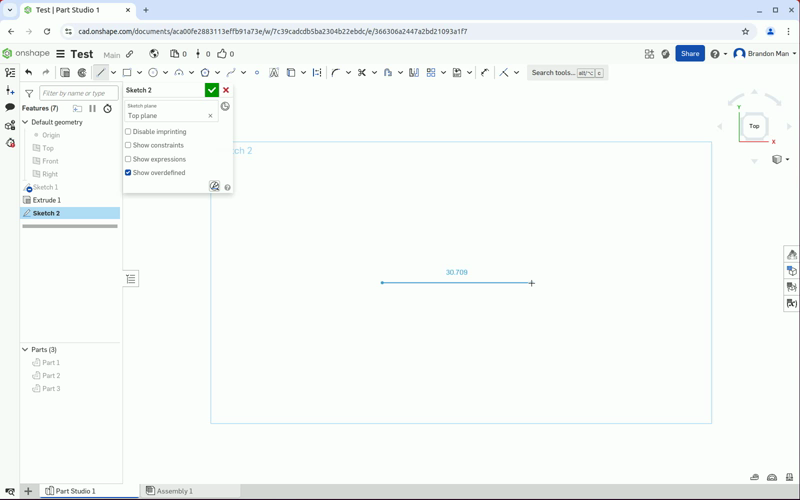
click(531, 282)
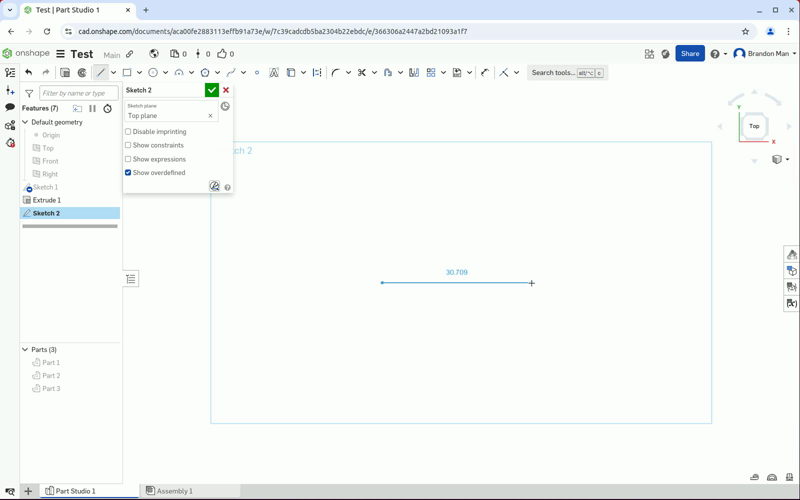
key_up(shift)
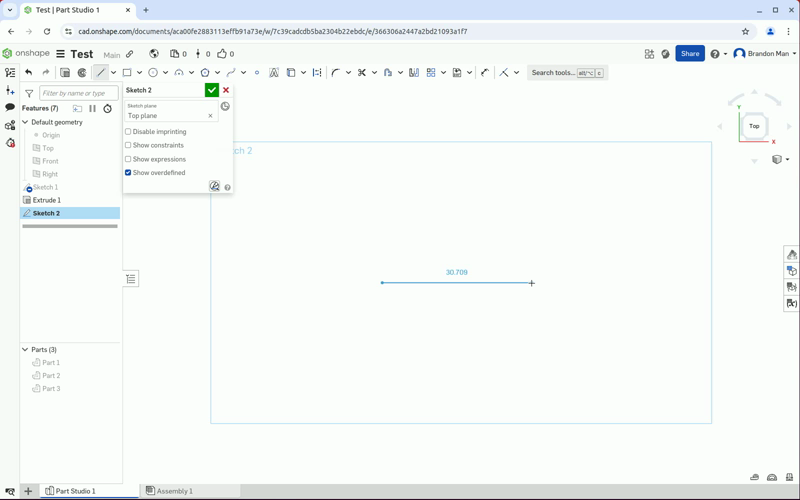
key_down(shift)
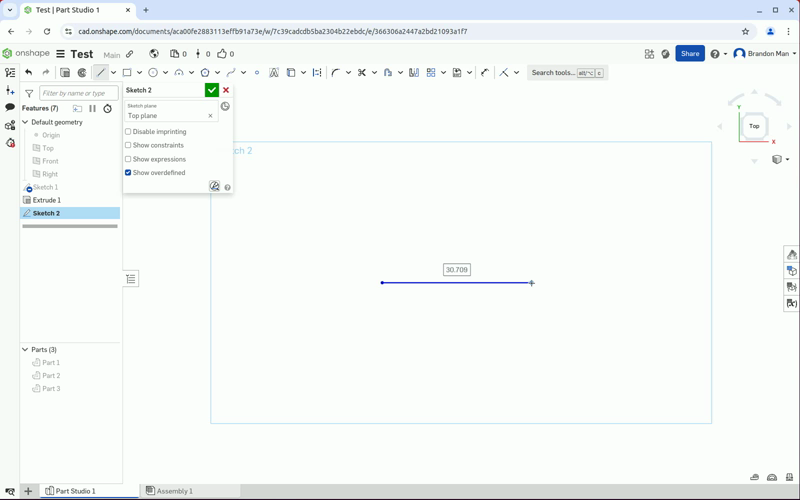
mouse_move(531, 216)
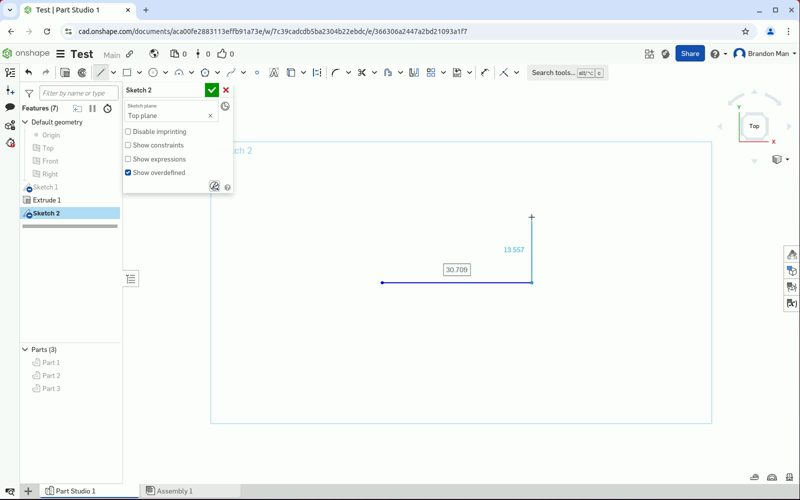
click(531, 216)
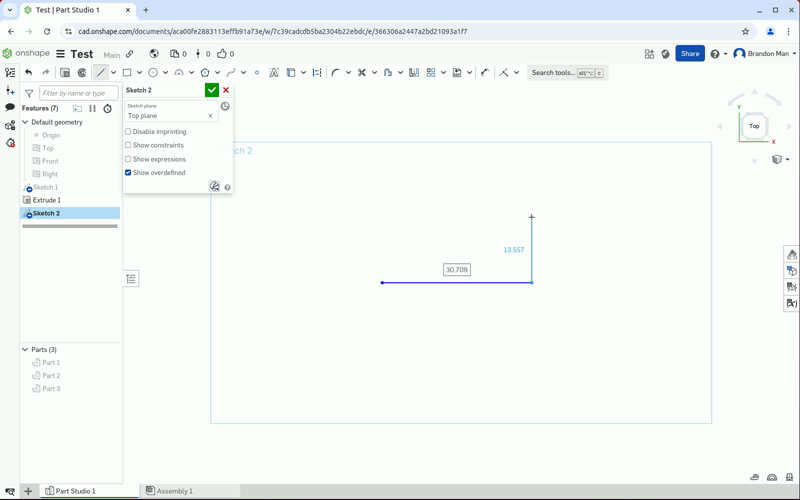
key_up(shift)
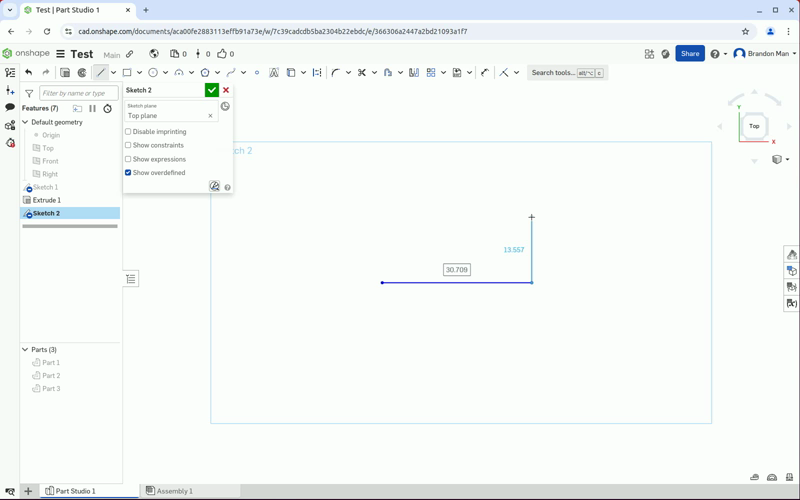
key_down(shift)
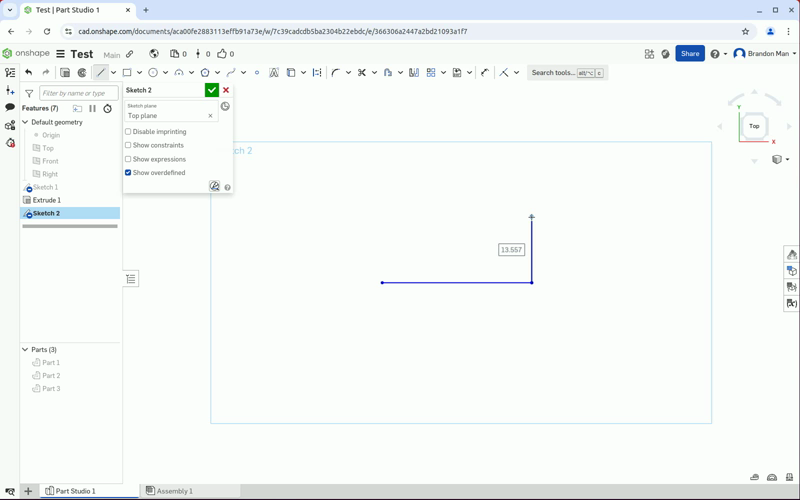
mouse_move(382, 216)
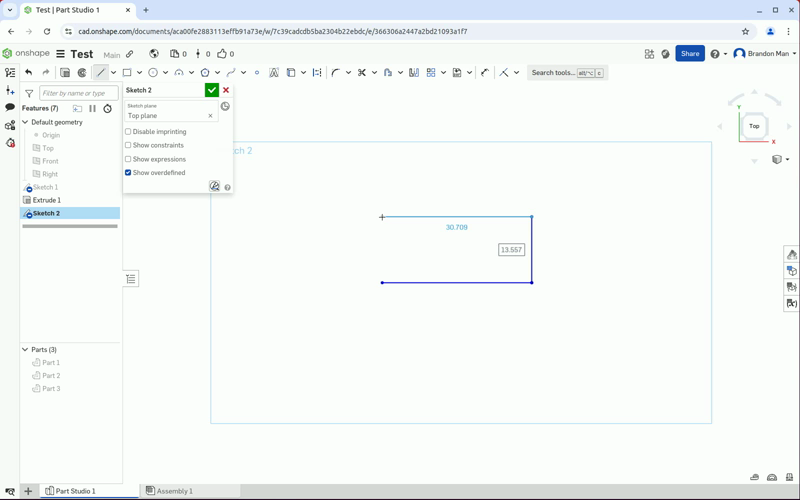
click(382, 216)
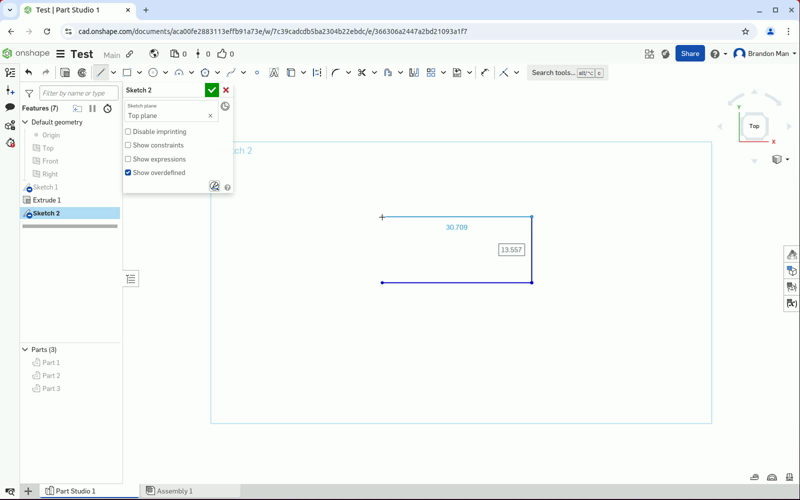
key_up(shift)
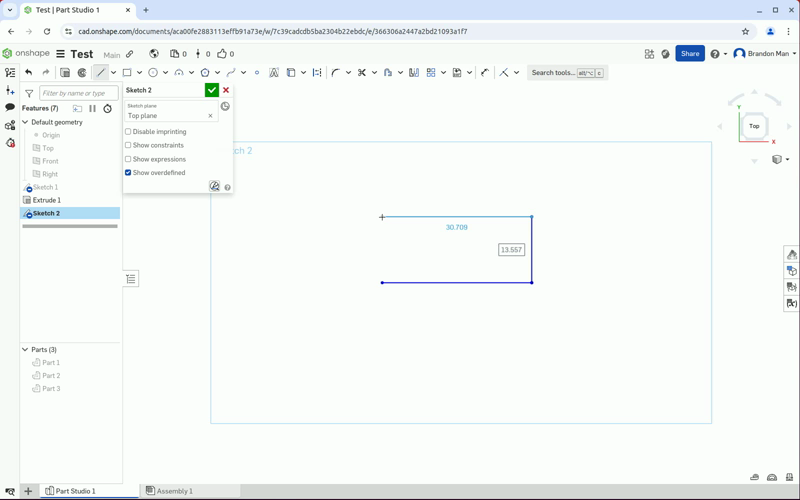
key(esc)
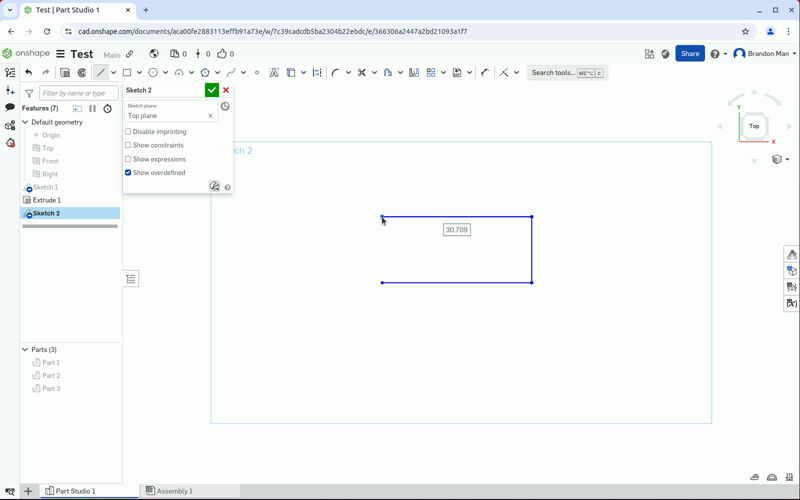
key(a)
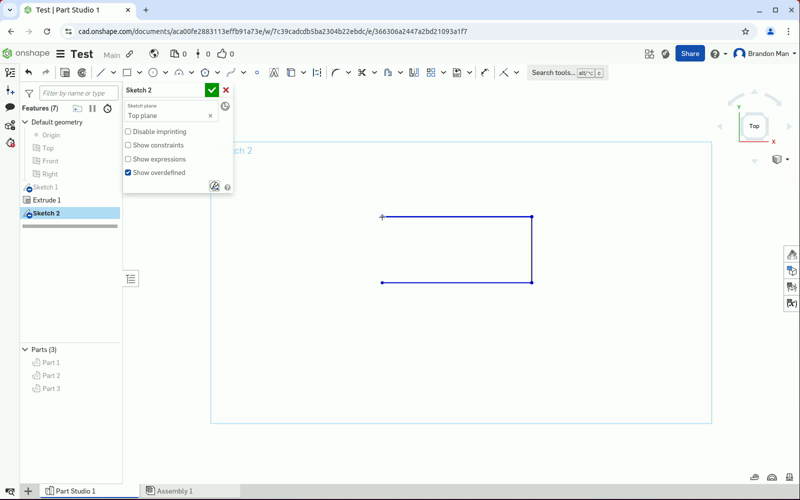
mouse_move(382, 216)
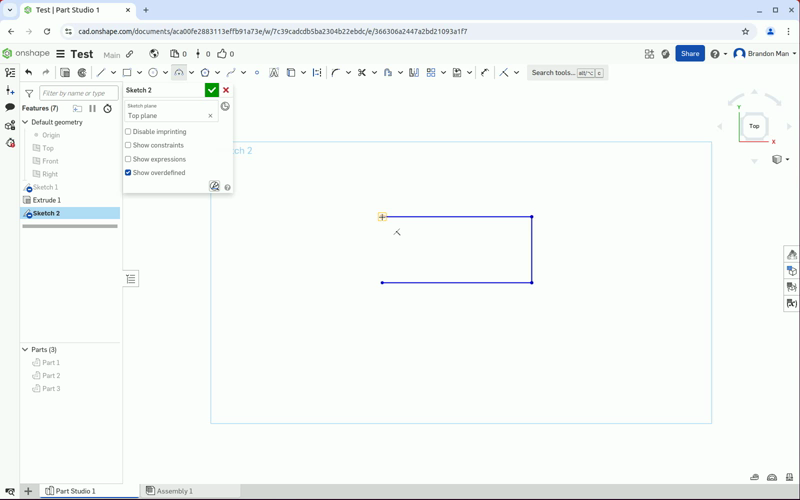
click(382, 216)
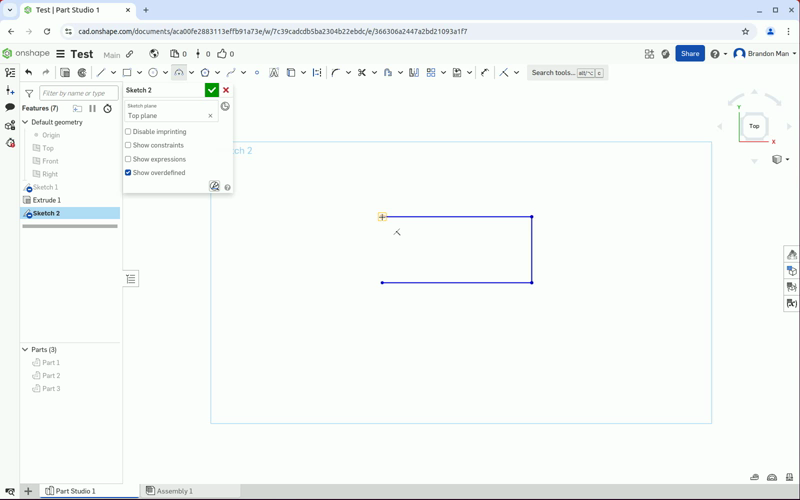
mouse_move(382, 282)
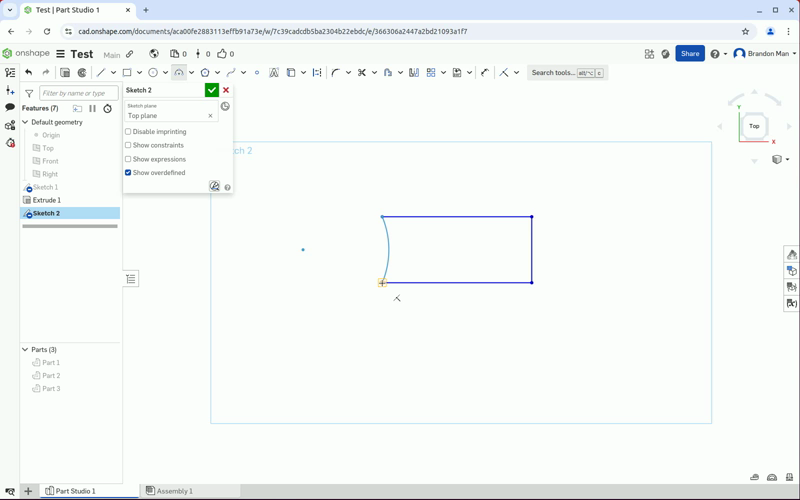
click(382, 282)
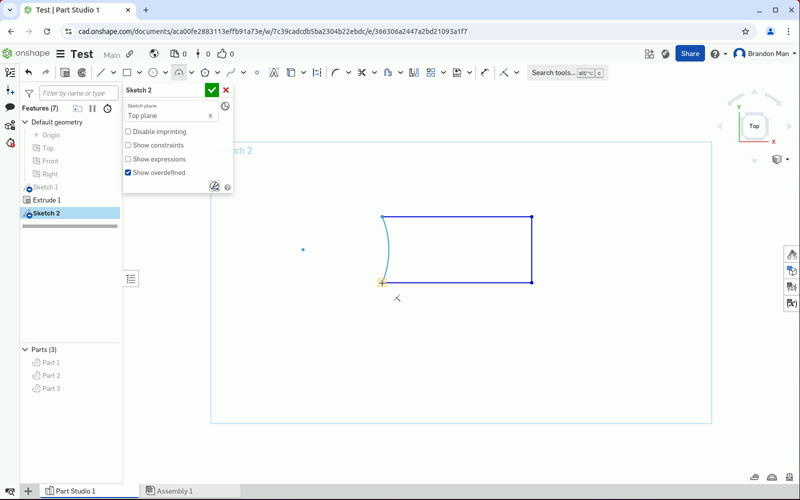
key_down(shift)
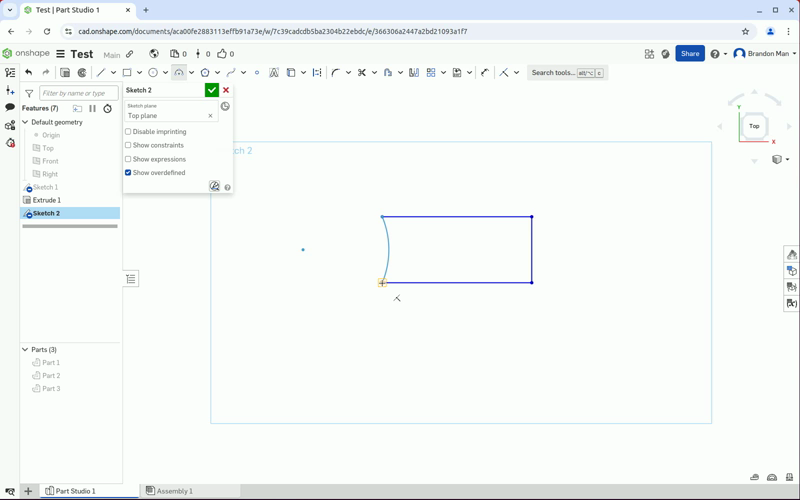
mouse_move(415, 249)
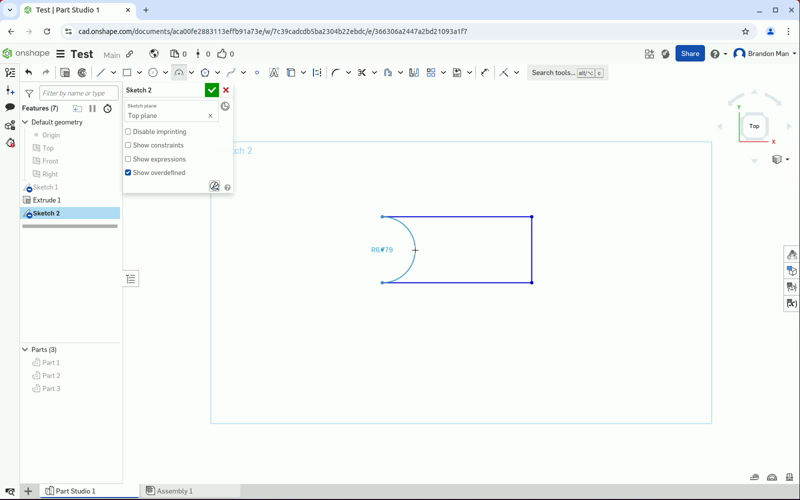
click(415, 249)
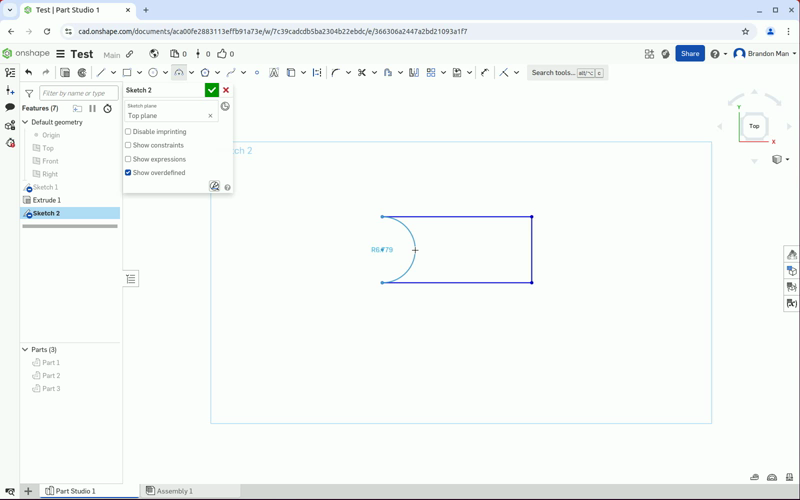
key_up(shift)
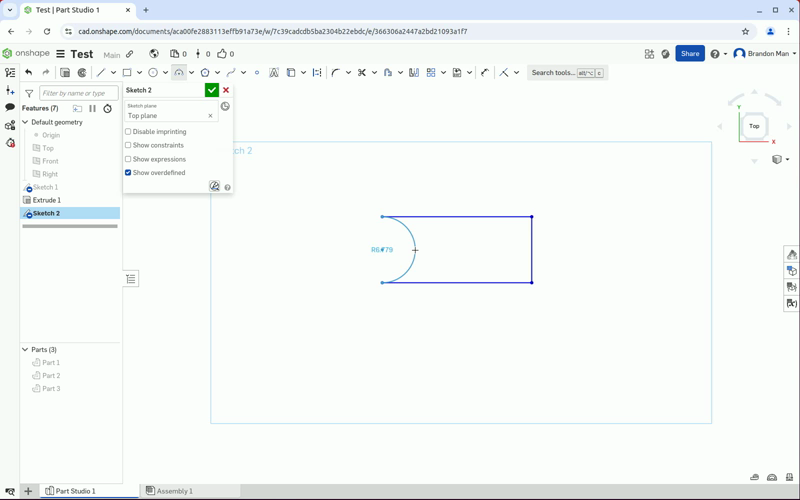
key(esc)
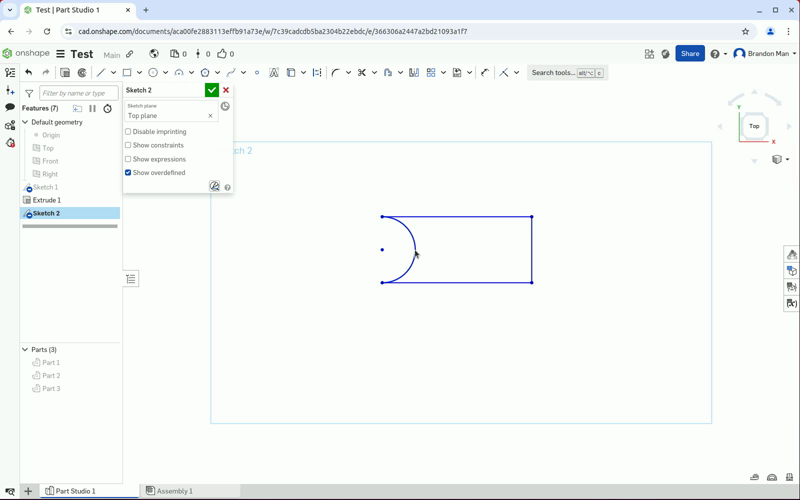
mouse_move(396, 233)
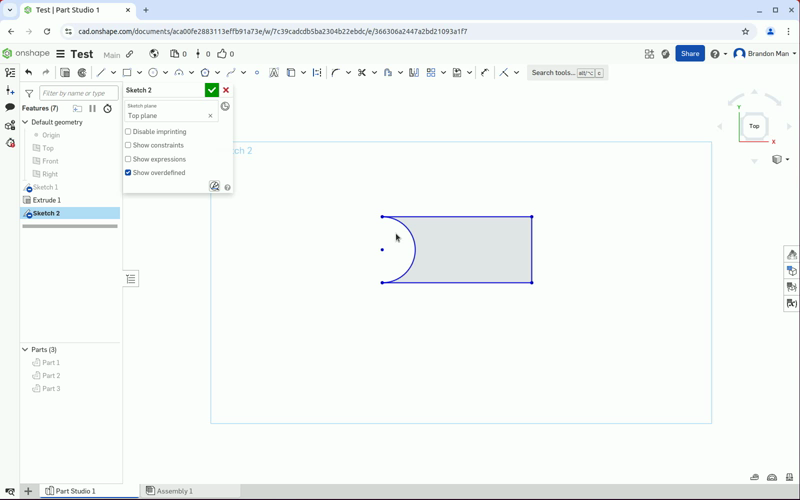
scroll(6)
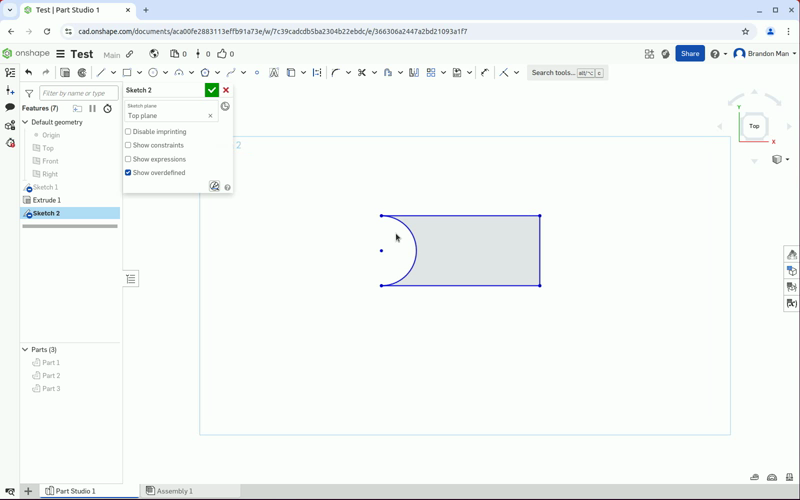
scroll(6)
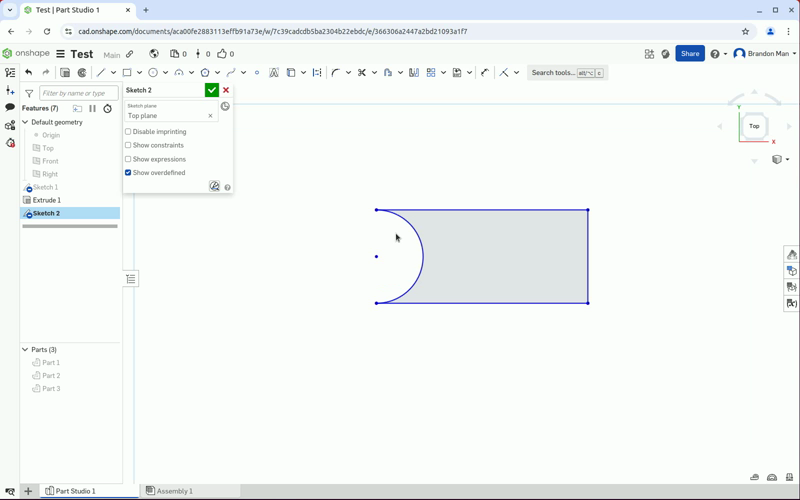
scroll(6)
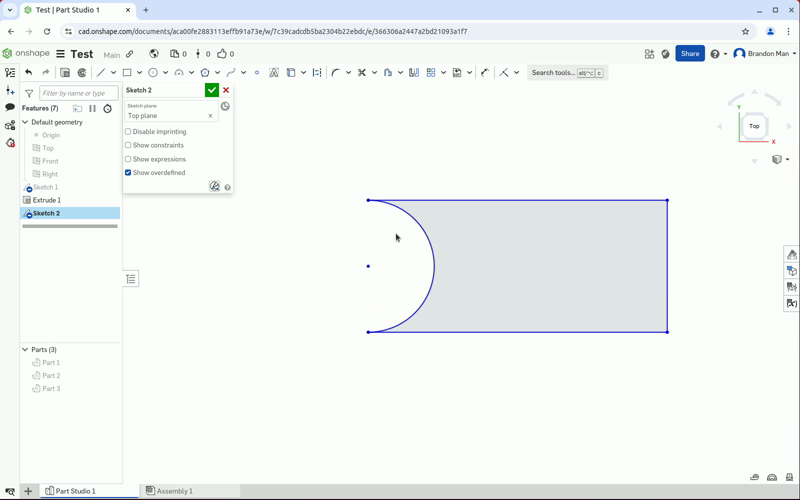
scroll(6)
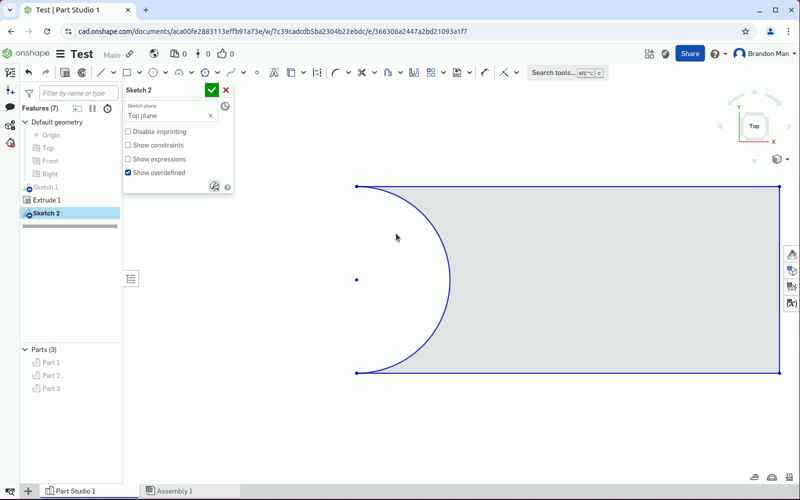
scroll(6)
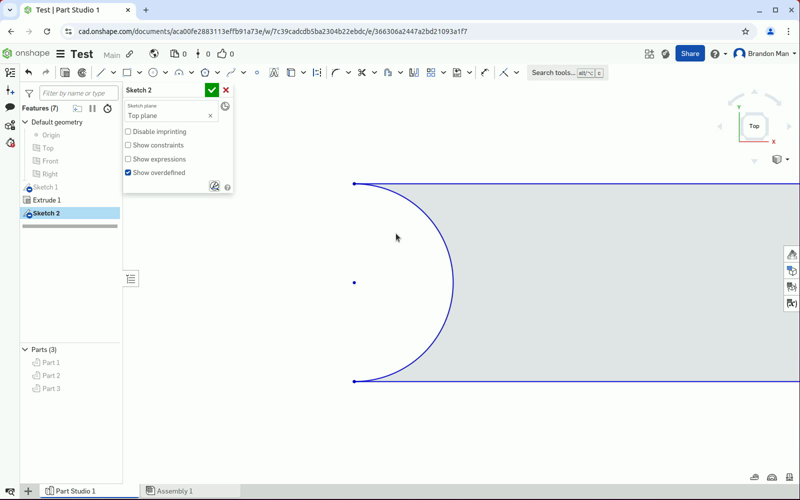
scroll(6)
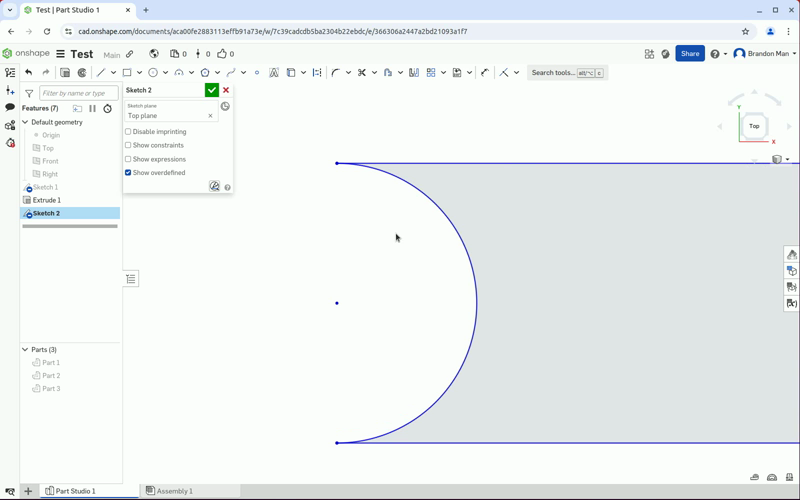
scroll(6)
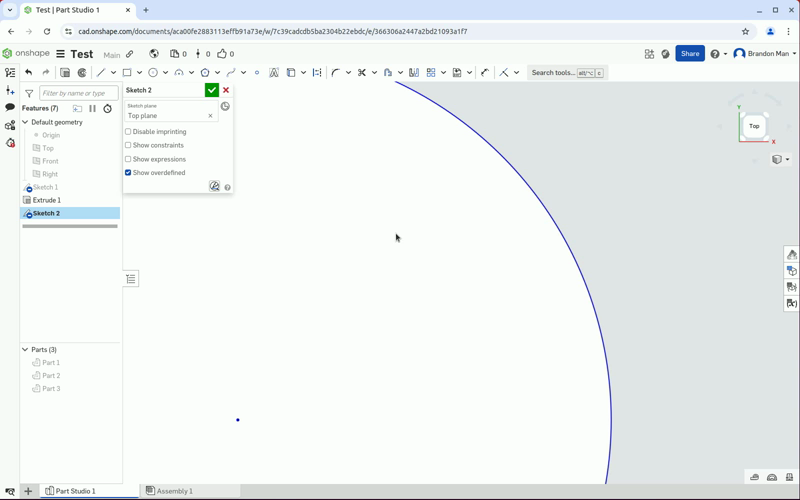
click(396, 233)
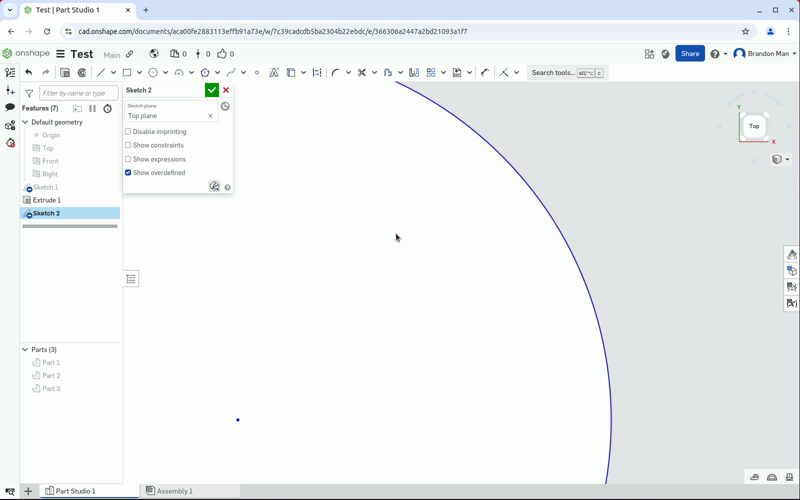
scroll(-6)
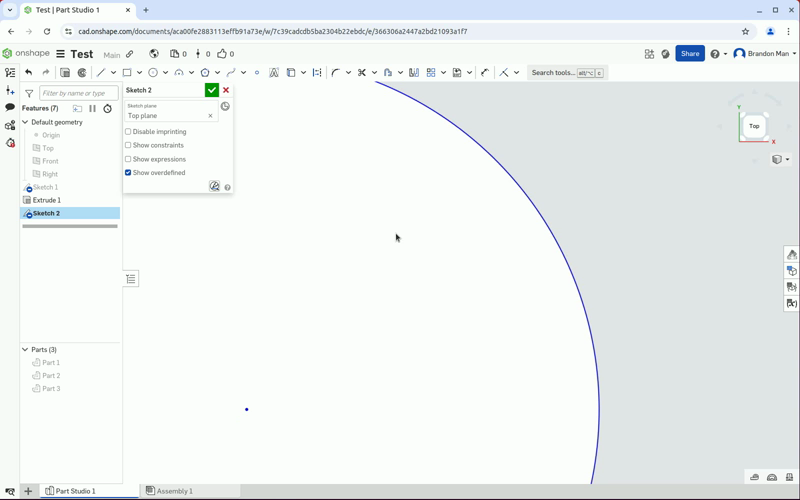
scroll(-6)
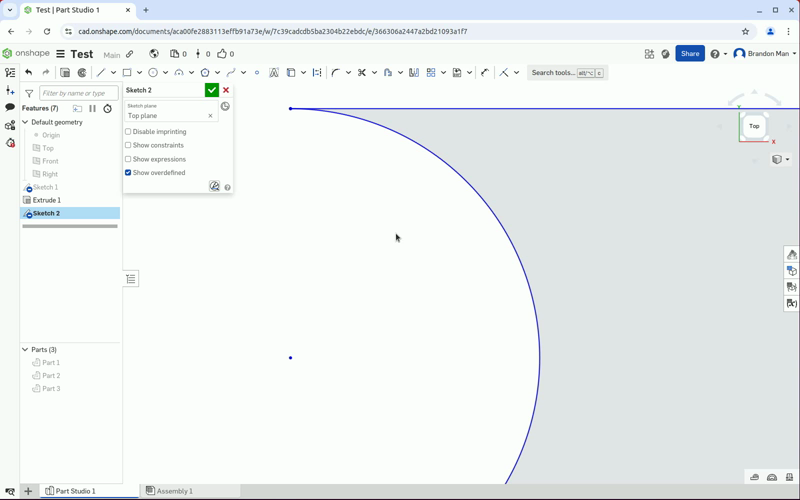
scroll(-6)
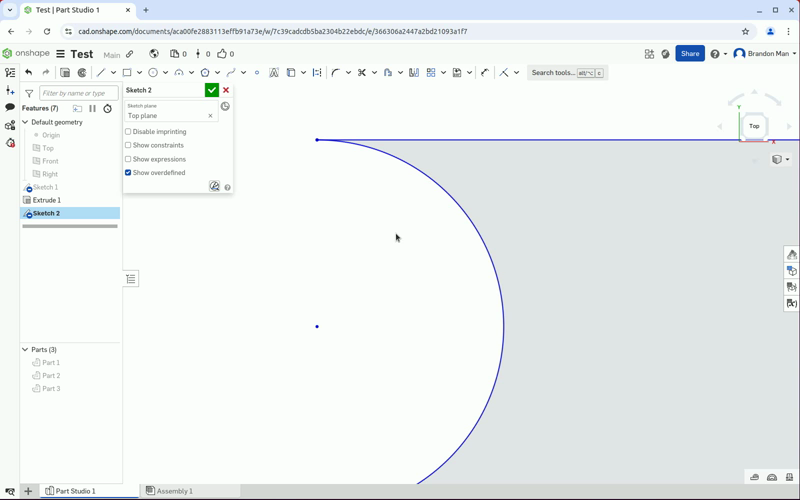
scroll(-6)
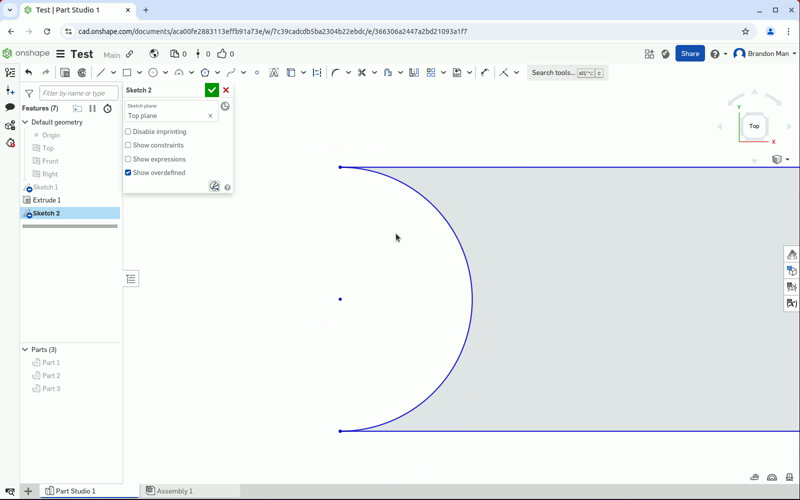
scroll(-6)
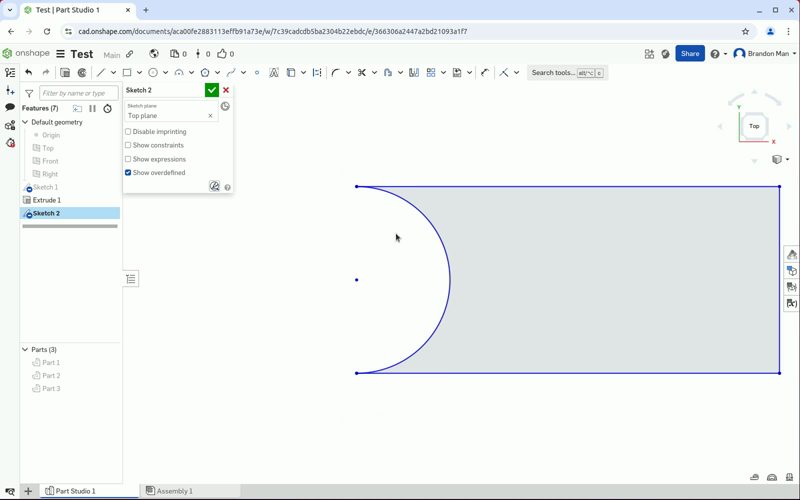
scroll(-6)
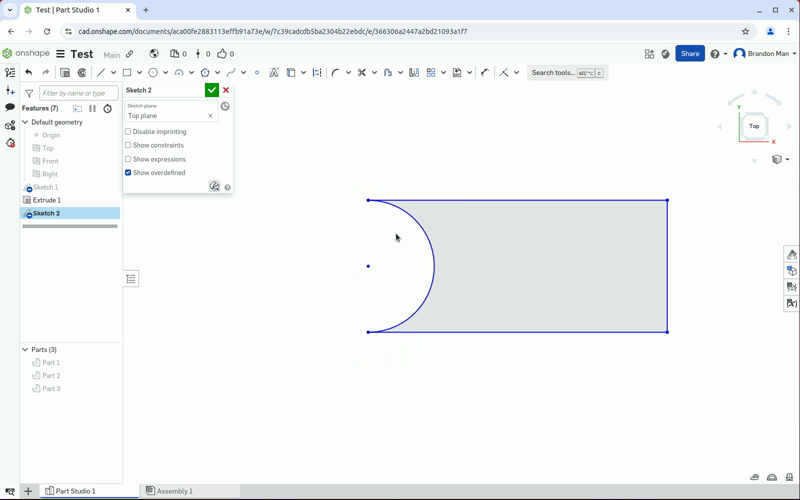
scroll(-6)
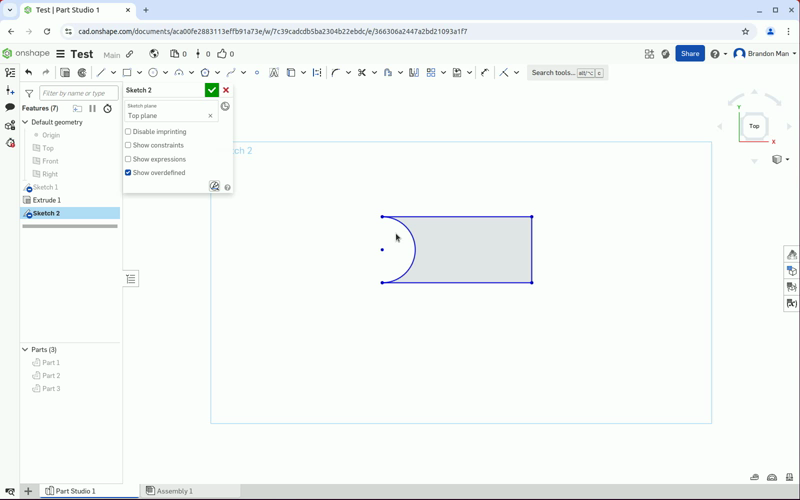
mouse_move(73, 352)
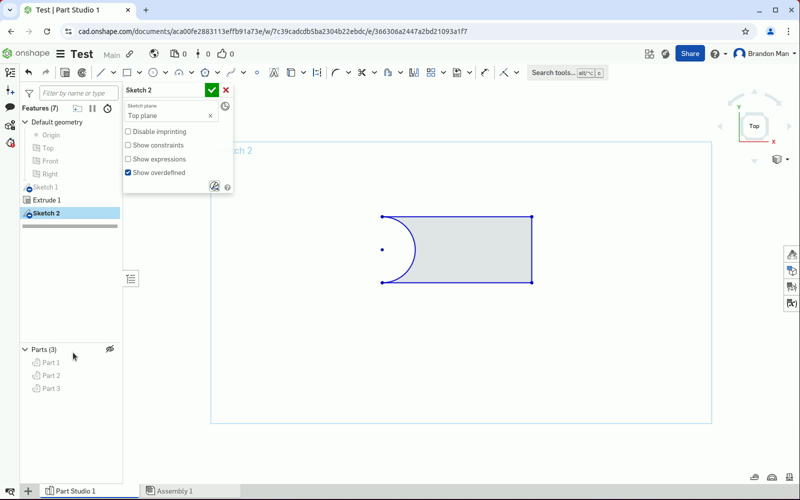
key(shift+y)
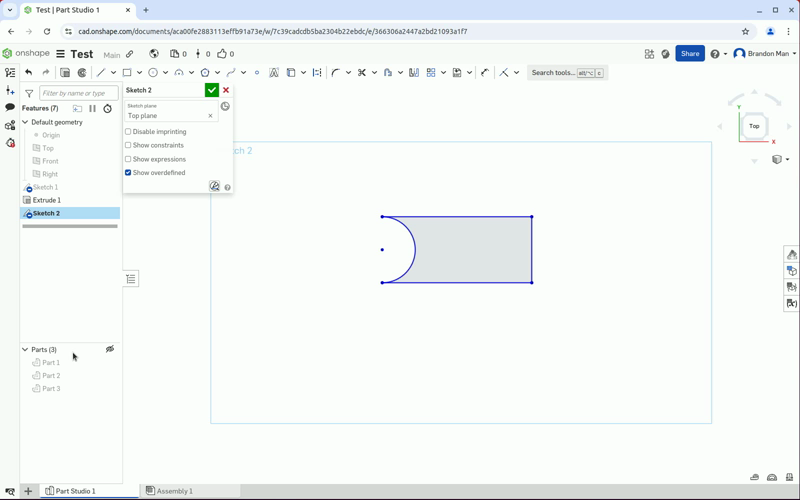
key(shift+e)
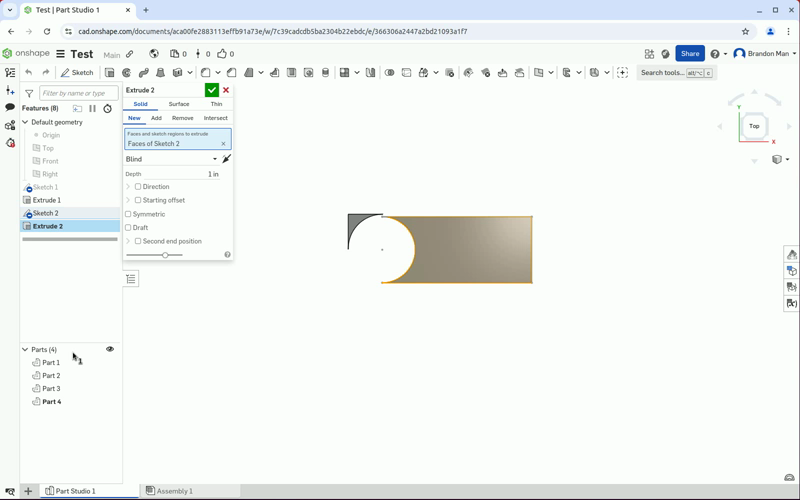
mouse_move(143, 106)
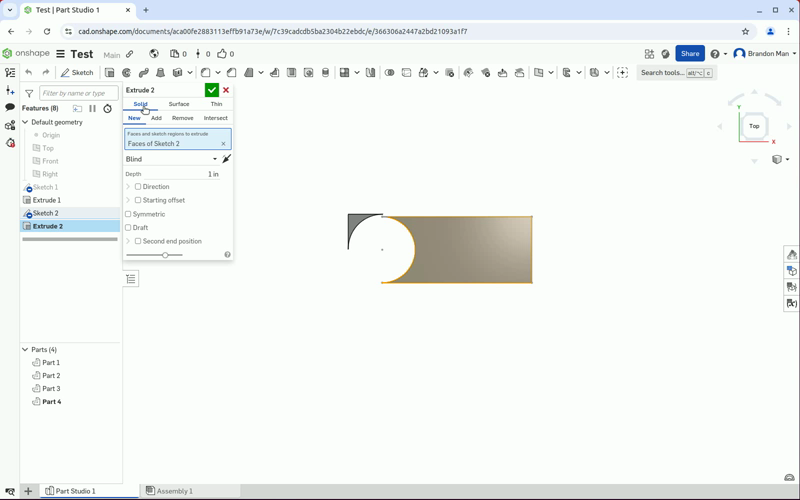
click(143, 106)
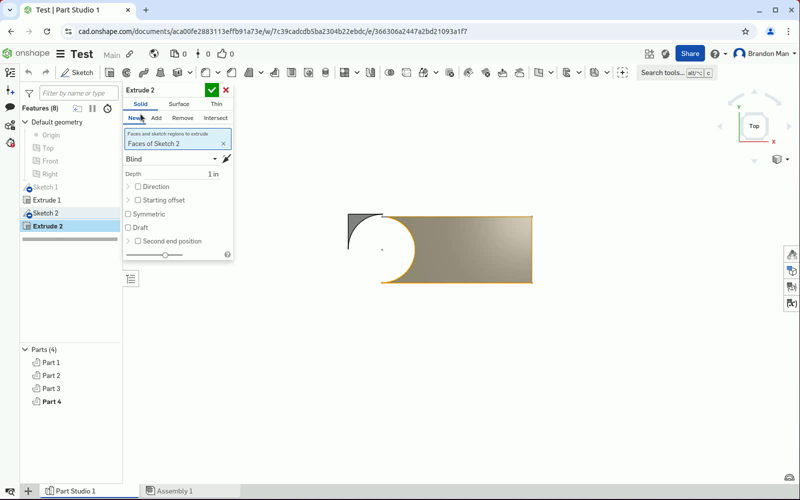
mouse_move(137, 120)
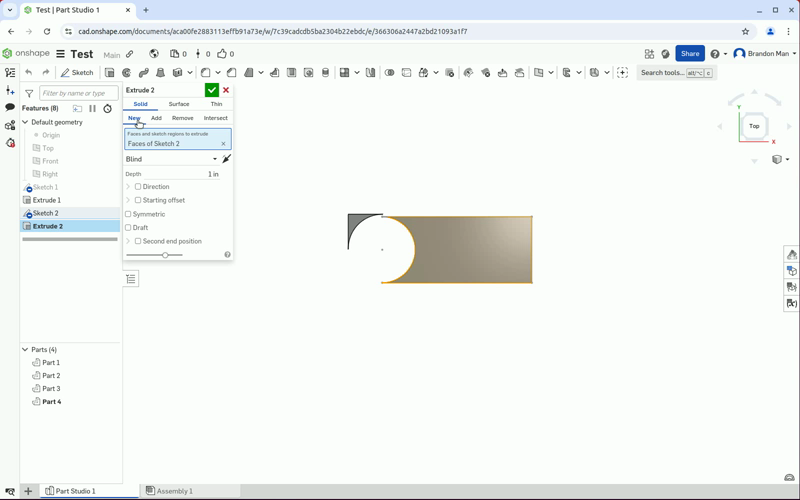
click(137, 120)
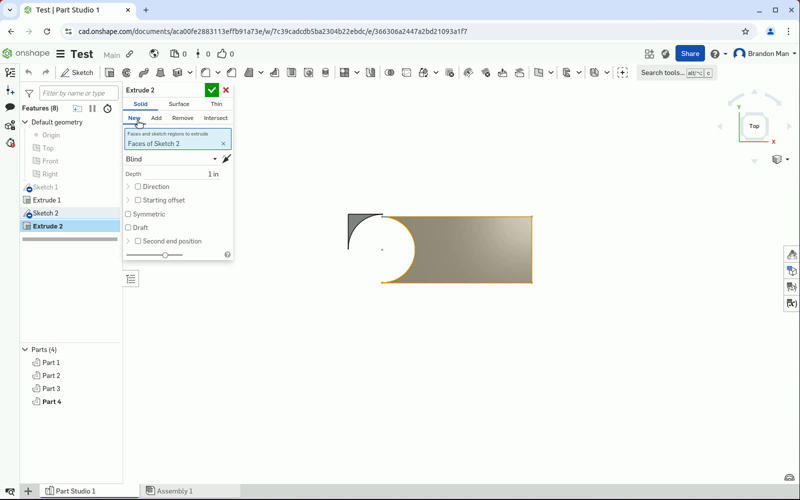
key(tab, 4)
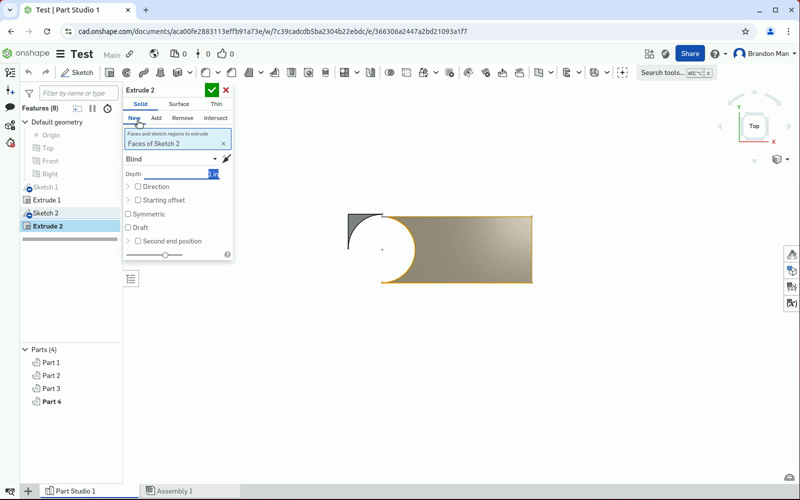
text(6.981)
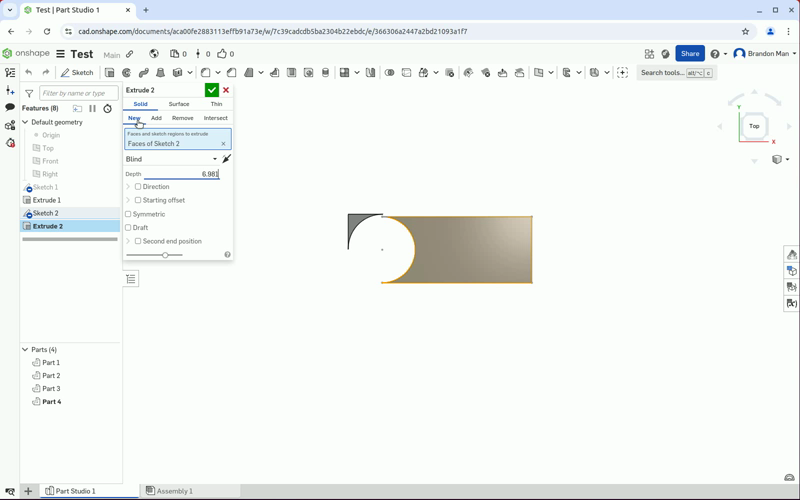
key(enter)
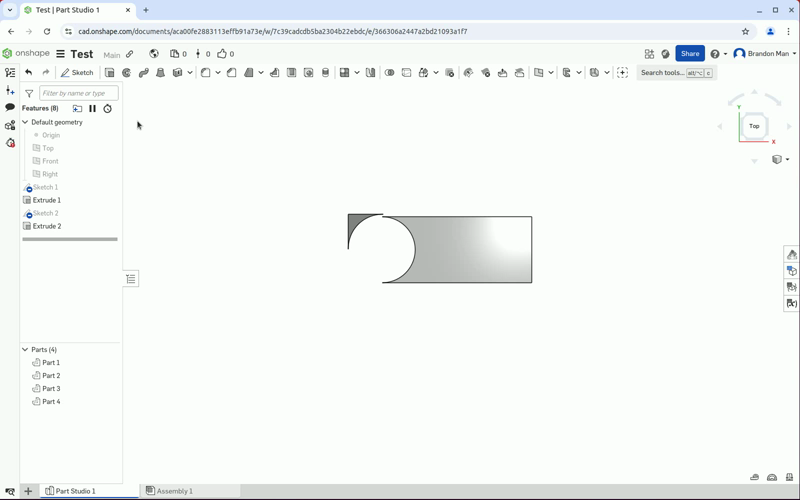
key(shift+h)
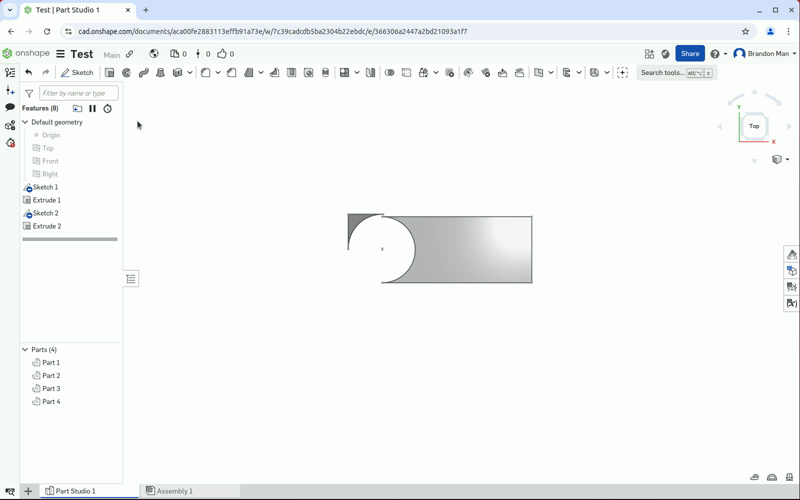
key(shift+h)
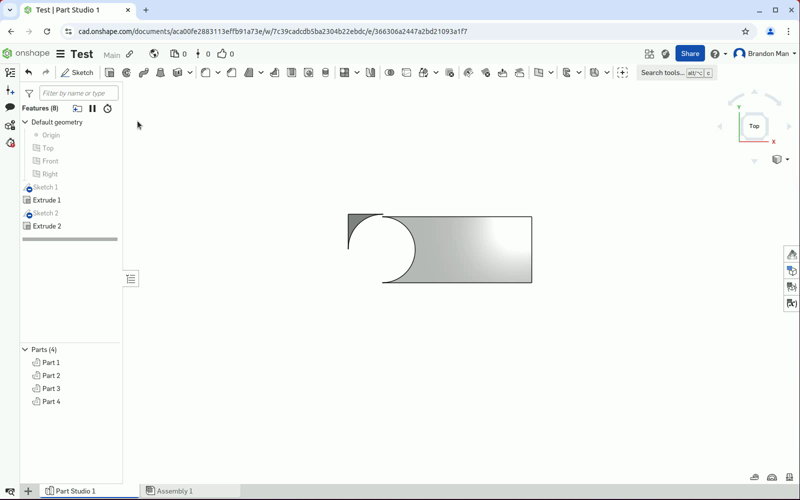
mouse_move(73, 189)
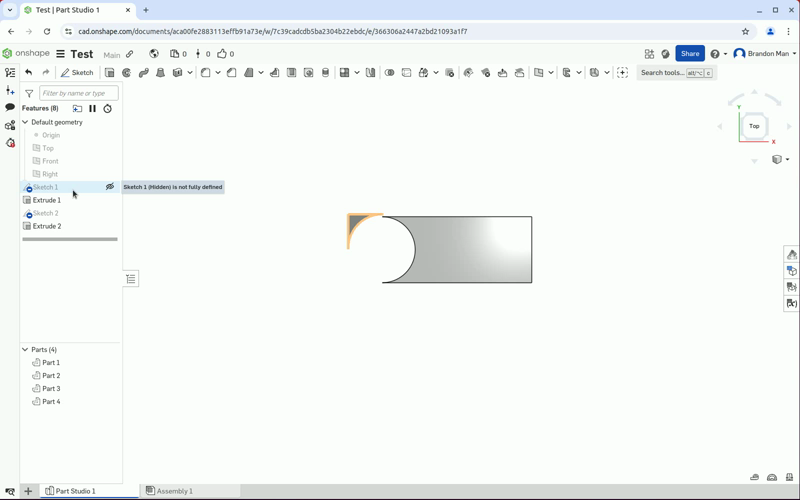
click(73, 189)
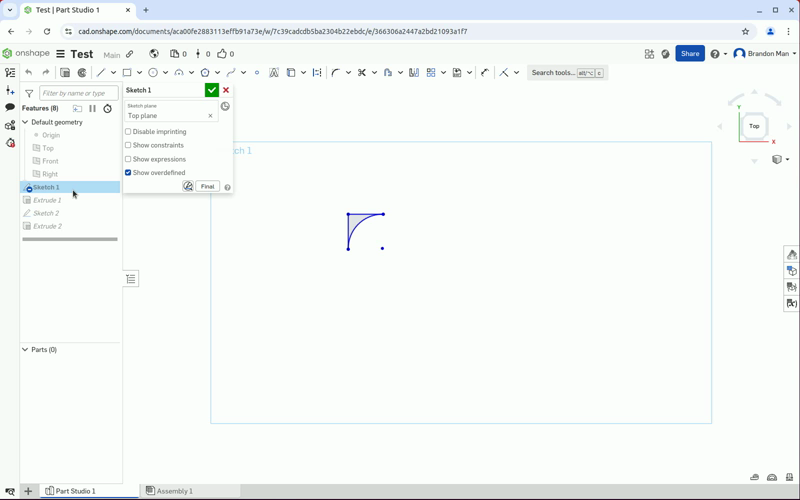
mouse_move(229, 92)
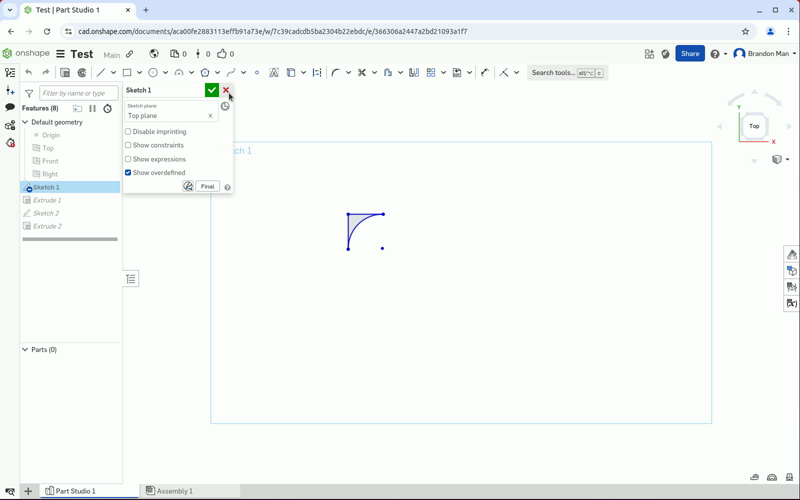
click(229, 92)
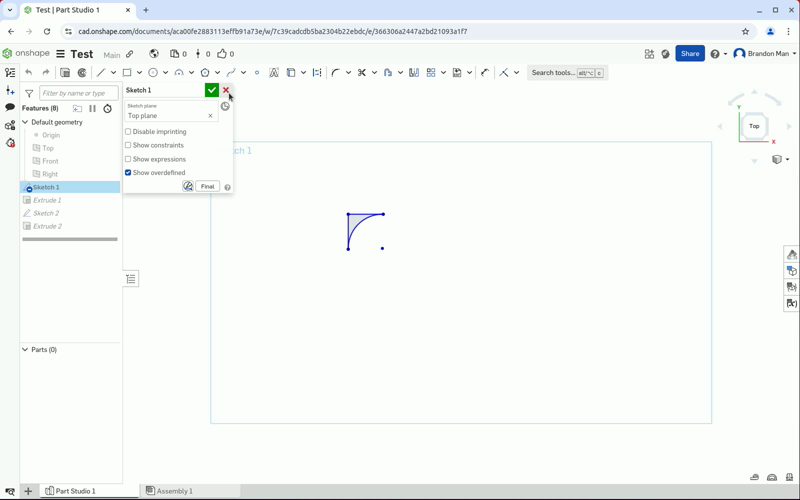
key(shift+s)
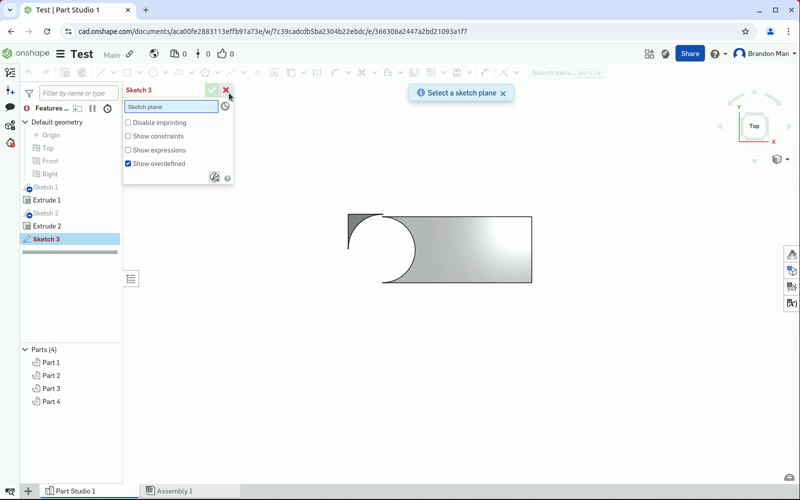
mouse_move(73, 150)
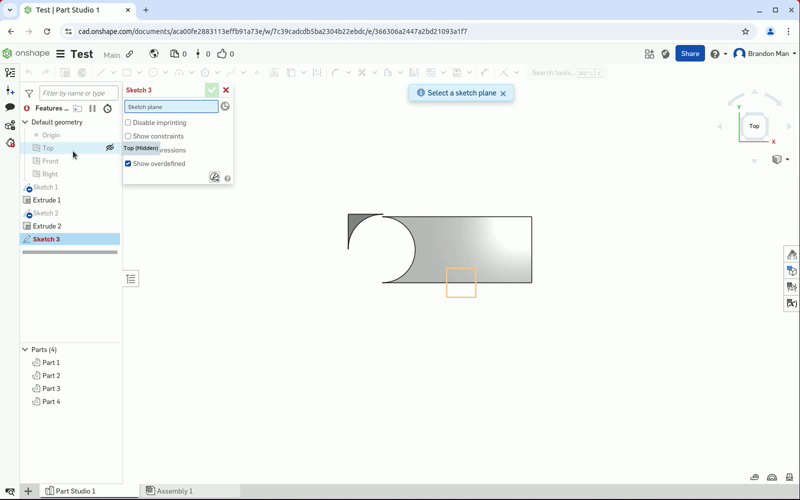
click(73, 150)
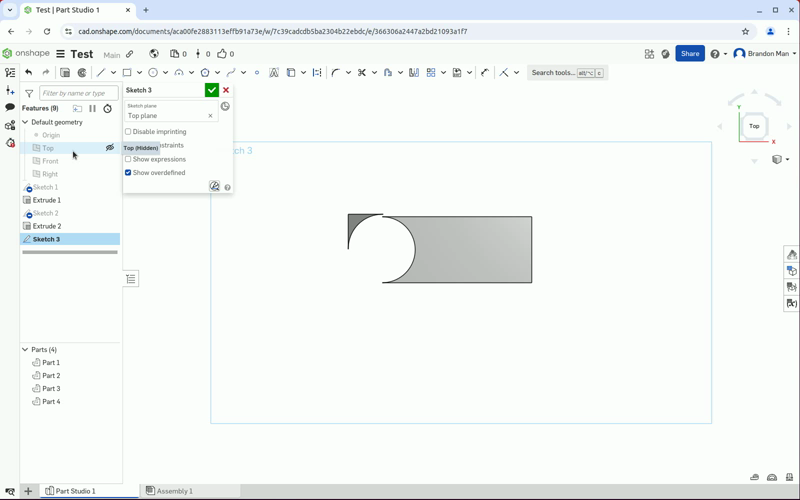
mouse_move(73, 352)
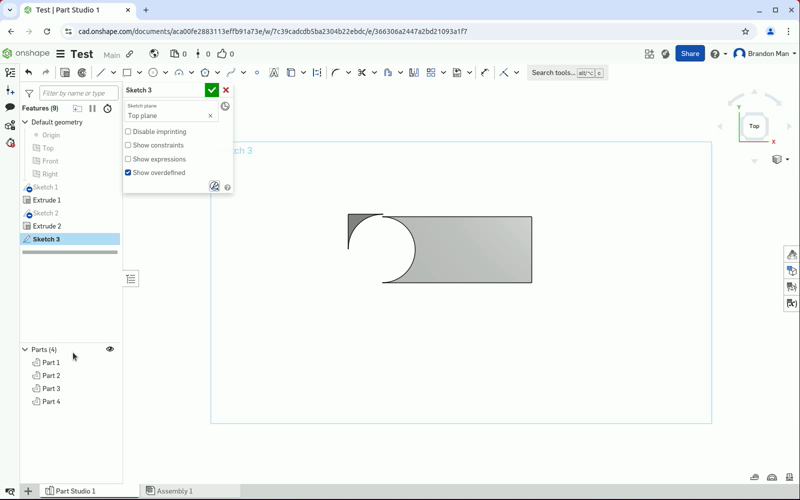
key(y)
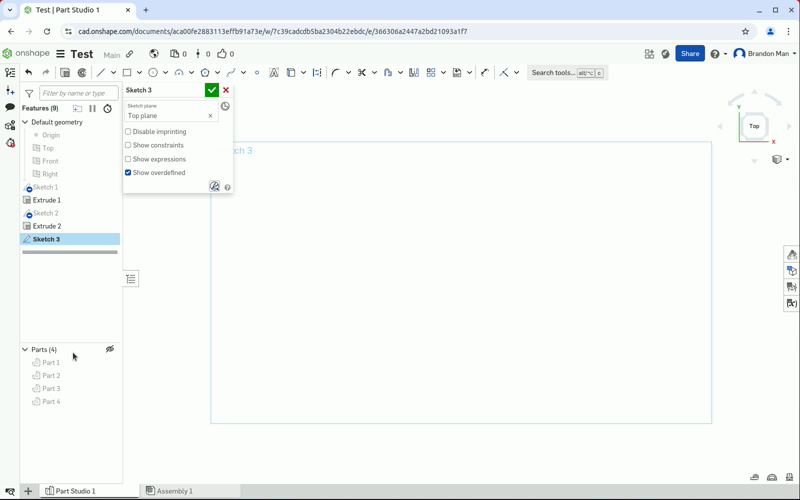
key(l)
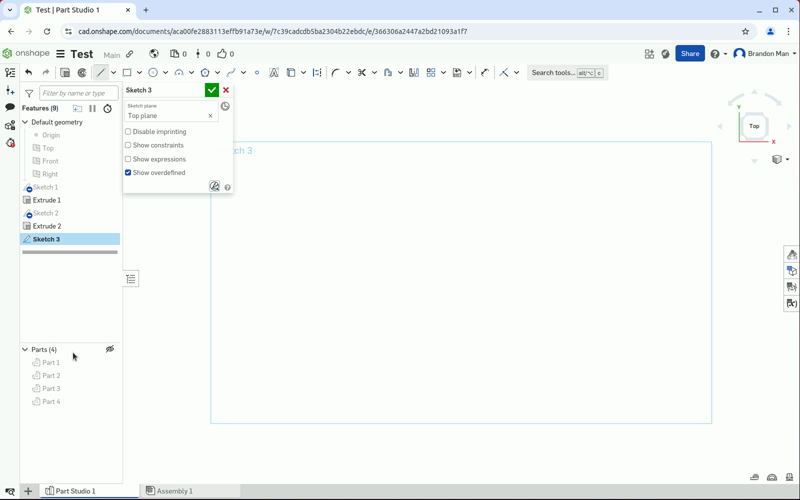
key_down(shift)
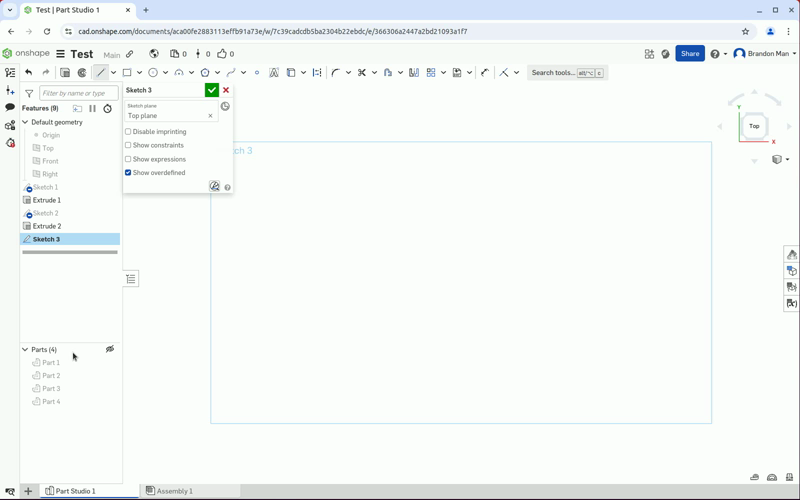
mouse_move(348, 282)
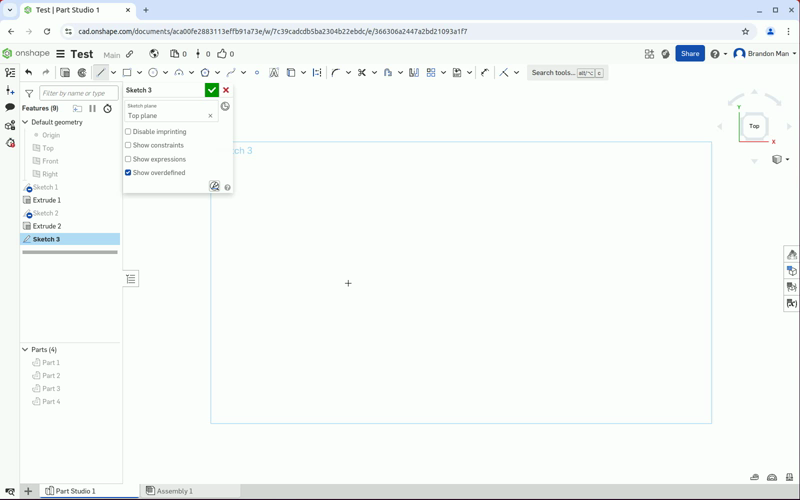
click(348, 282)
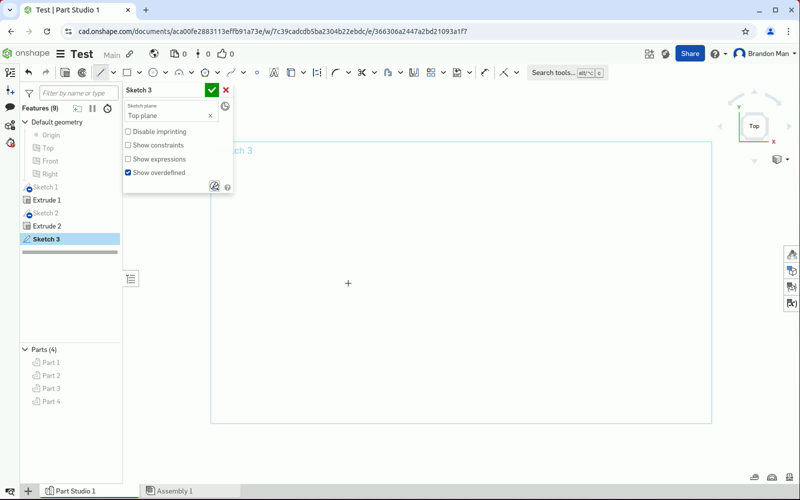
key_up(shift)
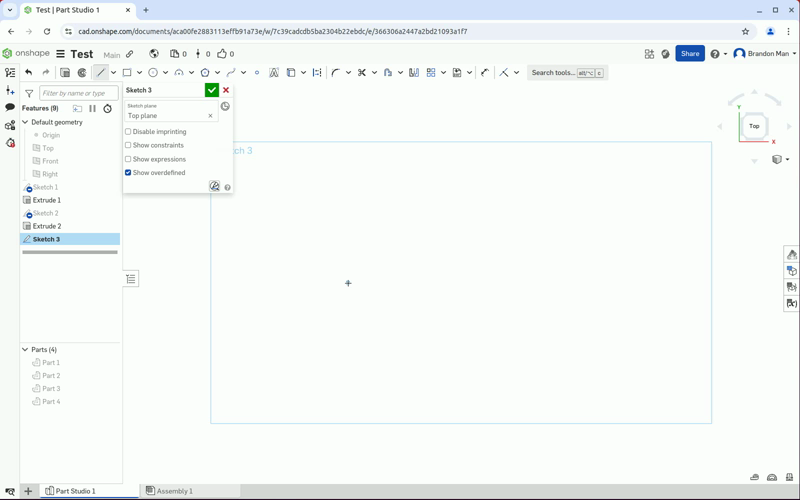
key_down(shift)
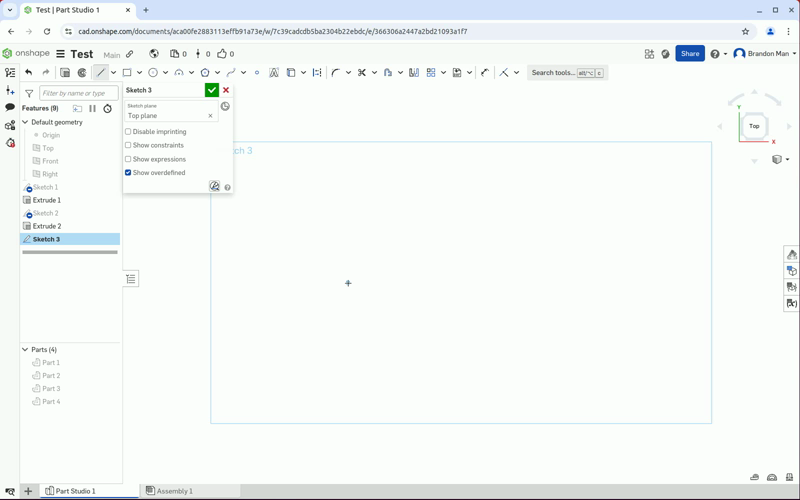
mouse_move(378, 282)
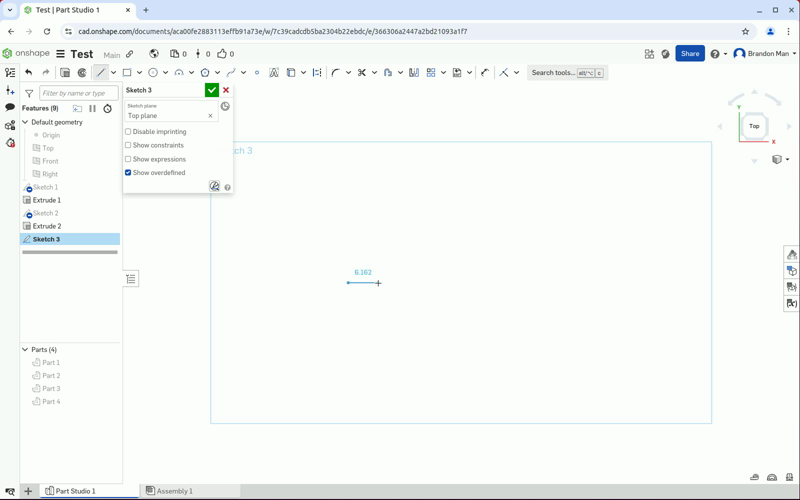
mouse_move(383, 282)
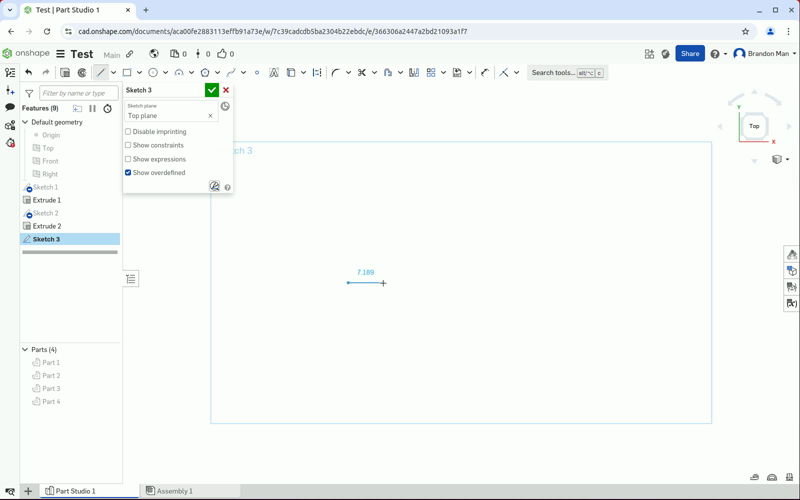
click(383, 282)
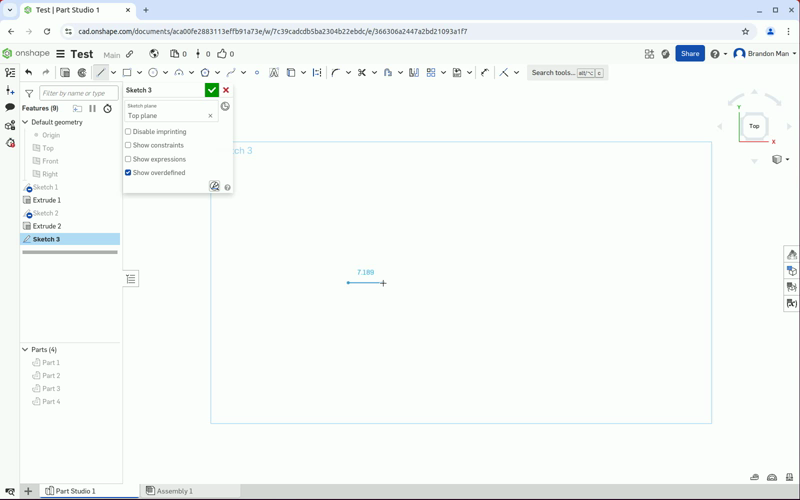
key_up(shift)
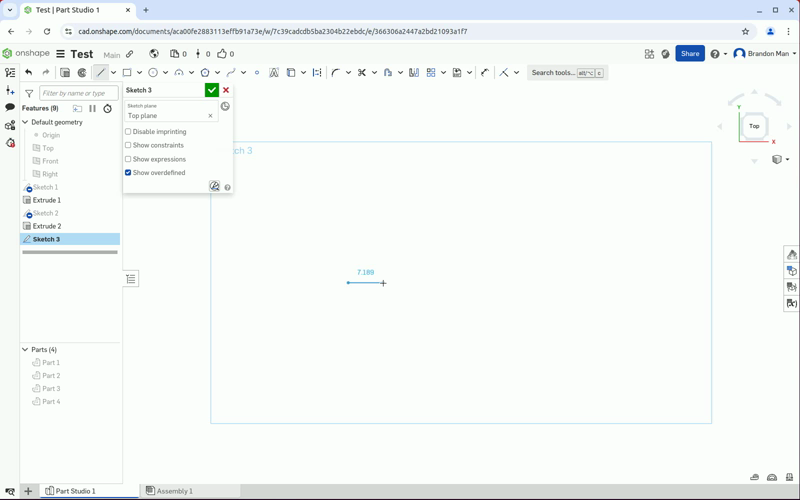
key(esc)
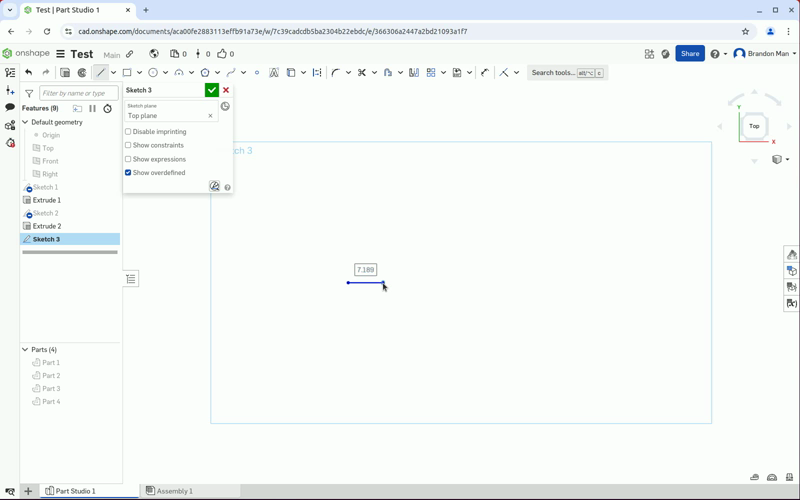
key(a)
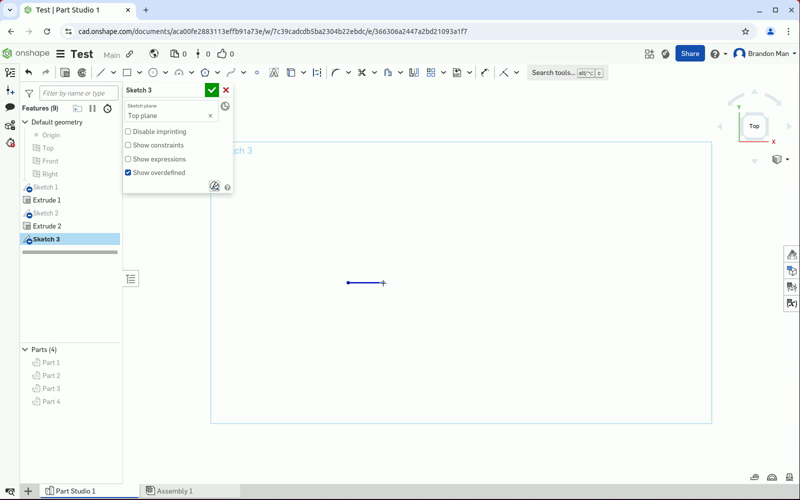
mouse_move(383, 282)
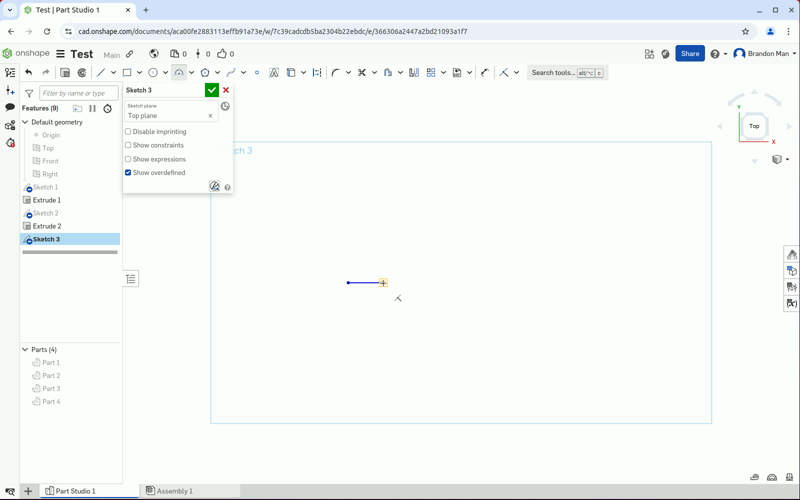
click(383, 282)
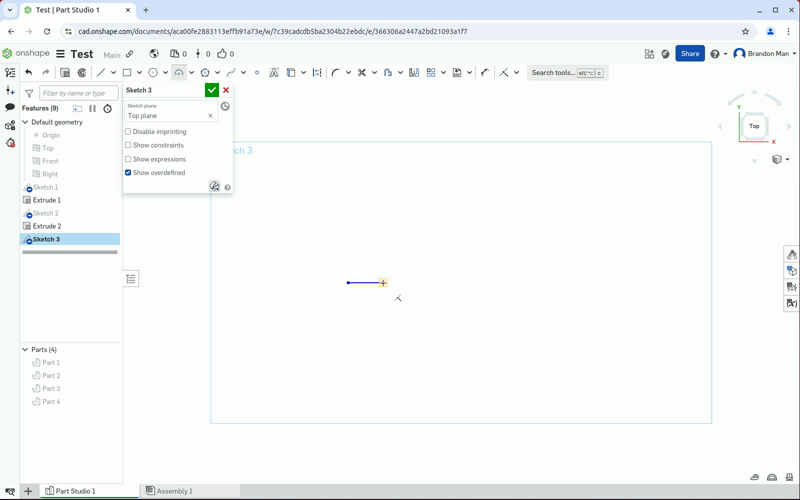
key_down(shift)
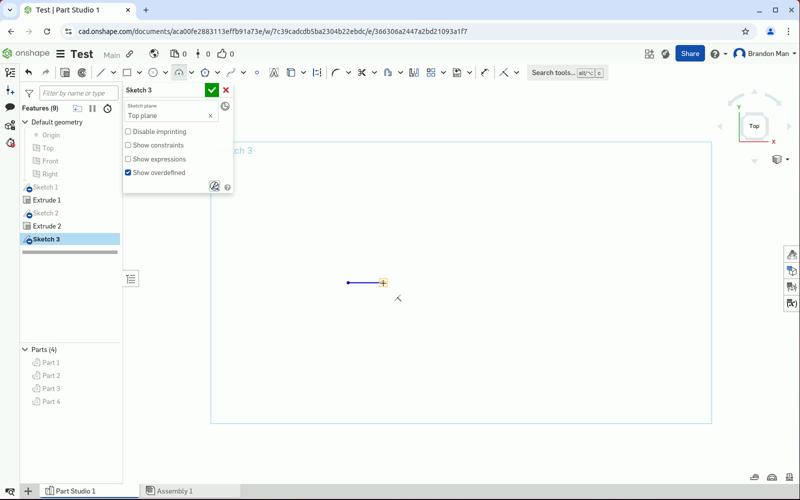
mouse_move(348, 248)
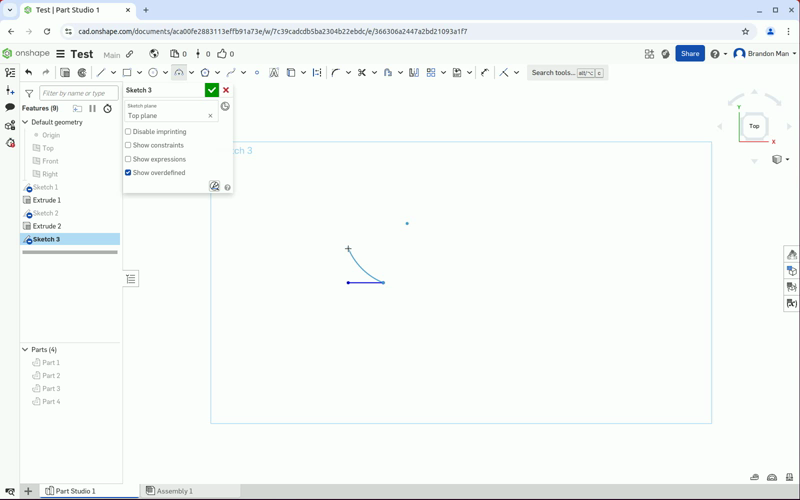
click(348, 248)
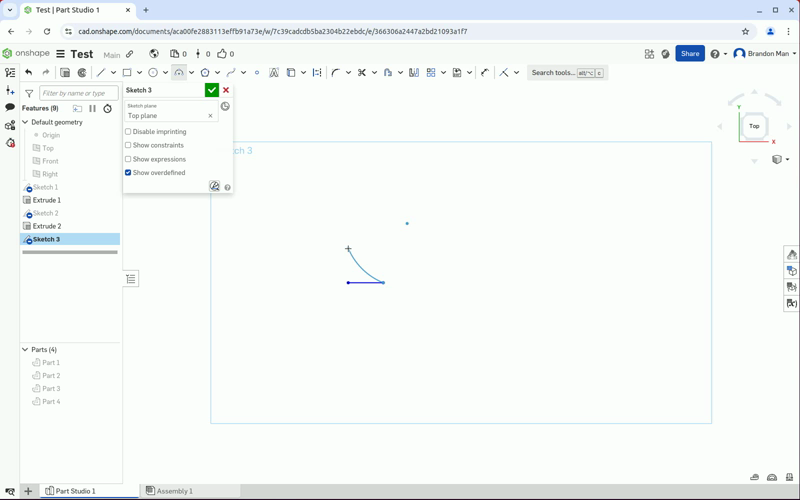
mouse_move(358, 272)
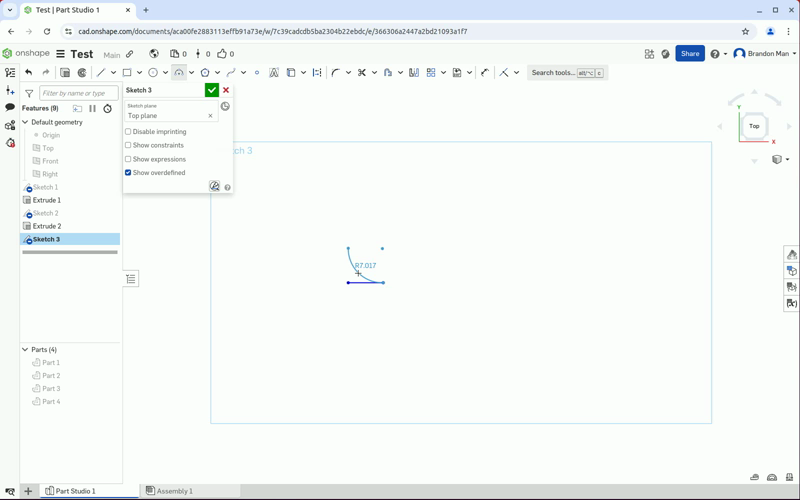
click(358, 272)
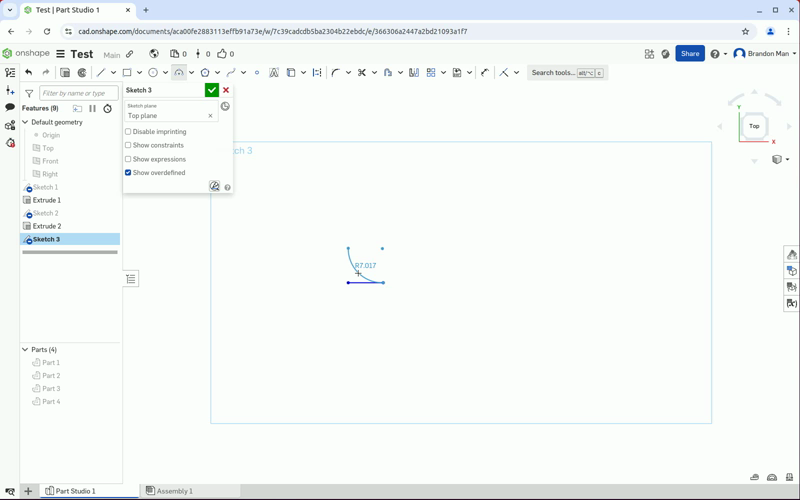
key_up(shift)
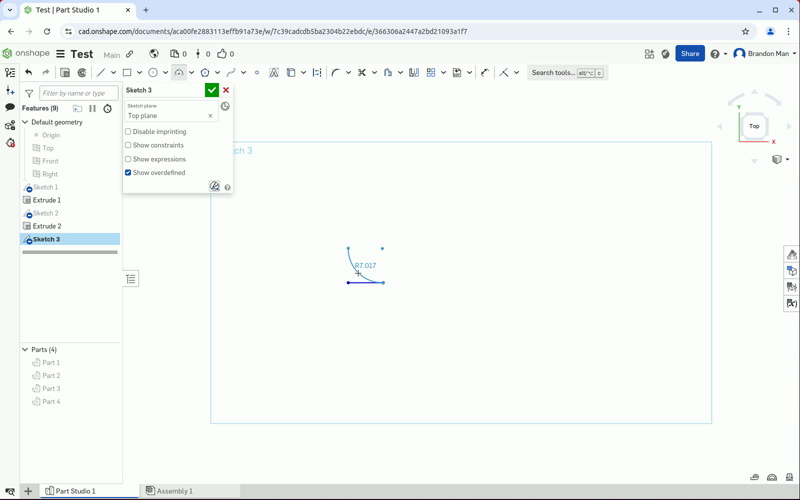
key(esc)
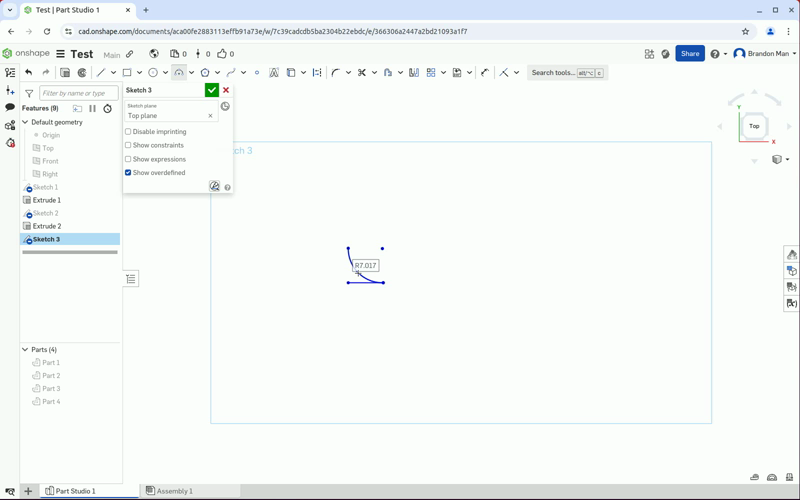
key(l)
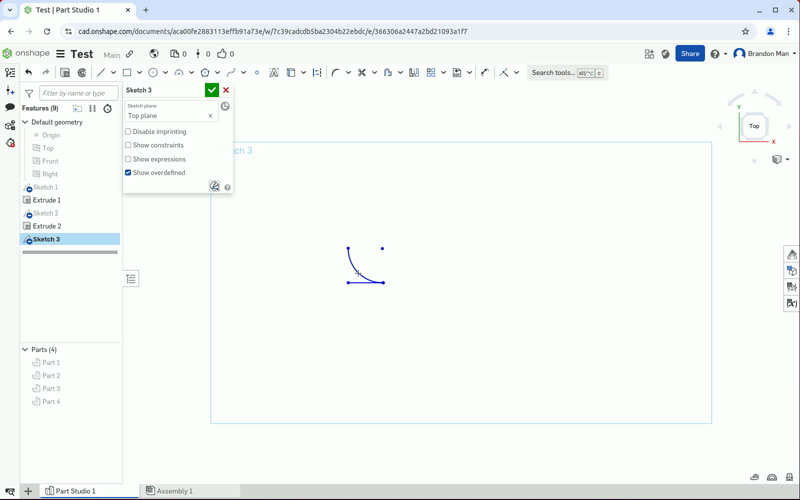
mouse_move(348, 248)
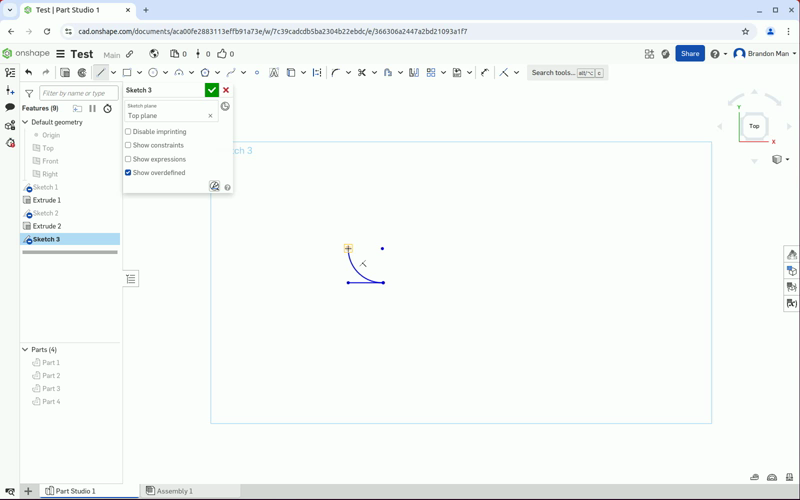
click(348, 248)
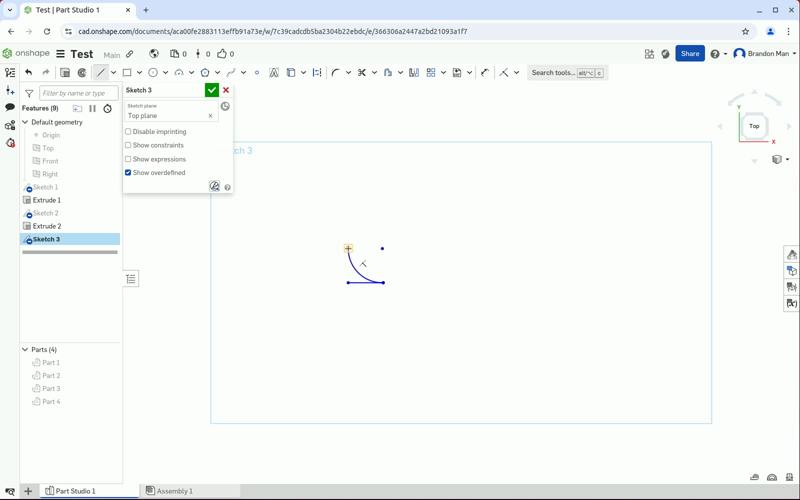
mouse_move(378, 248)
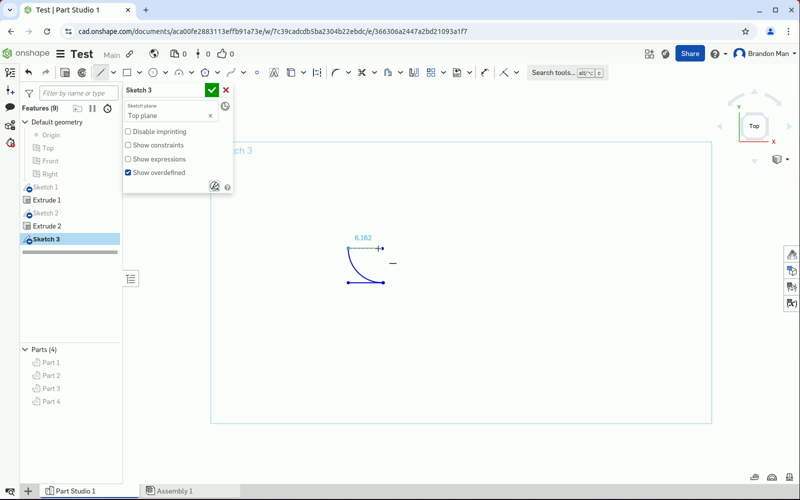
key_down(shift)
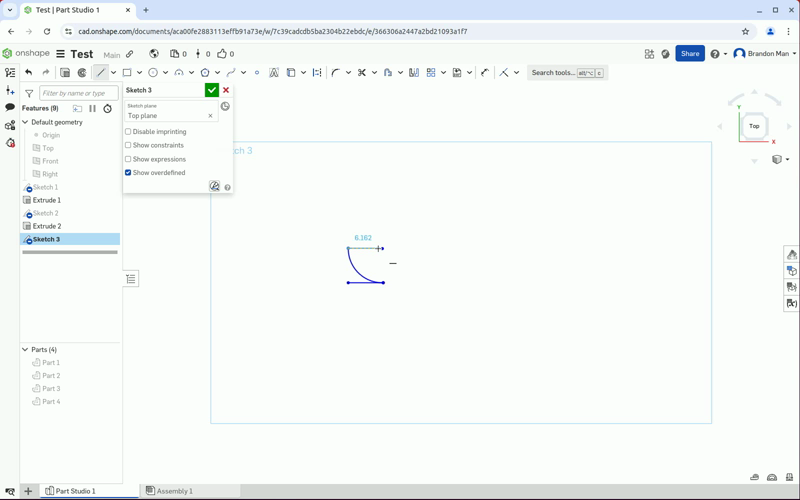
mouse_move(348, 282)
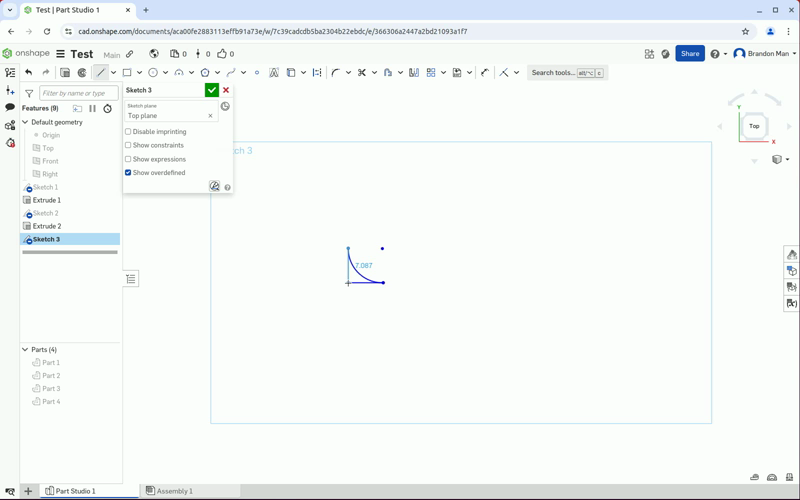
key_up(shift)
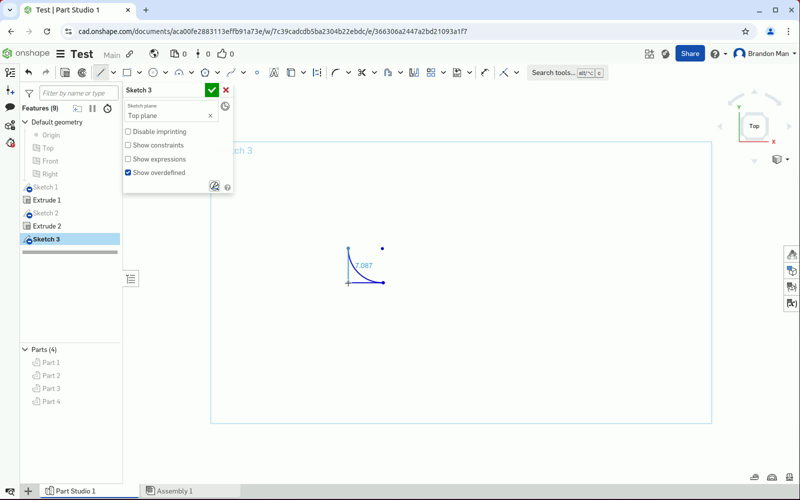
click(348, 282)
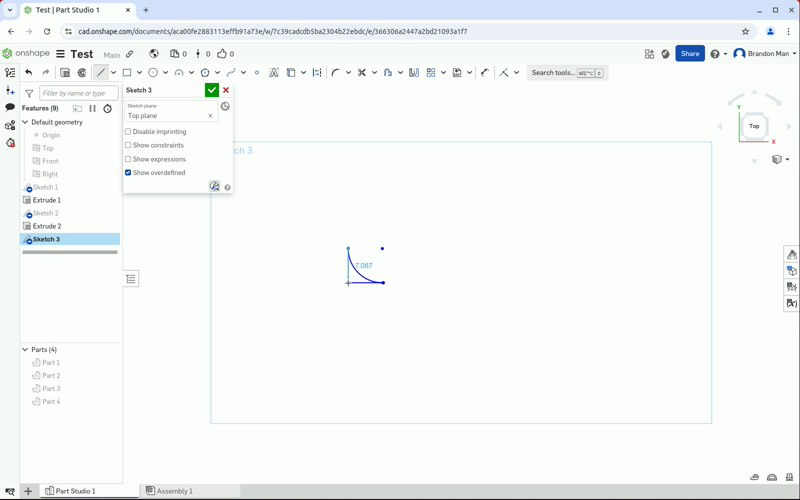
key(esc)
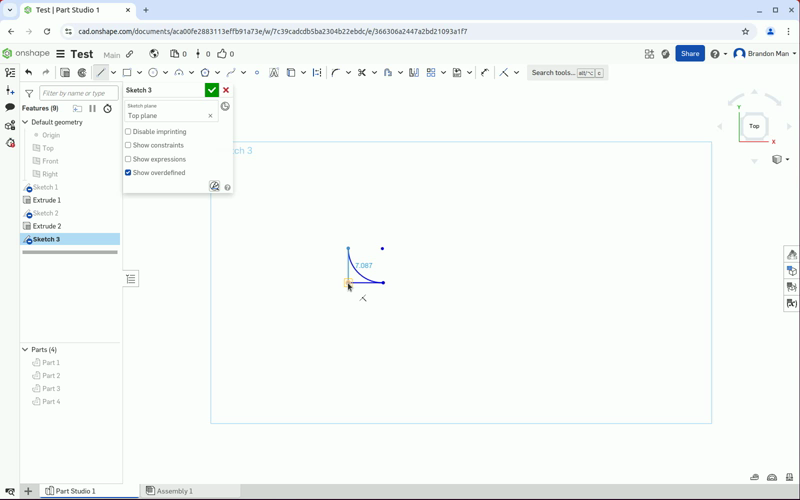
mouse_move(350, 263)
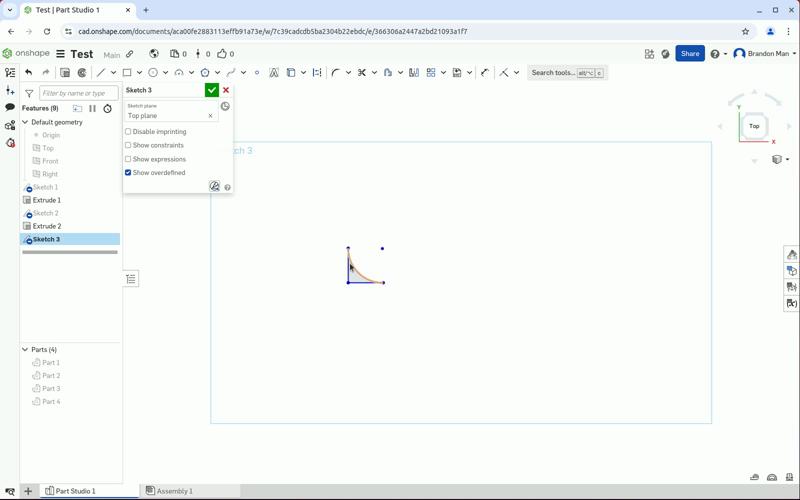
scroll(6)
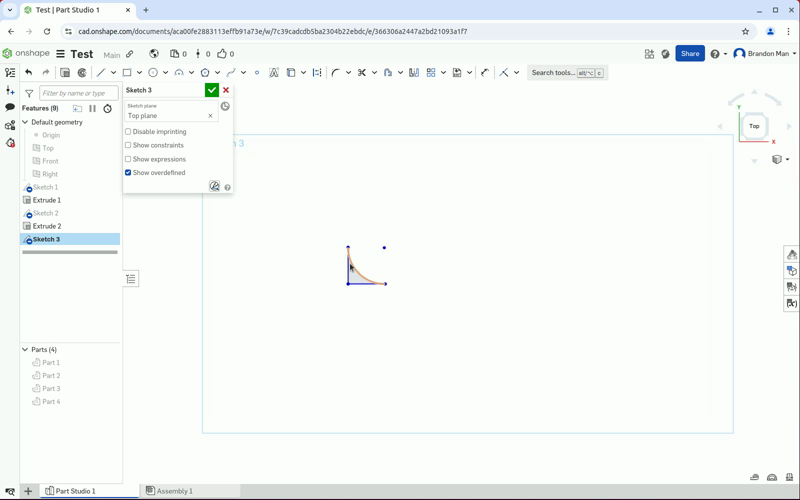
scroll(6)
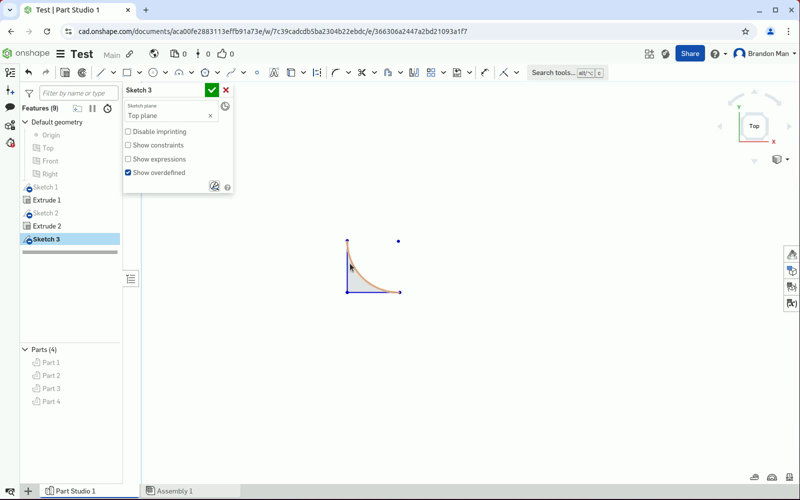
scroll(6)
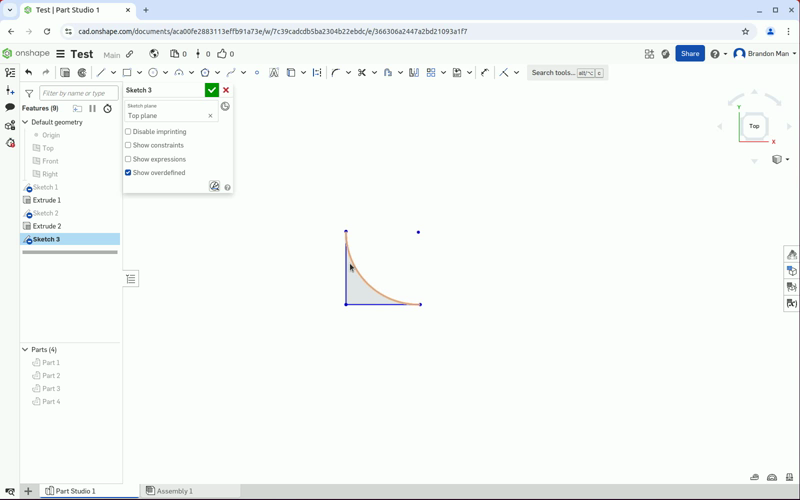
scroll(6)
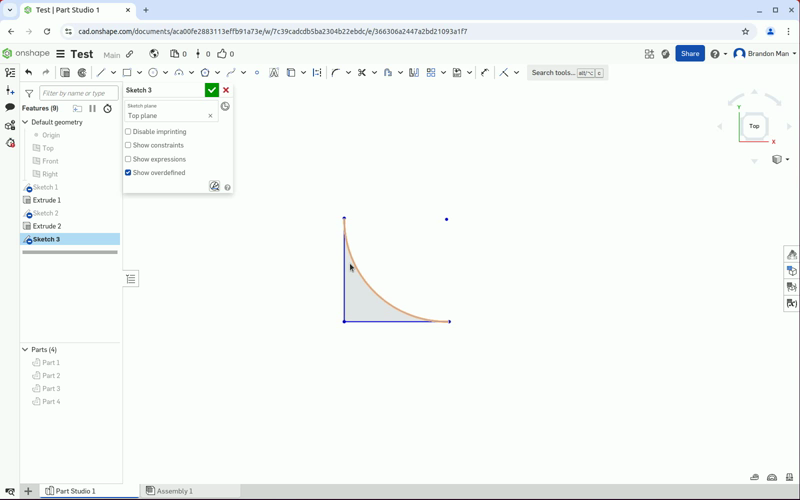
scroll(6)
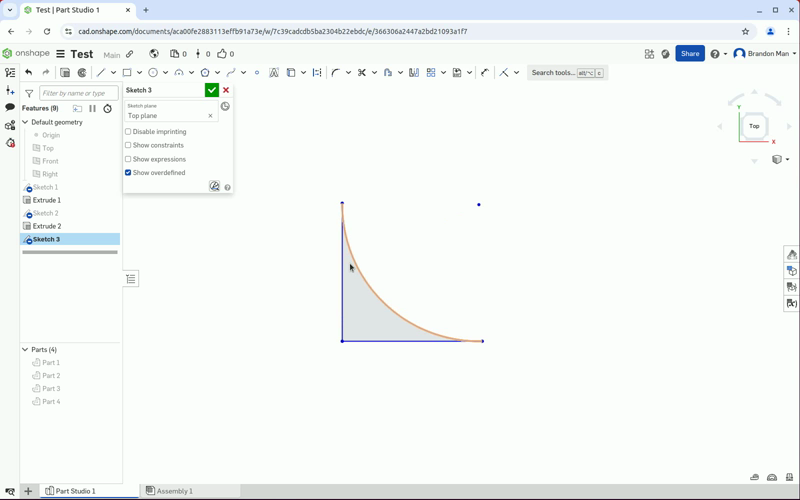
scroll(6)
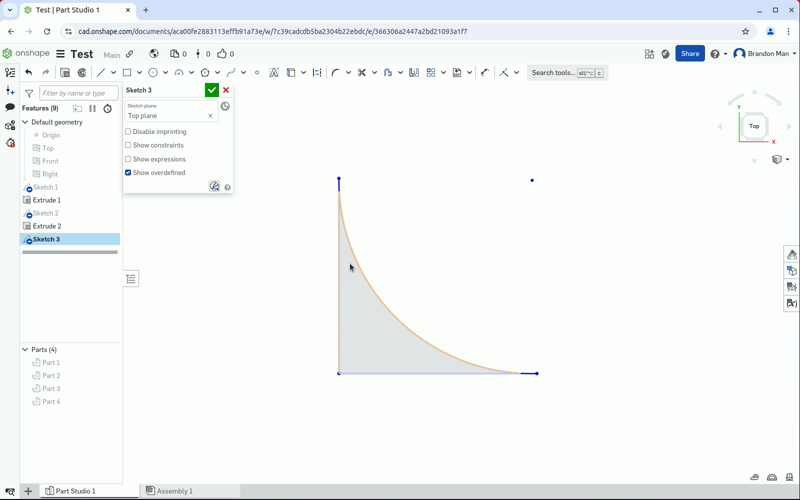
scroll(6)
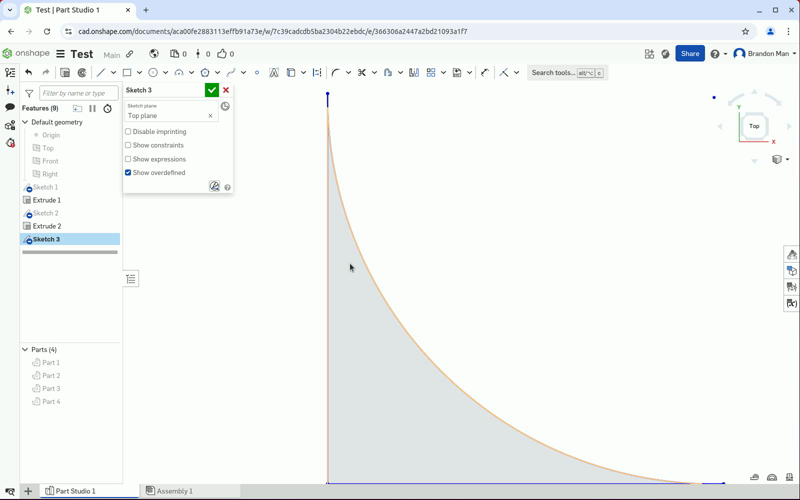
click(350, 263)
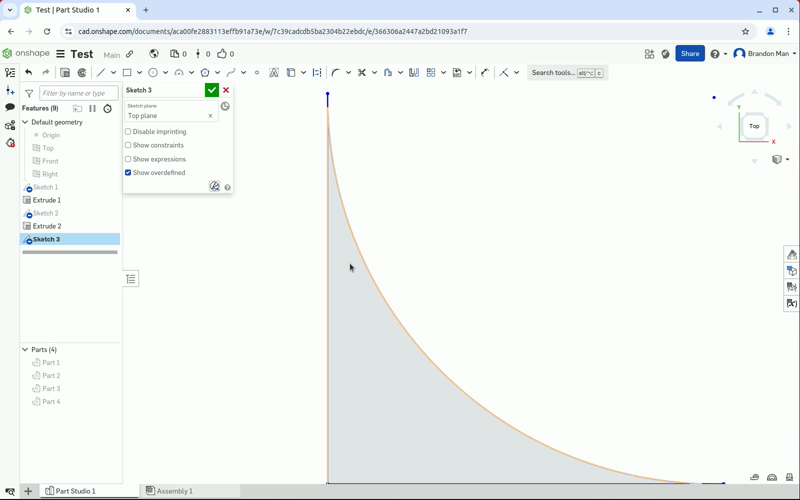
scroll(-6)
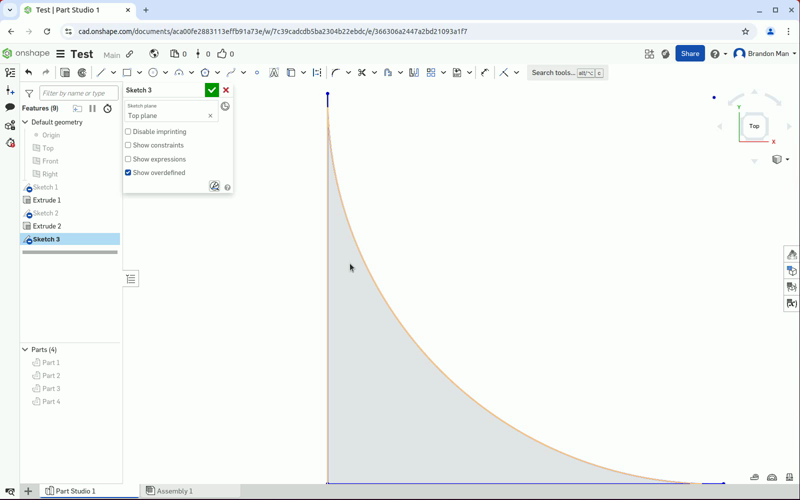
scroll(-6)
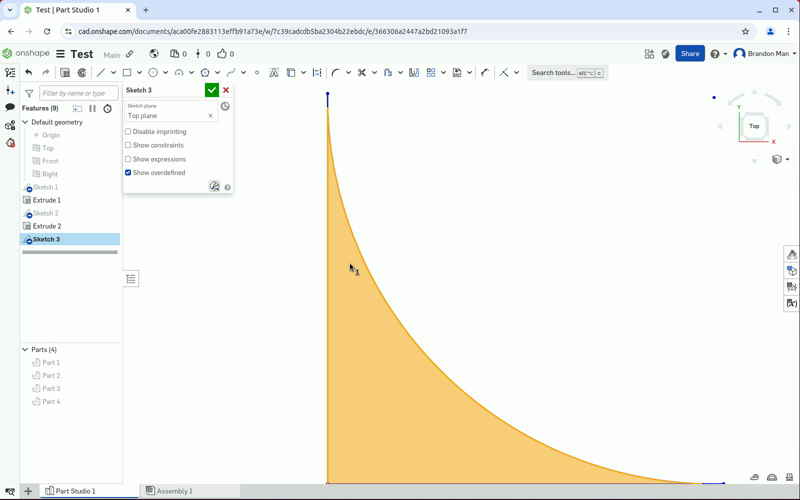
scroll(-6)
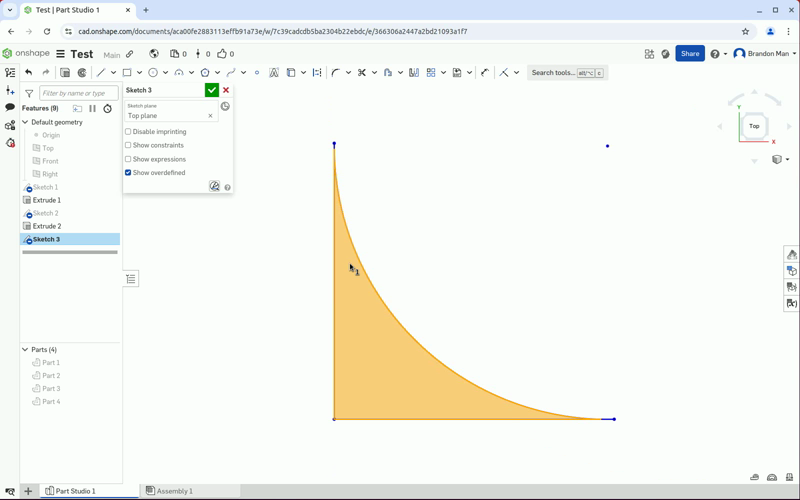
scroll(-6)
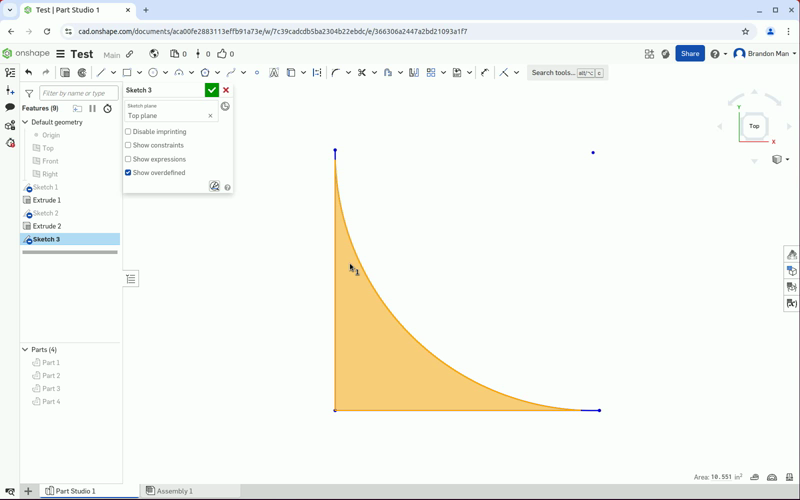
scroll(-6)
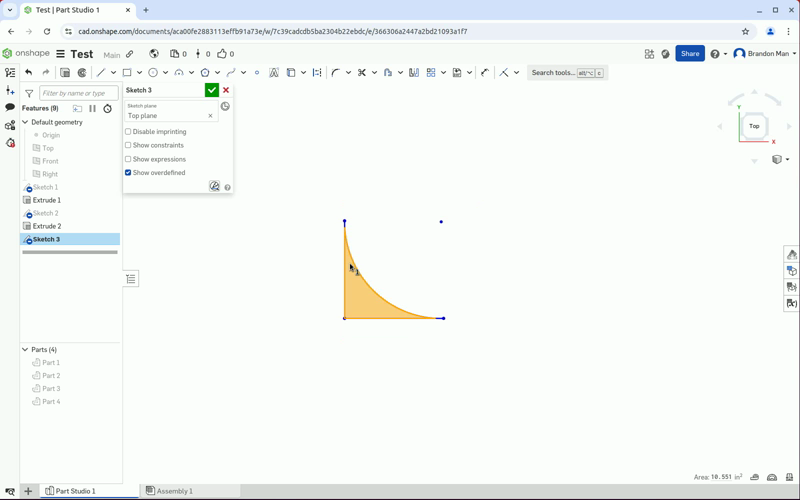
scroll(-6)
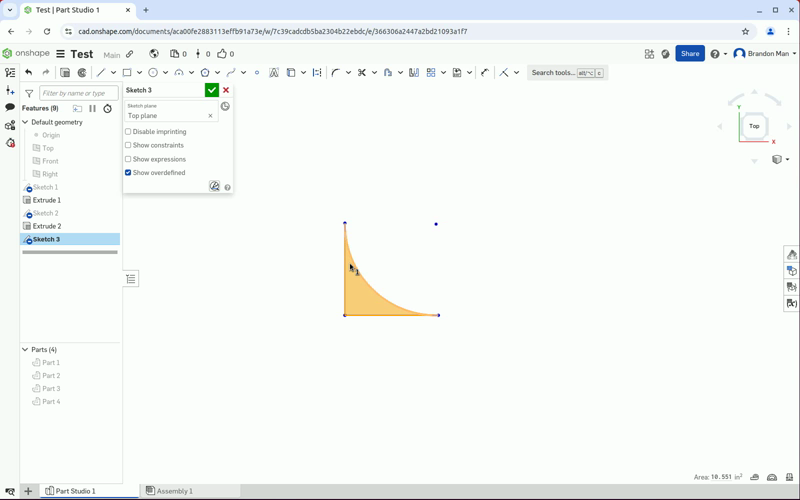
scroll(-6)
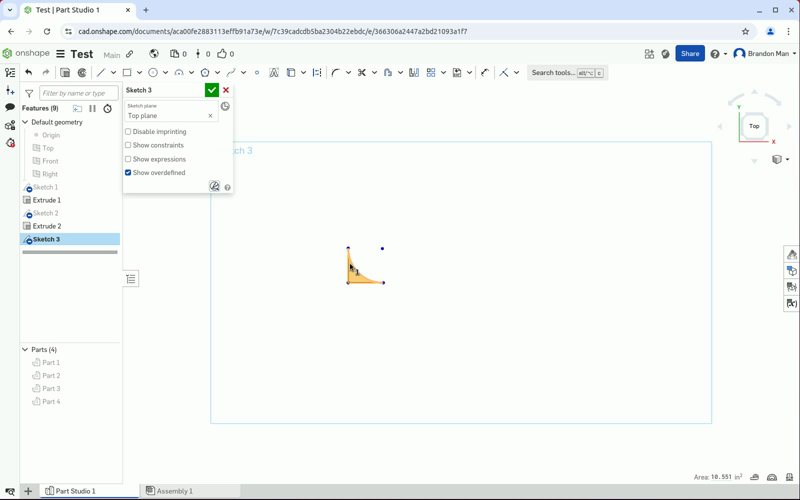
mouse_move(73, 352)
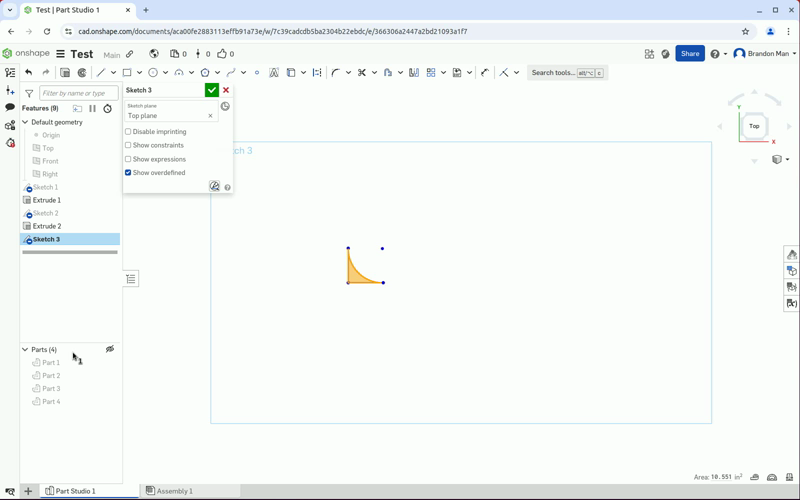
key(shift+y)
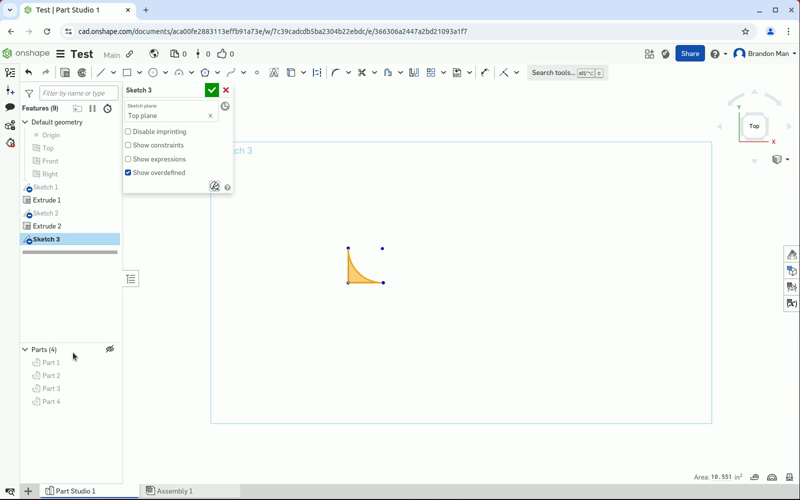
key(shift+e)
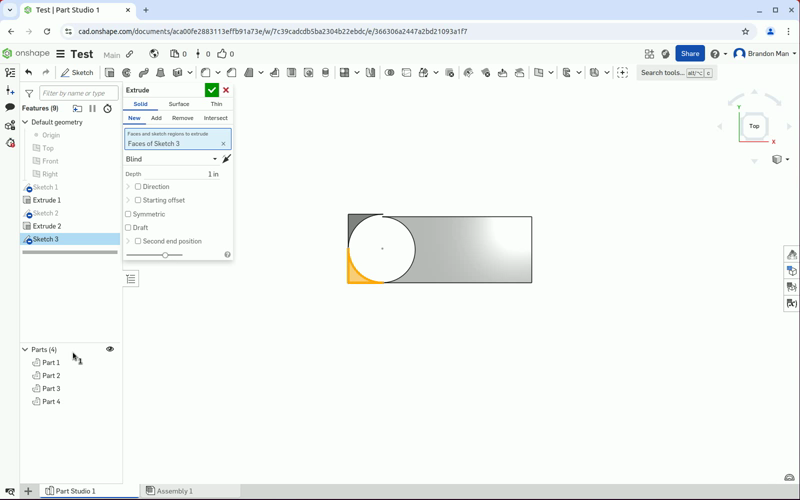
mouse_move(143, 106)
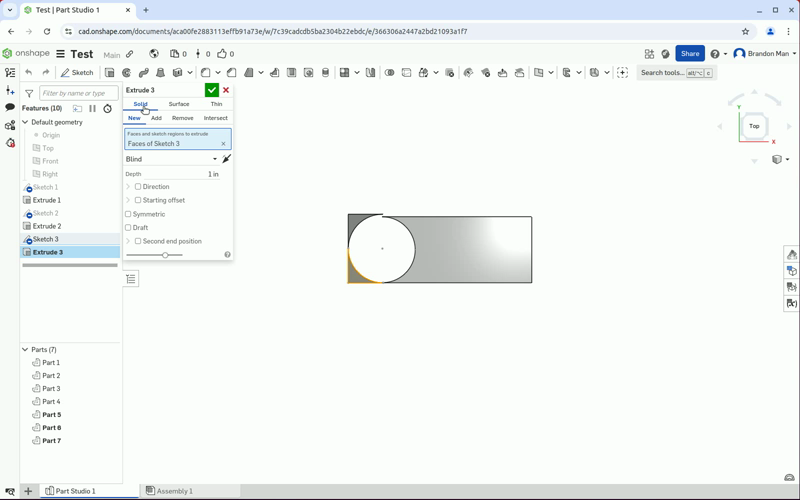
click(143, 106)
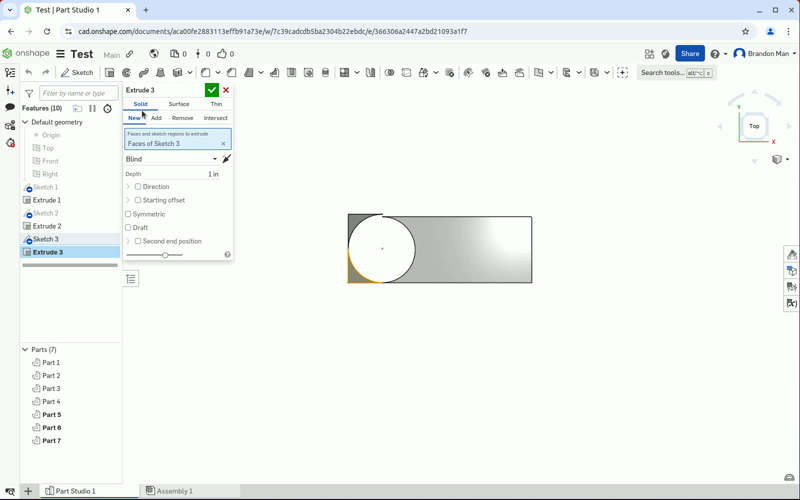
mouse_move(137, 120)
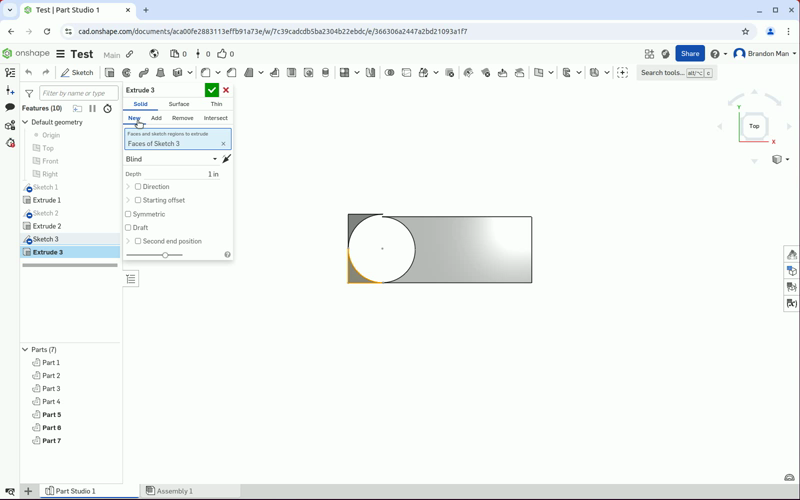
click(137, 120)
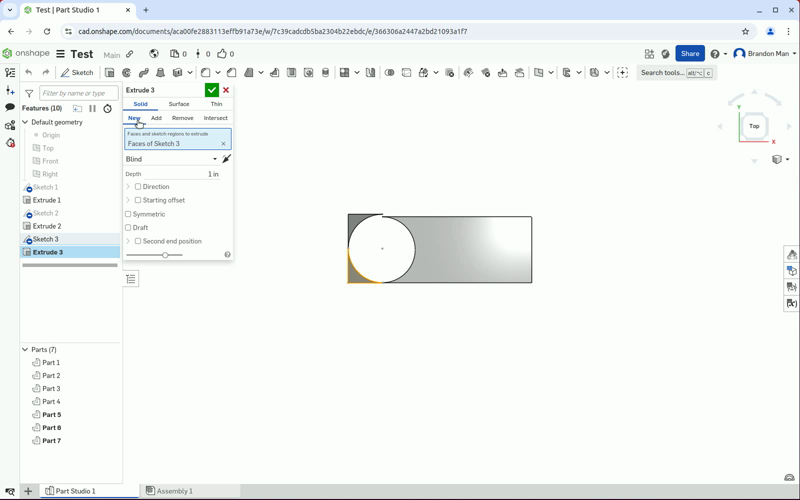
key(tab, 4)
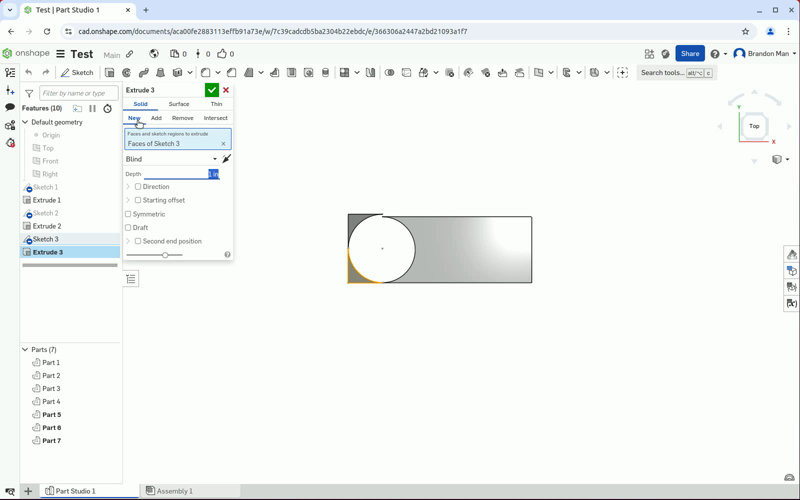
text(6.981)
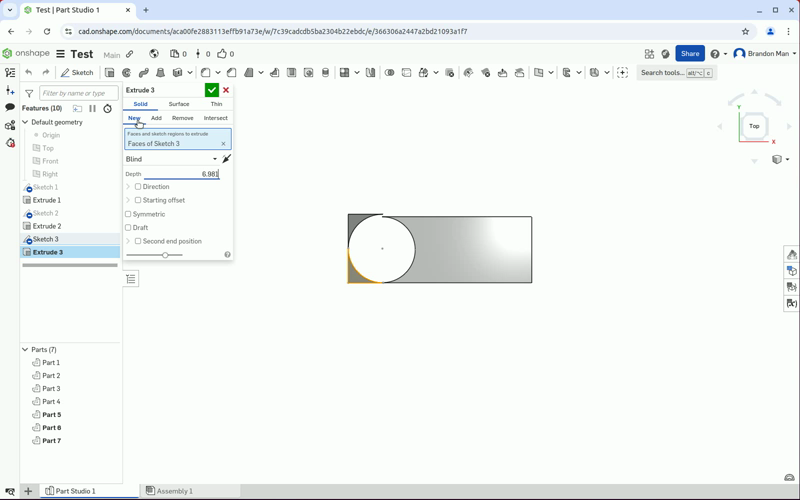
key(enter)
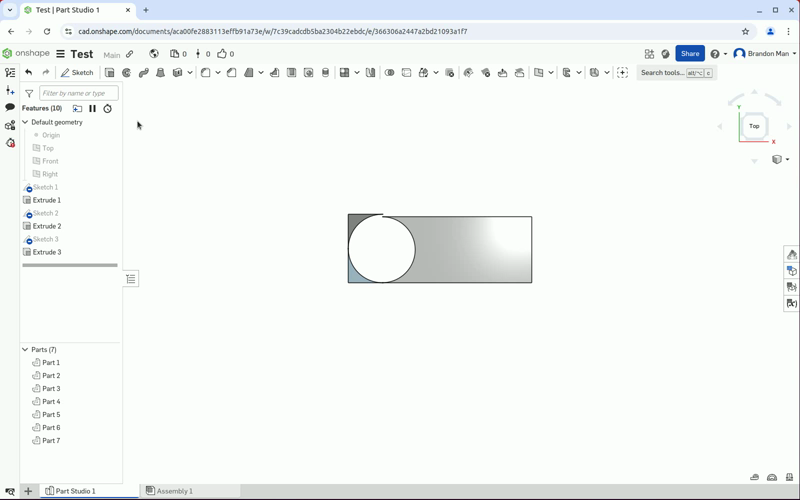
key(shift+h)
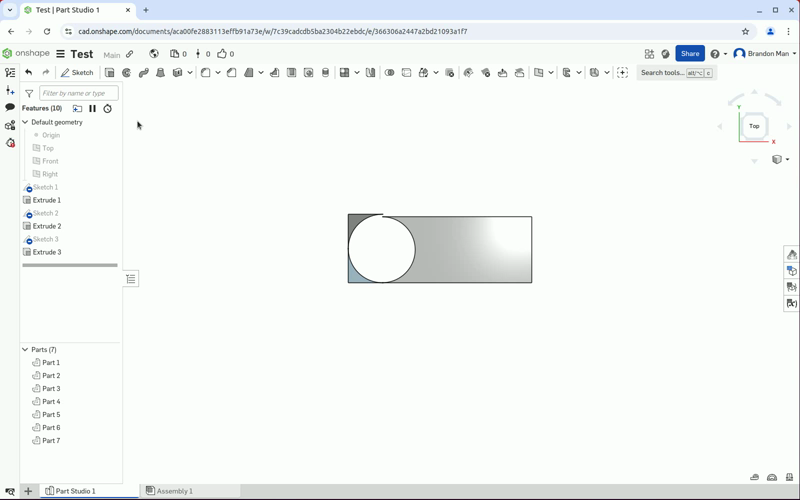
key(shift+h)
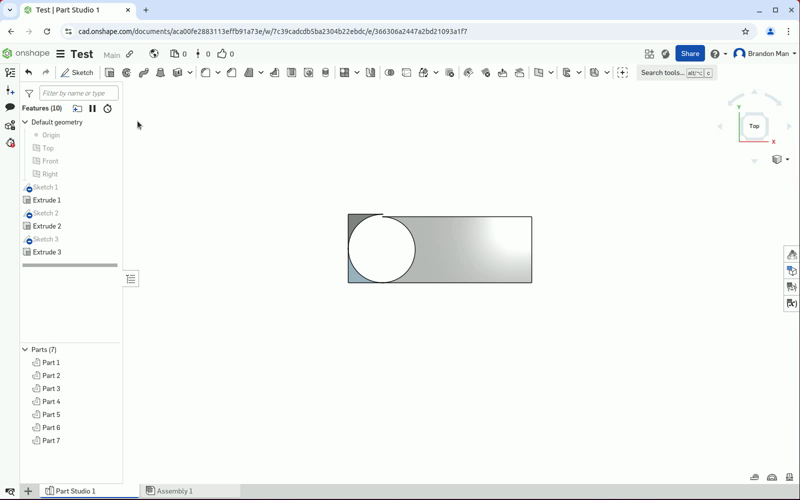
mouse_move(73, 189)
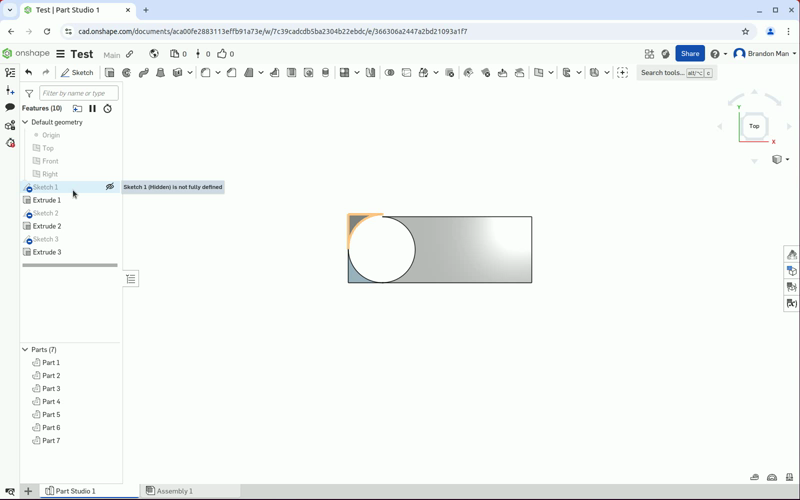
click(73, 189)
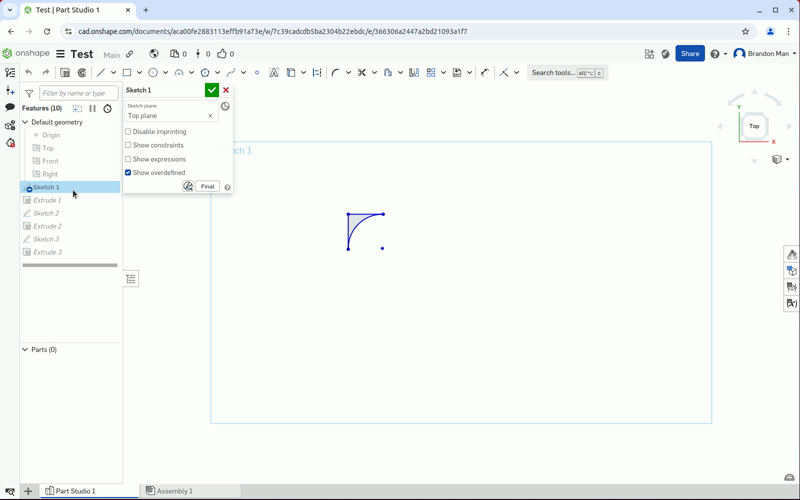
mouse_move(229, 92)
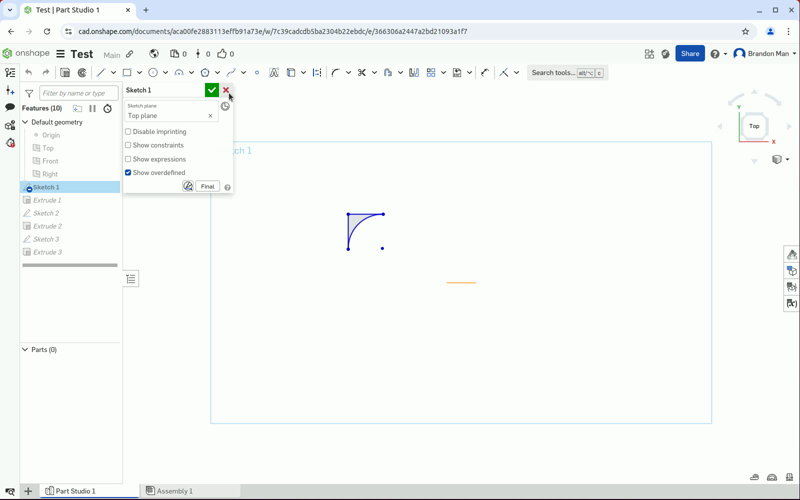
click(229, 92)
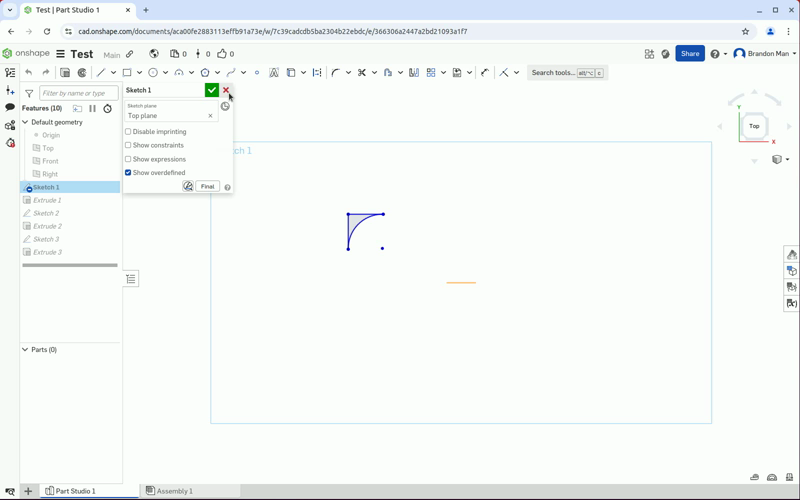
key(shift+s)
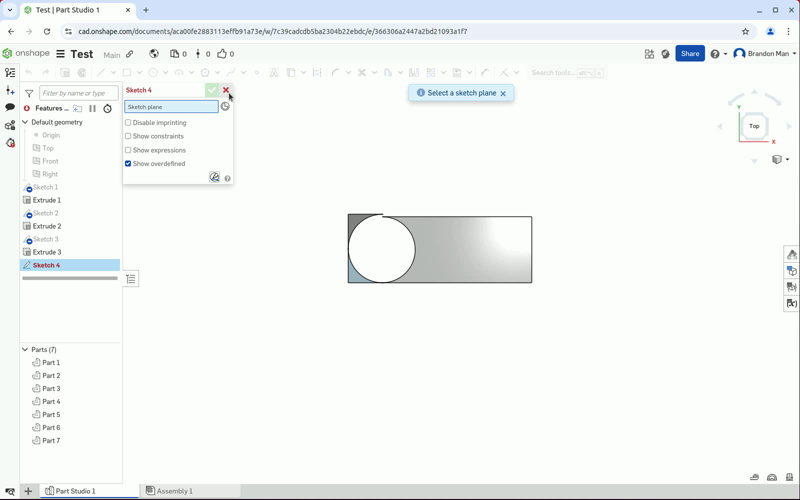
mouse_move(73, 150)
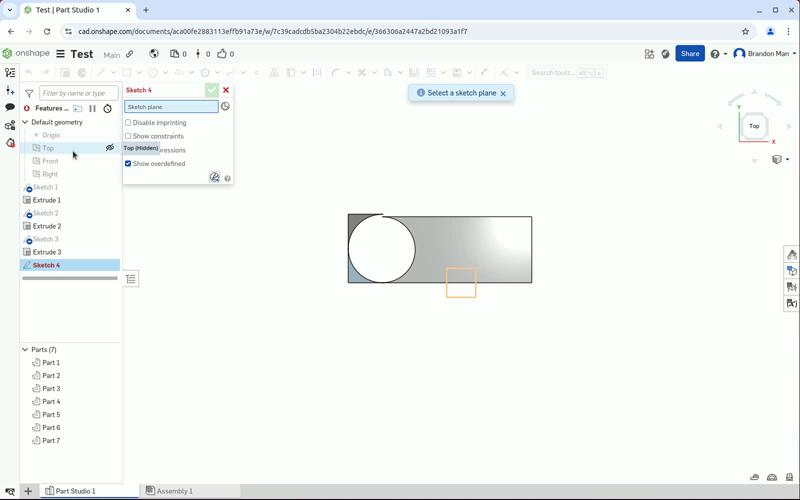
click(73, 150)
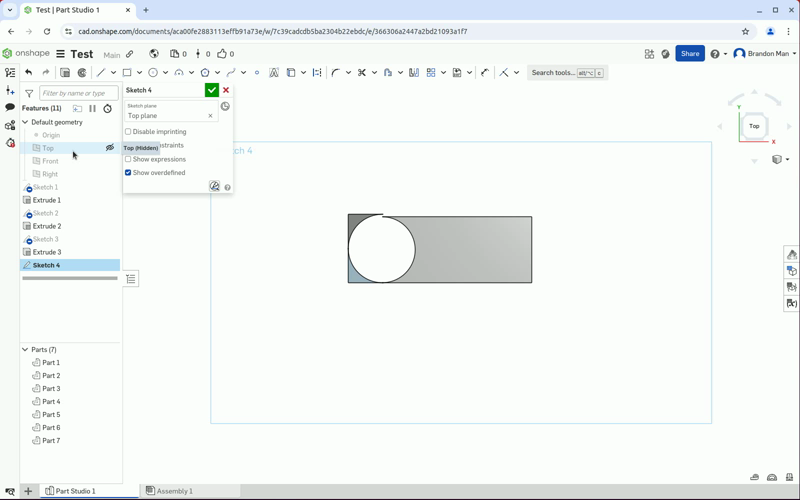
mouse_move(73, 352)
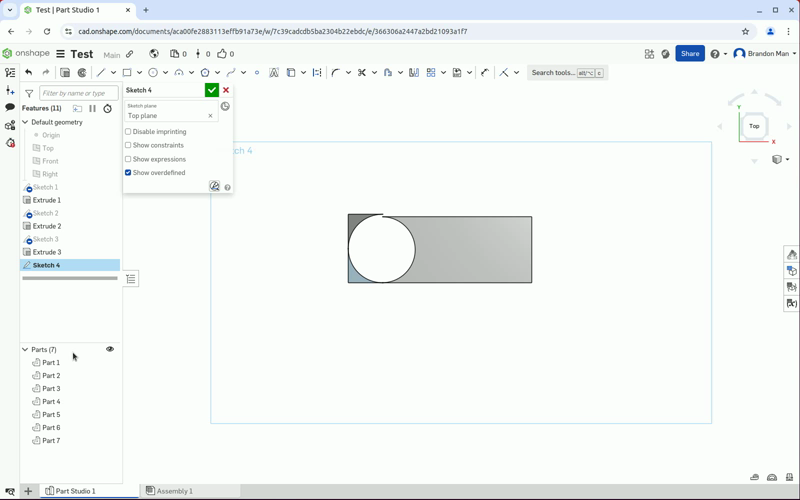
key(y)
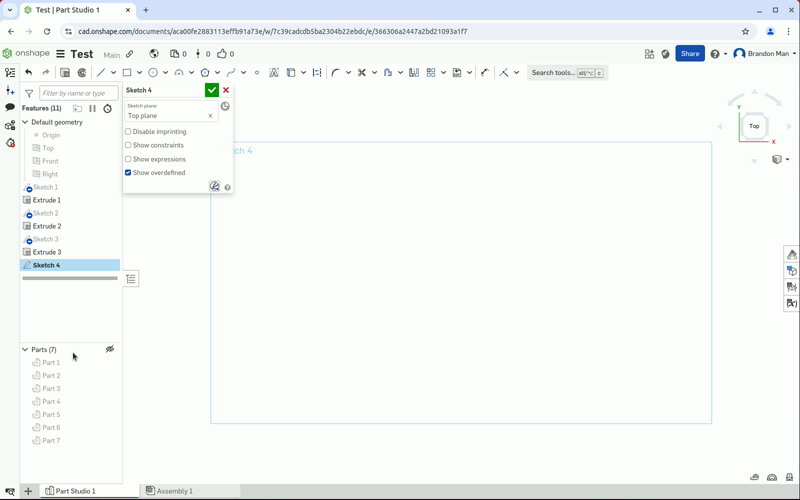
key(c)
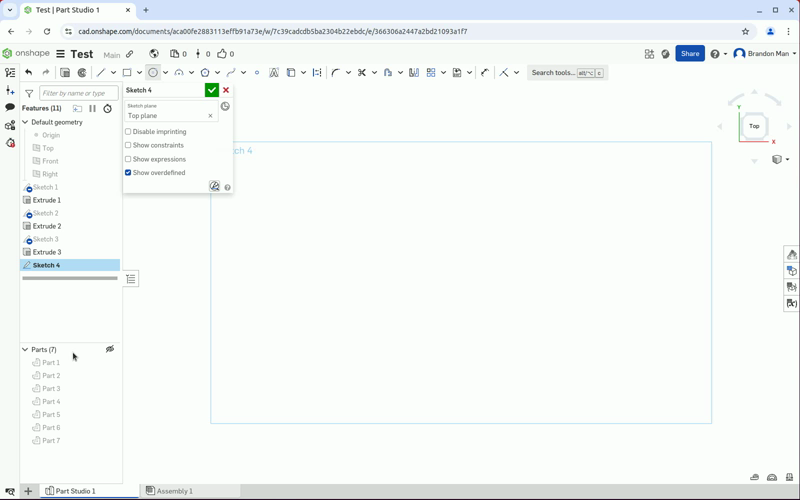
key_down(shift)
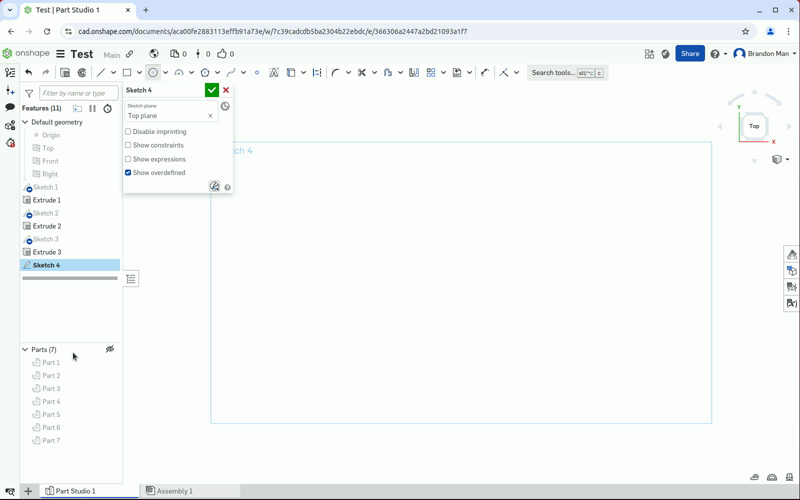
mouse_move(382, 249)
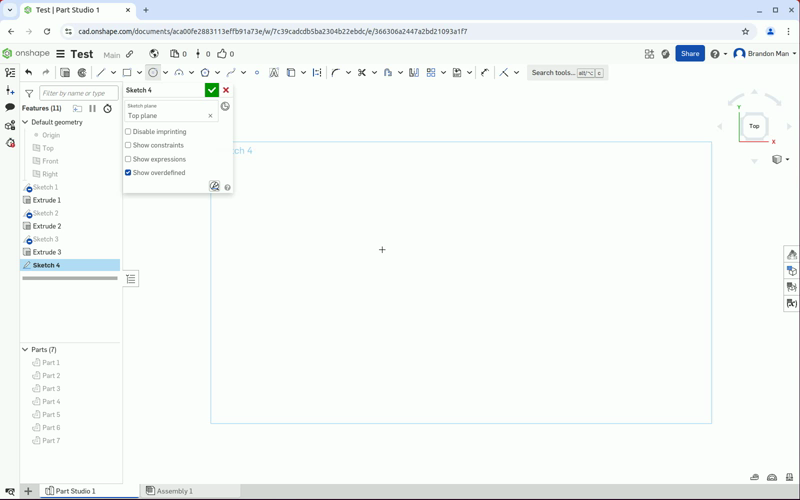
click(382, 249)
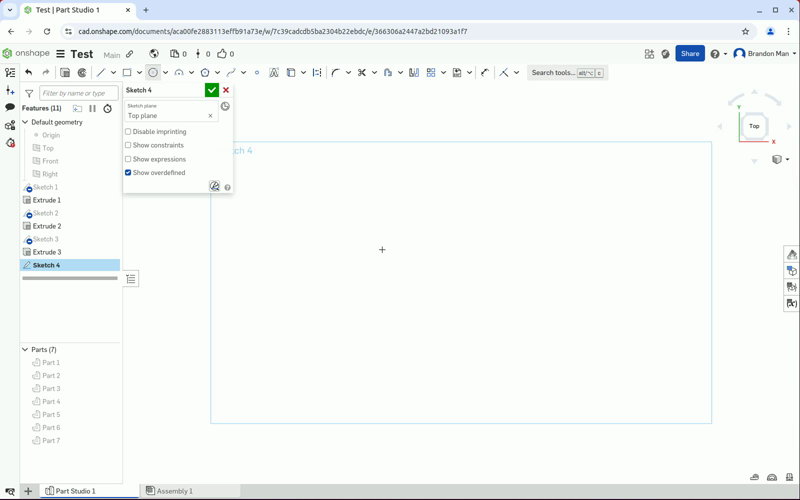
key_up(shift)
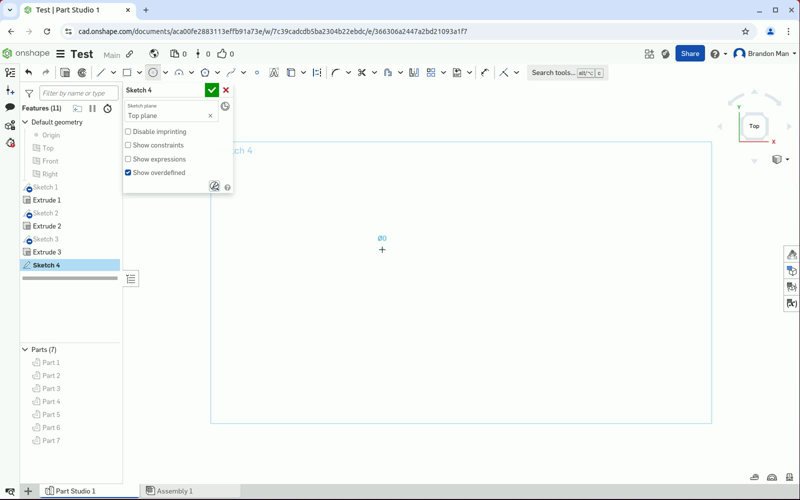
mouse_move(416, 249)
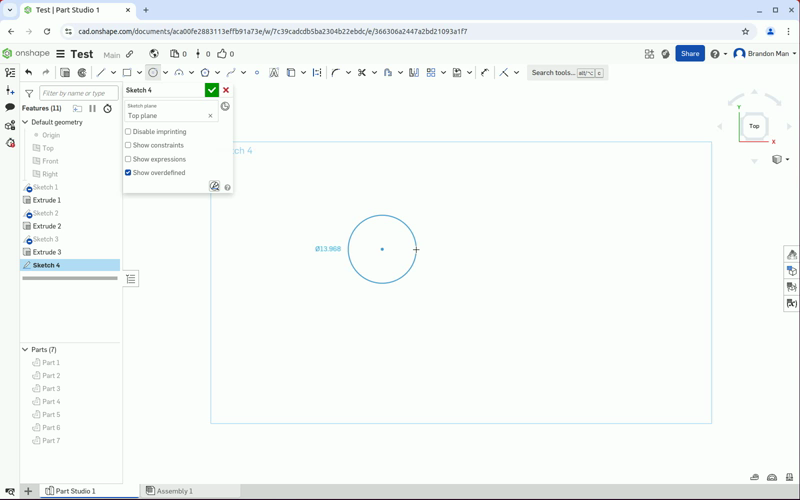
click(416, 249)
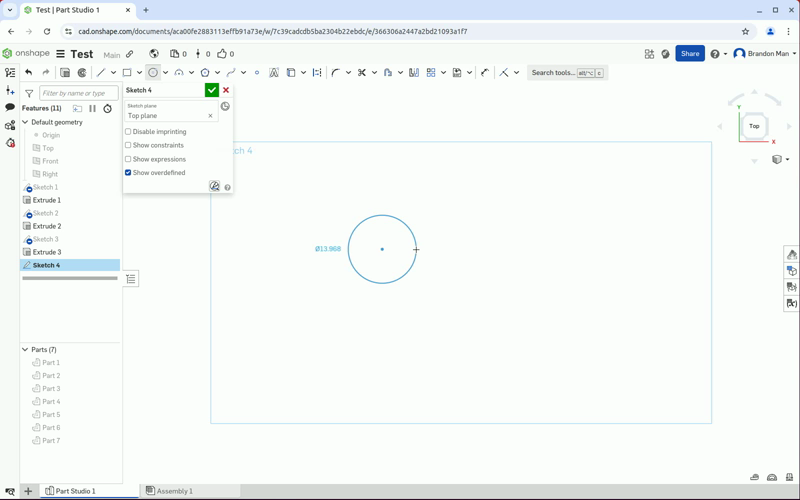
key(esc)
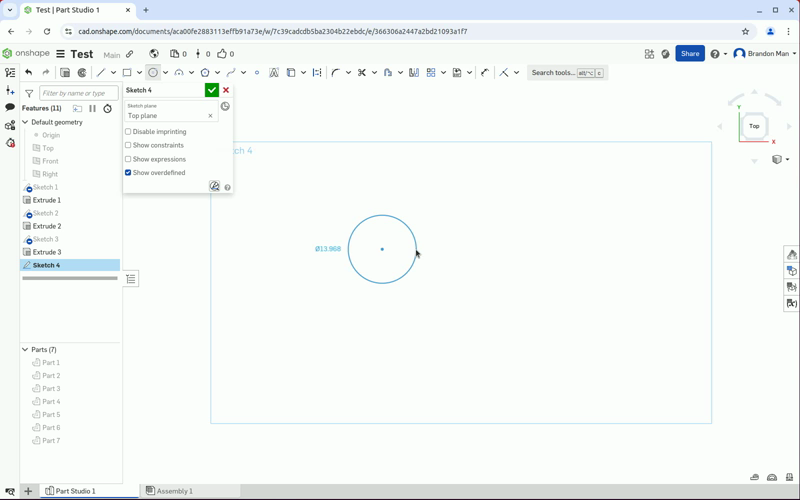
key(c)
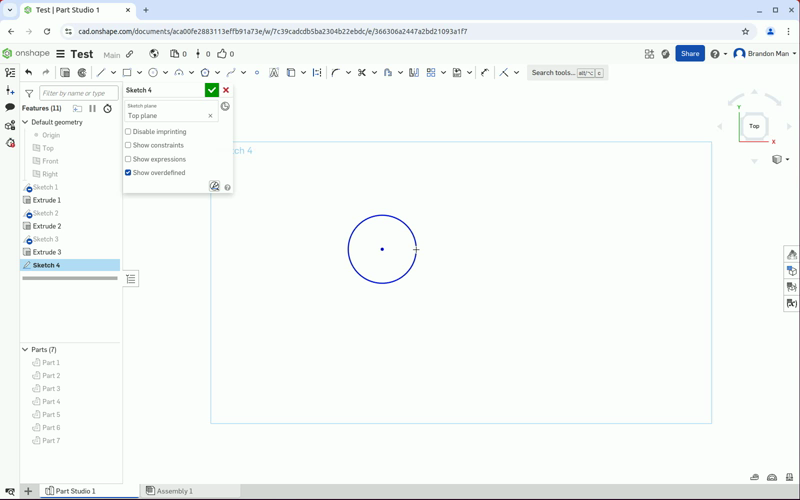
key_down(shift)
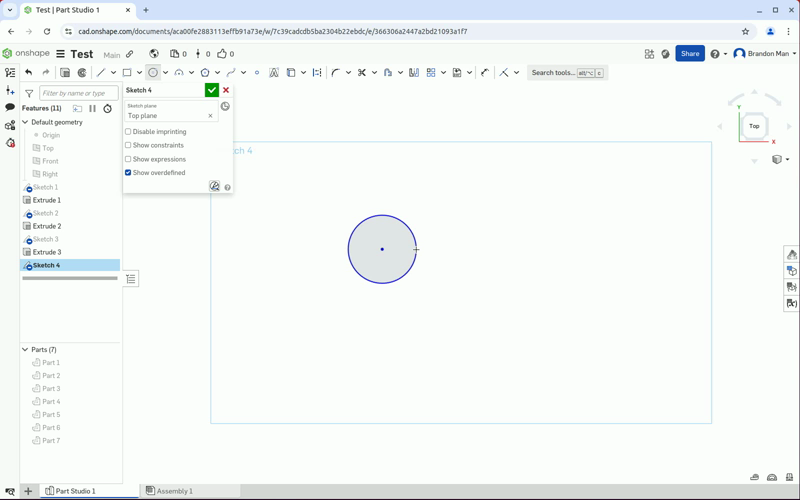
mouse_move(382, 249)
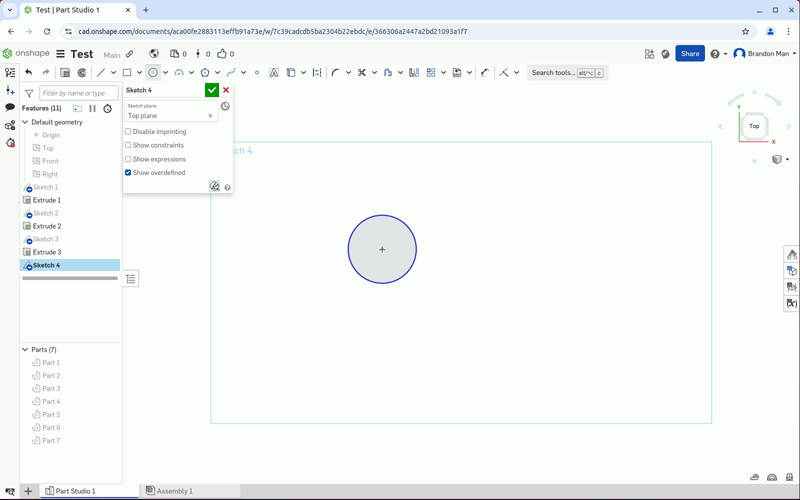
click(382, 249)
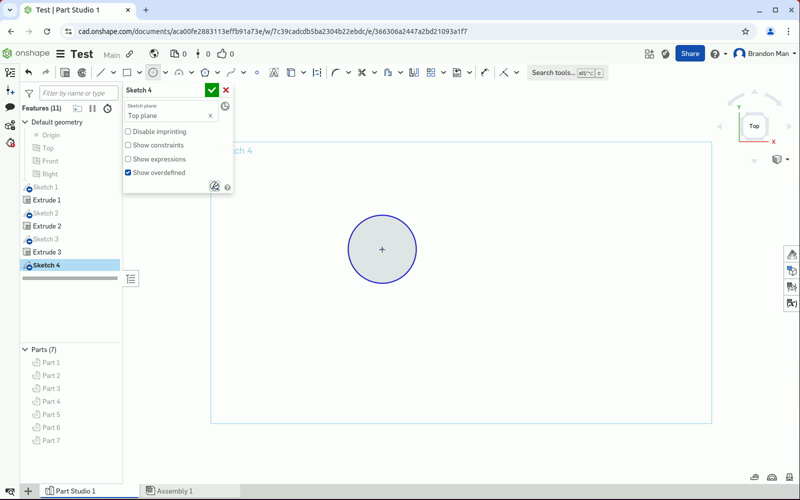
key_up(shift)
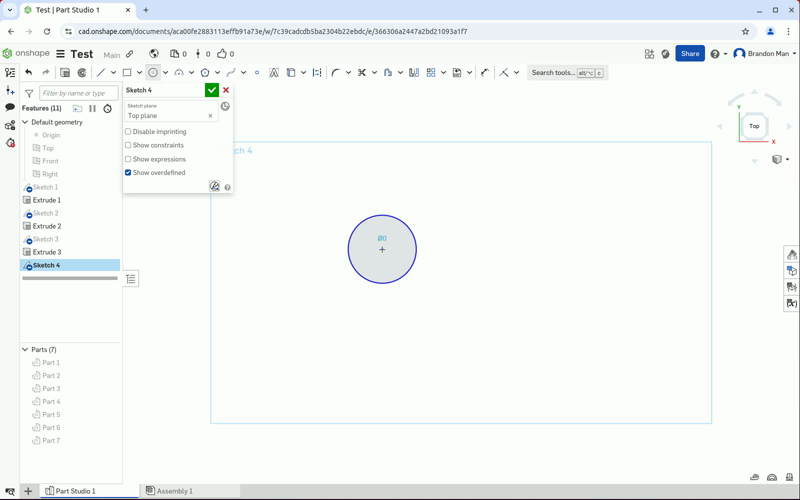
mouse_move(399, 249)
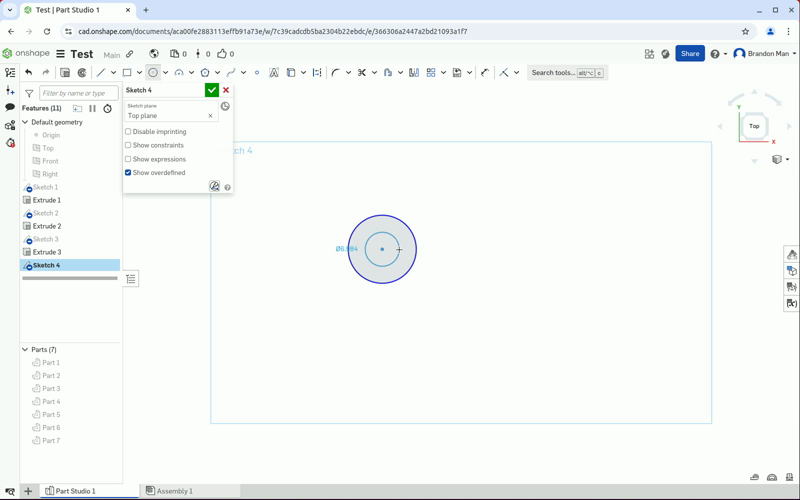
click(399, 249)
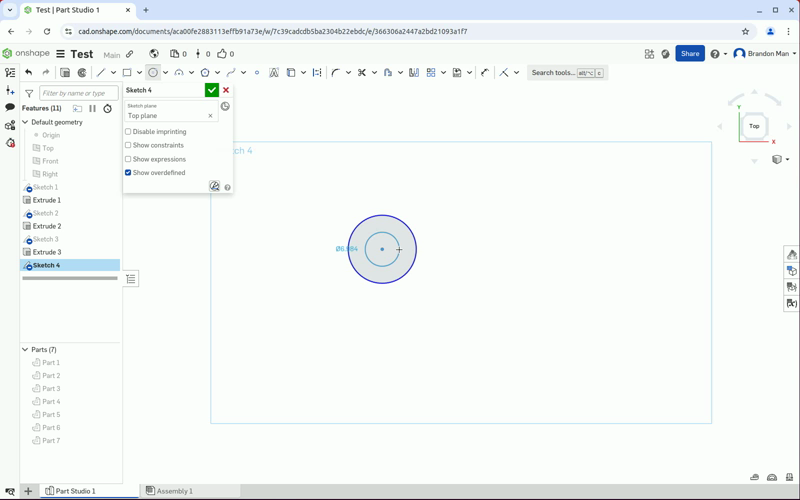
key(esc)
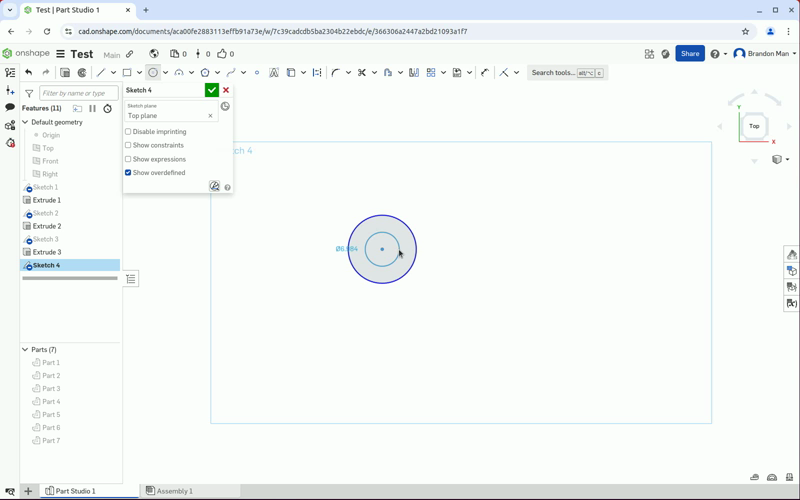
mouse_move(398, 264)
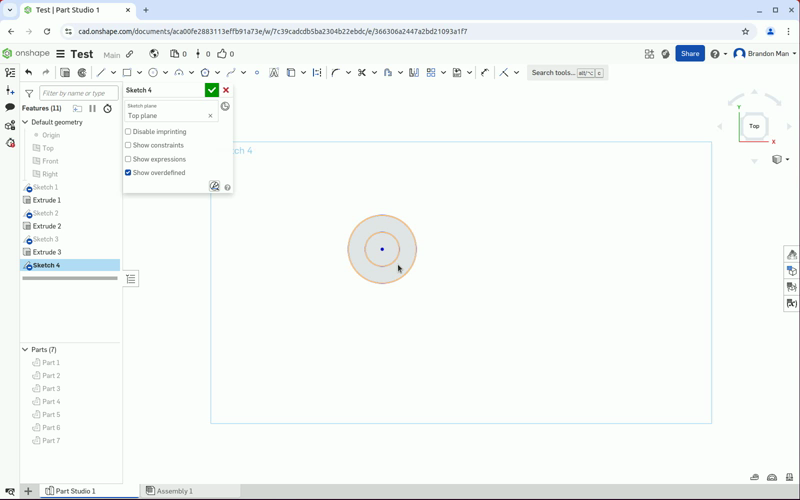
click(398, 264)
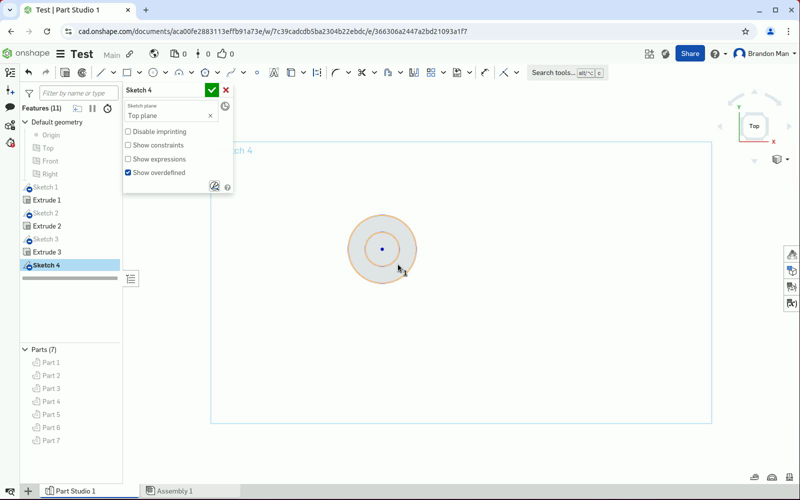
mouse_move(73, 352)
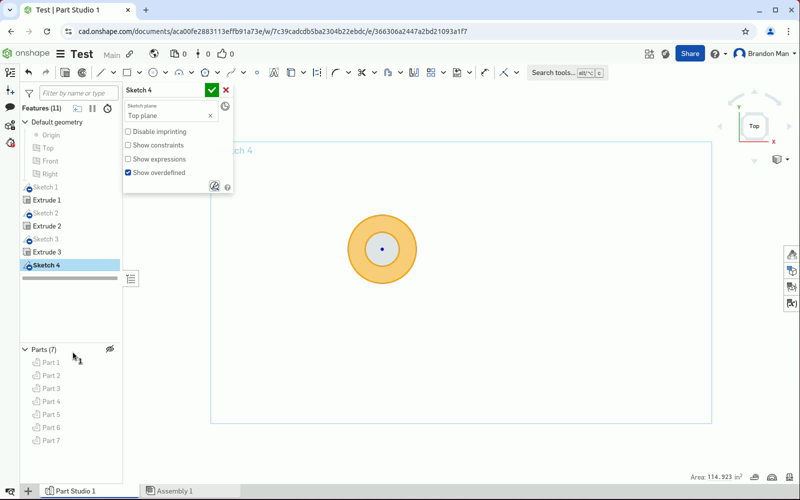
key(shift+y)
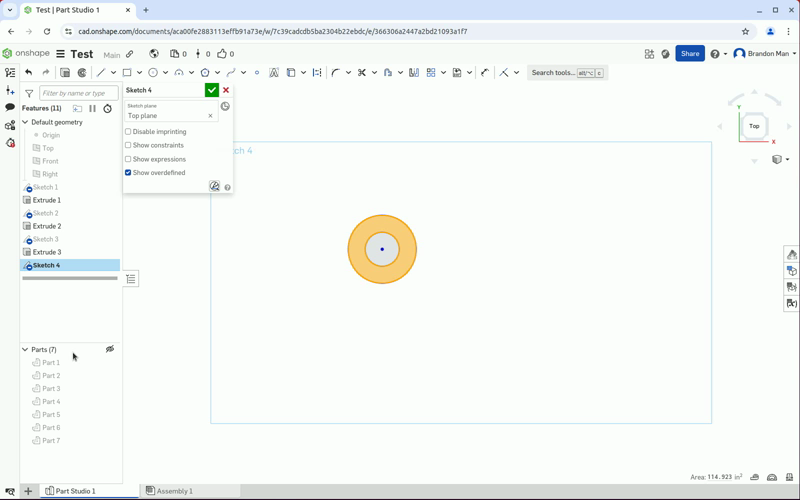
key(shift+e)
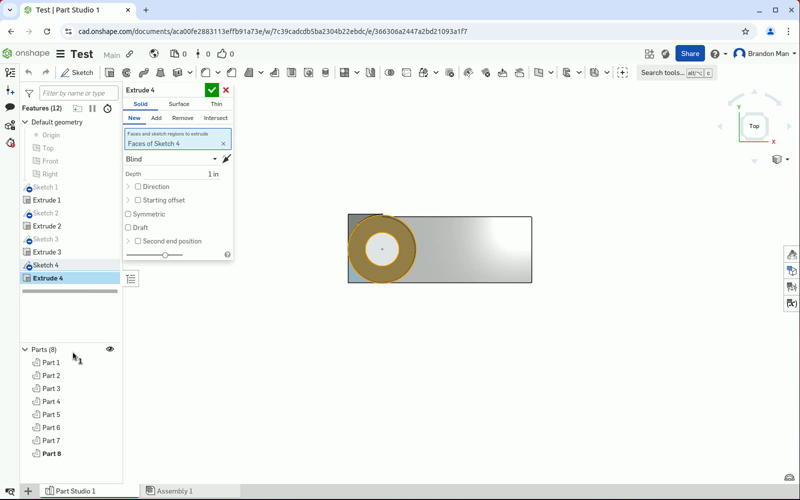
mouse_move(143, 106)
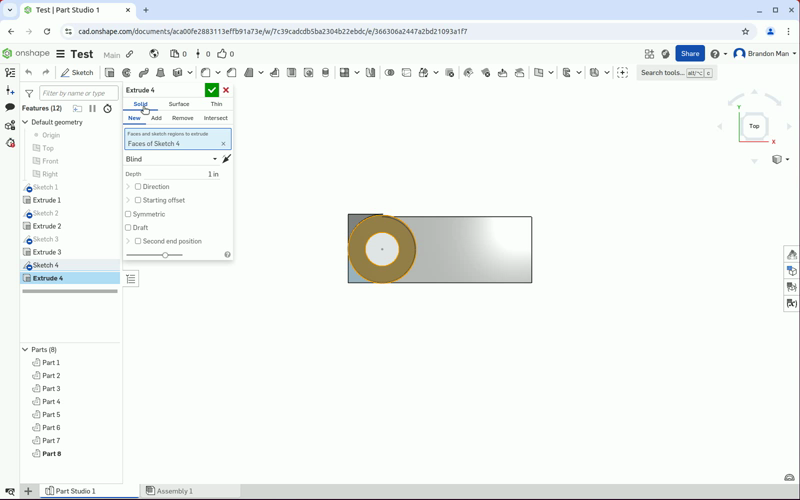
click(143, 106)
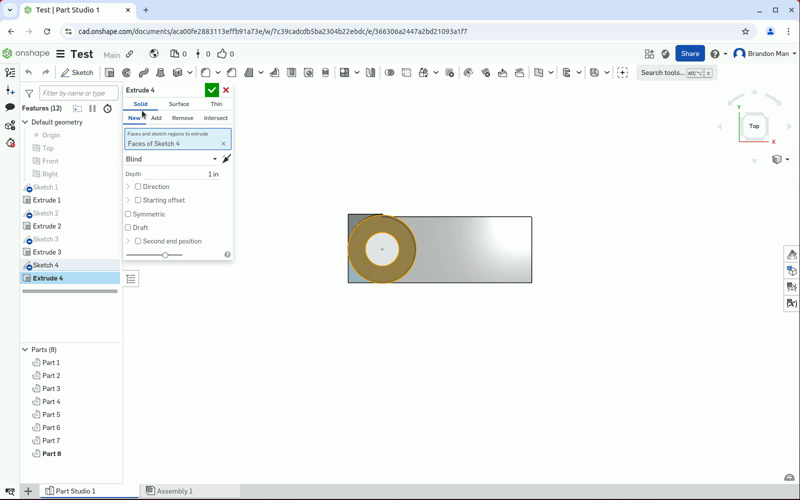
mouse_move(137, 120)
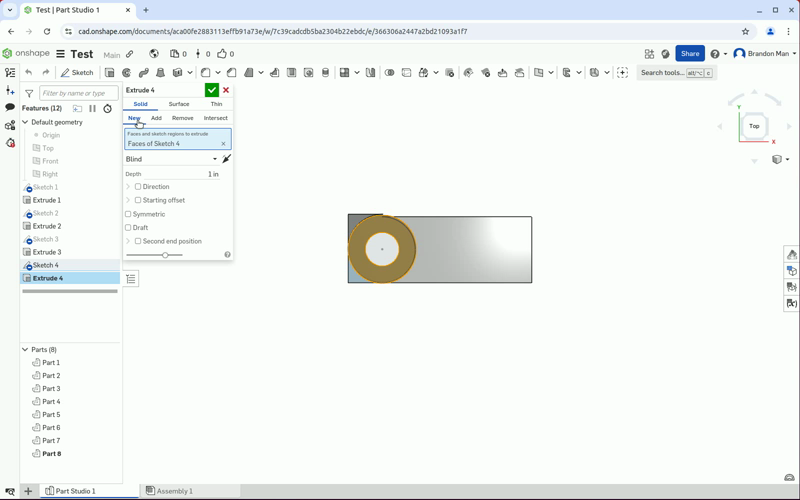
click(137, 120)
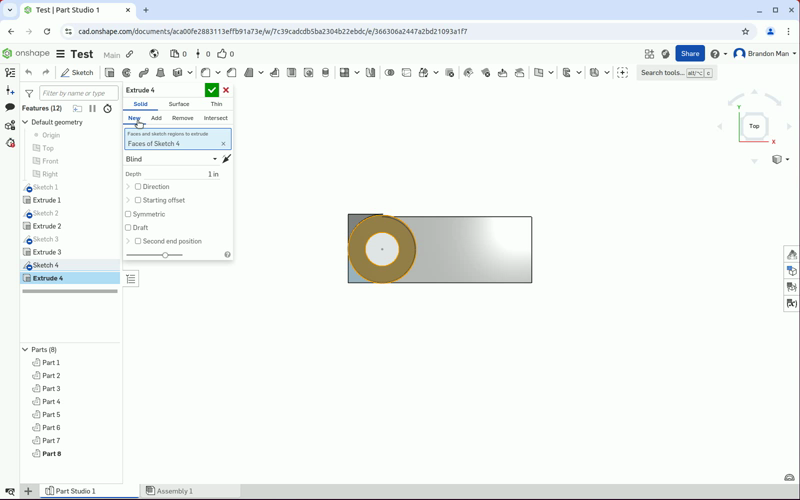
key(tab, 4)
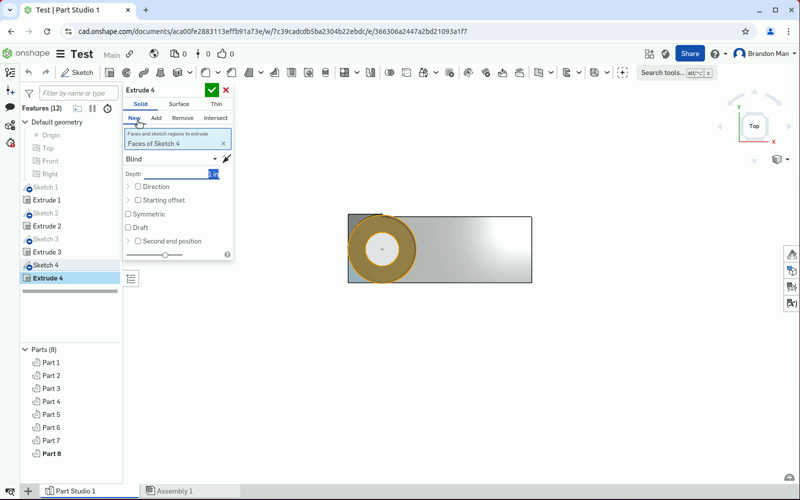
text(6.981)
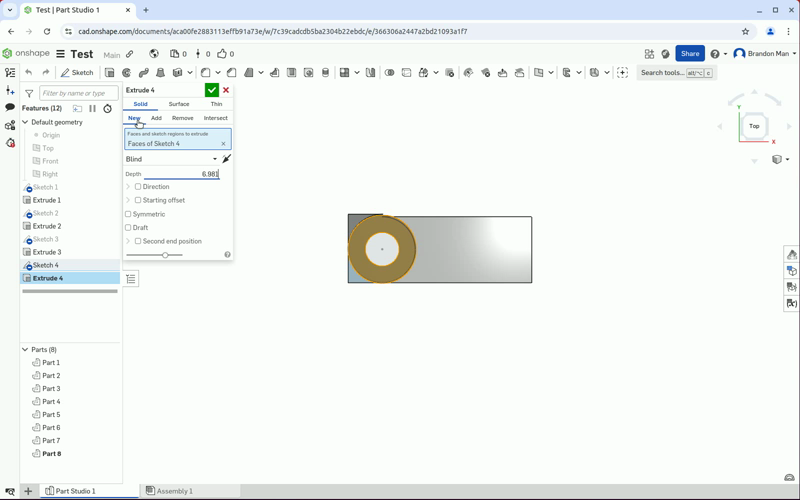
key(enter)
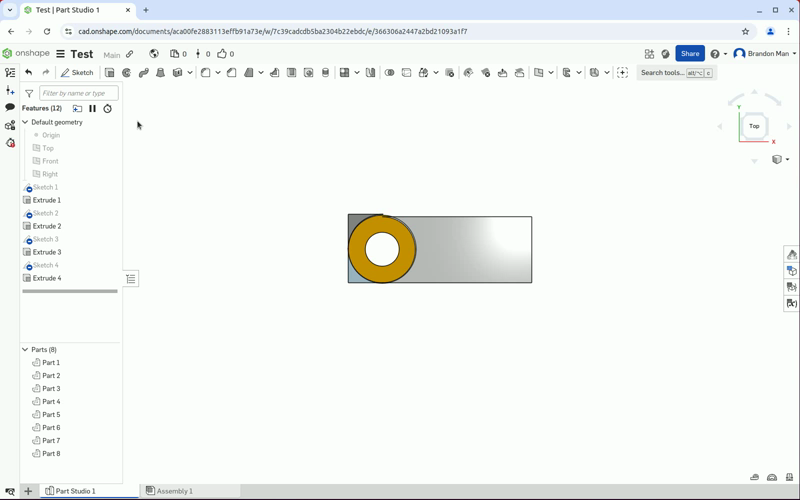
key(shift+h)
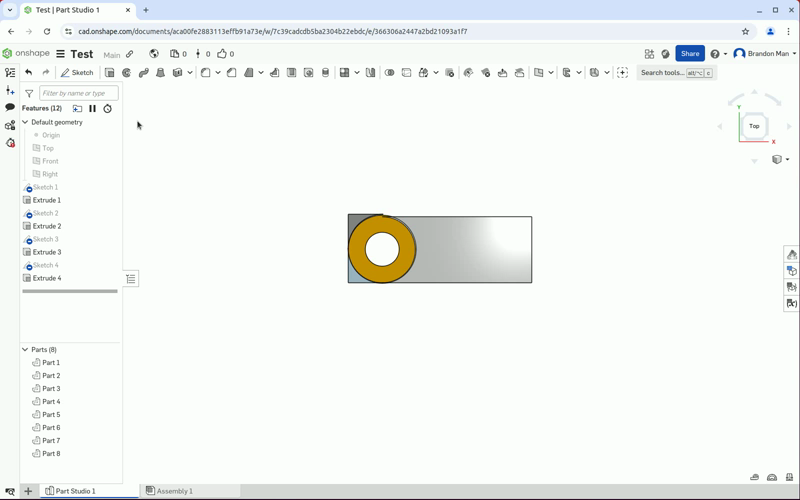
key(shift+h)
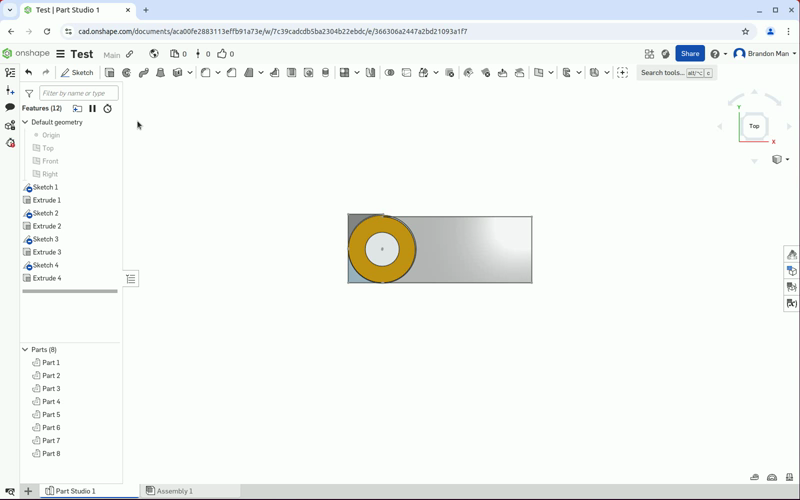
key(shift+7)
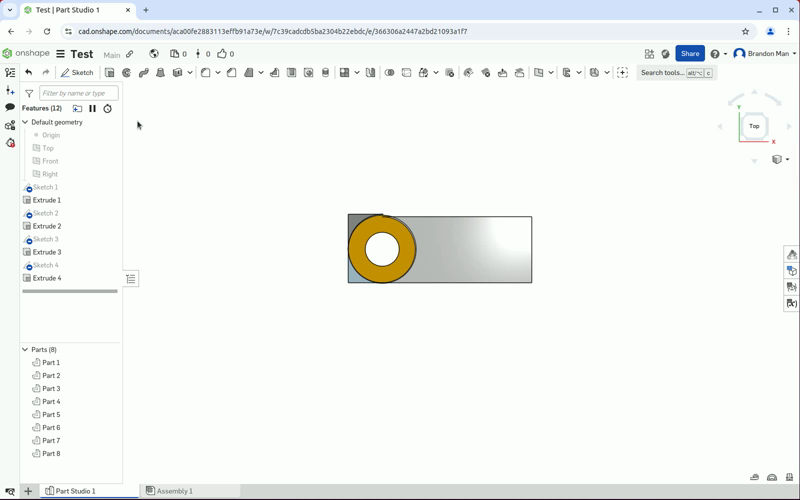
key(up, 3)
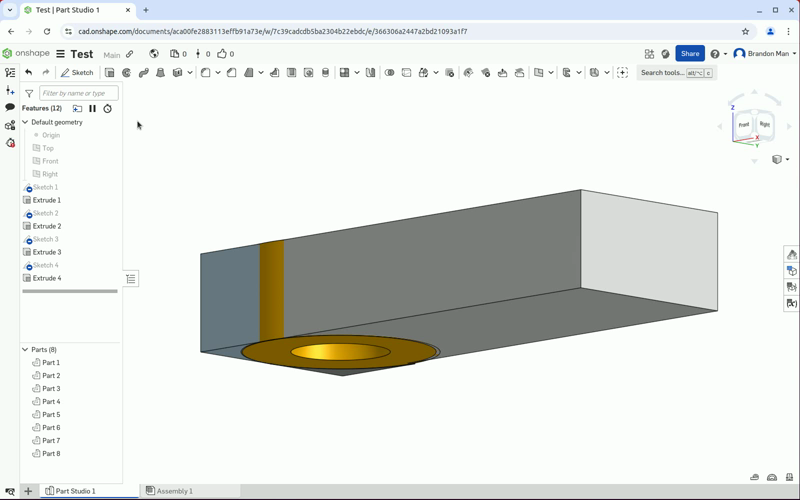
key(left, 3)
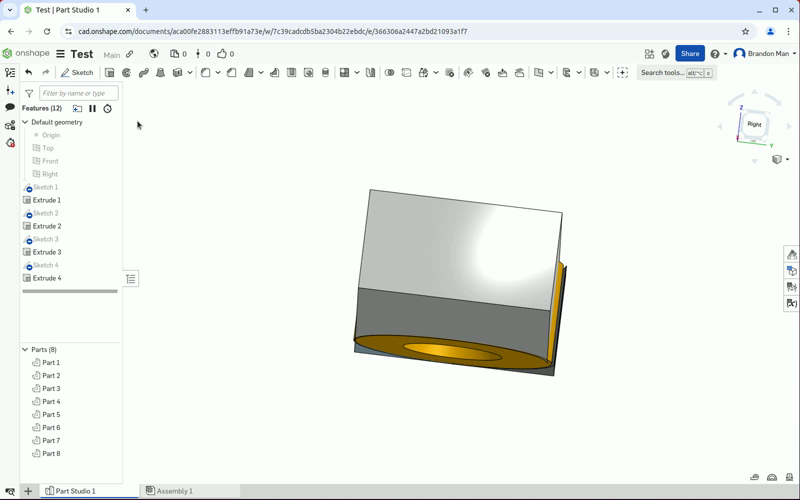
key(right, 3)
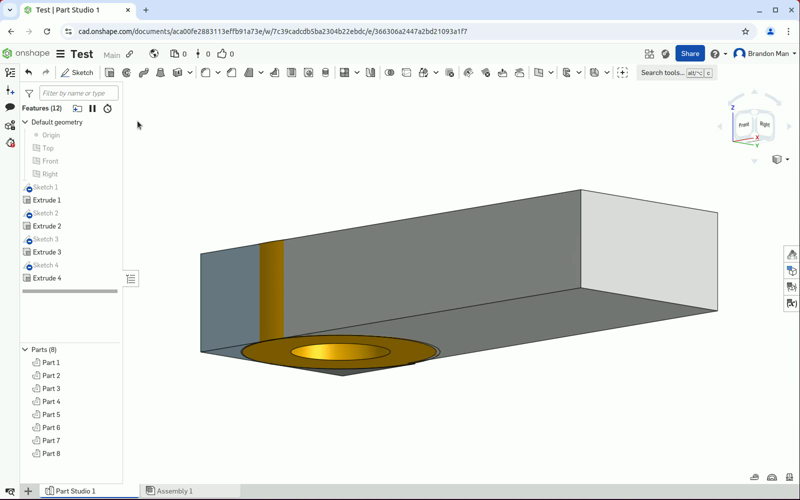
key(down, 3)
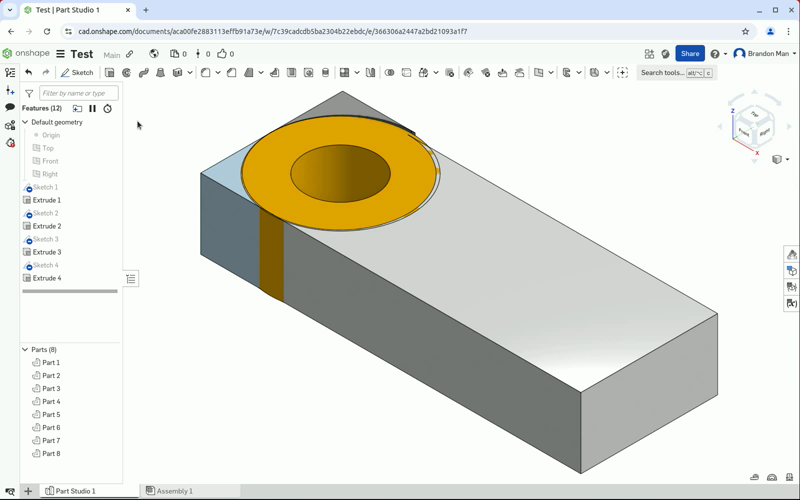
mouse_move(73, 189)
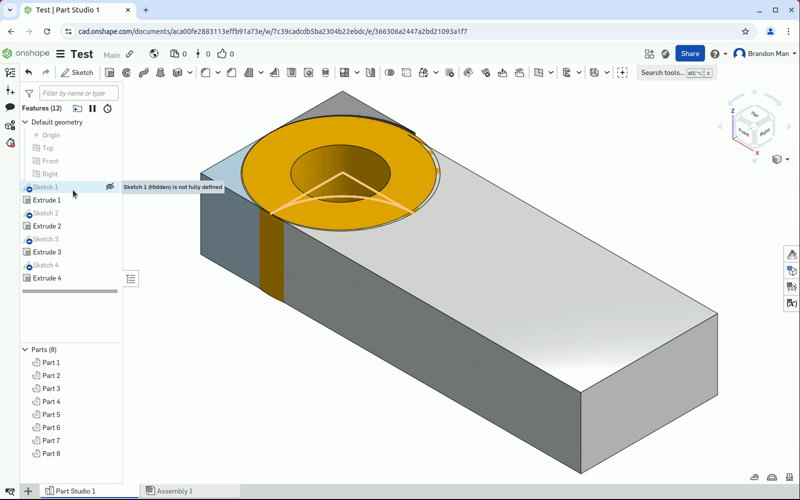
click(73, 189)